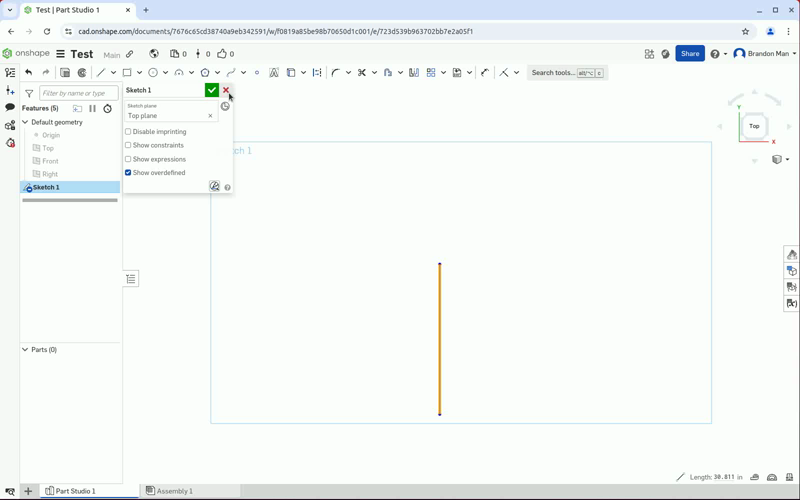
key(shift+h)
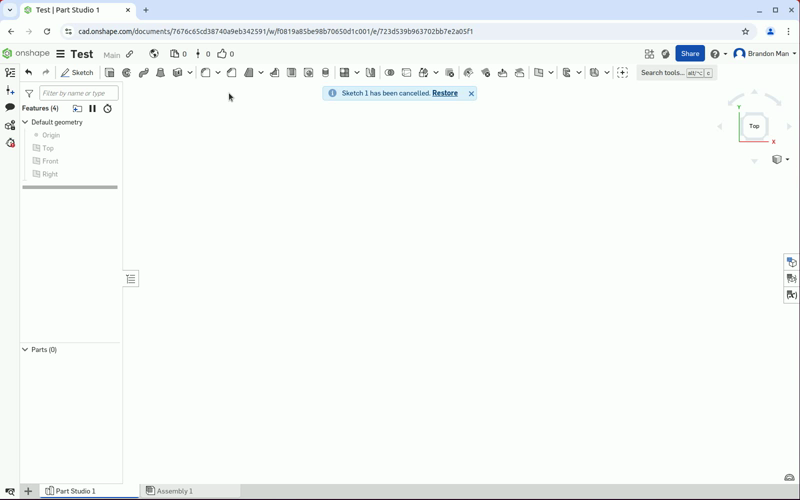
mouse_move(73, 352)
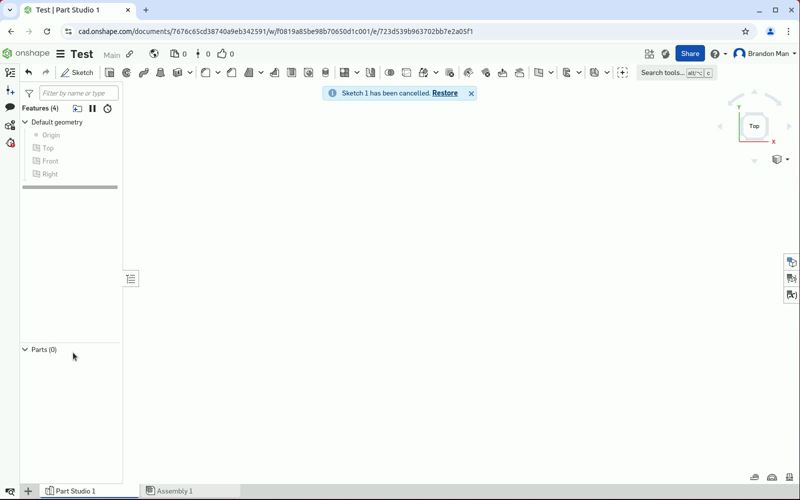
key(y)
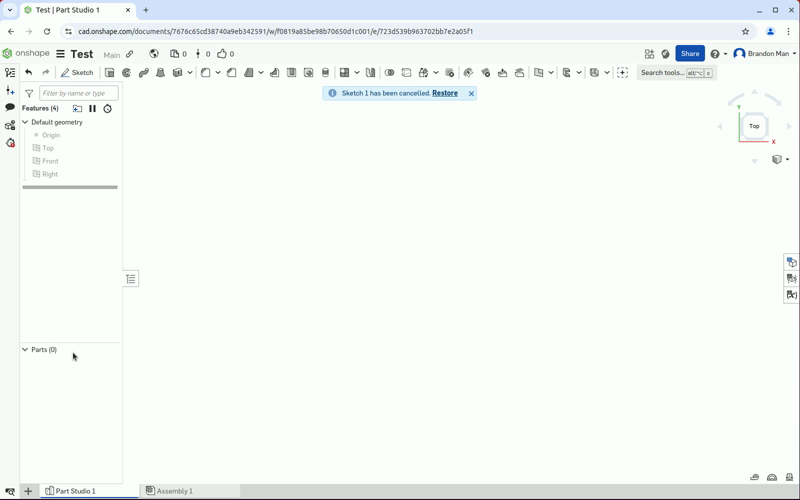
key(shift+p)
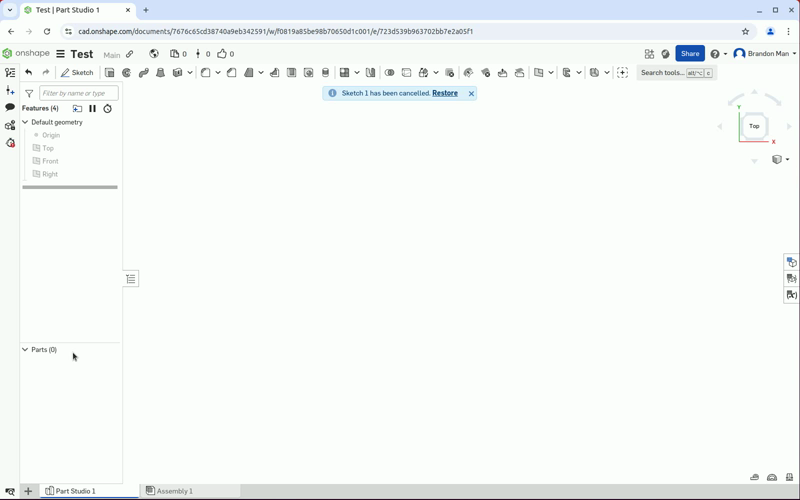
key(space)
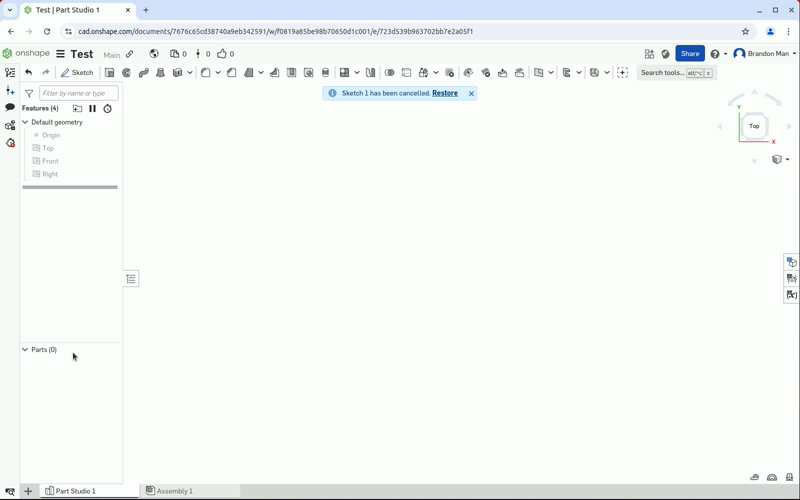
key_down(shift)
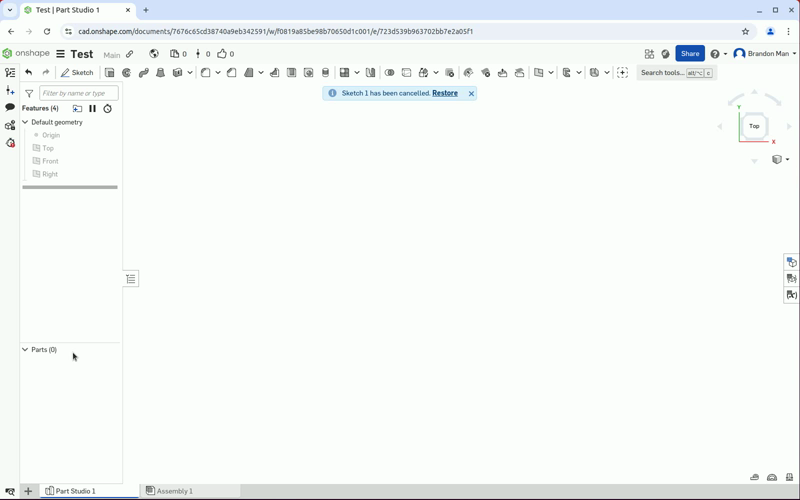
key(up)
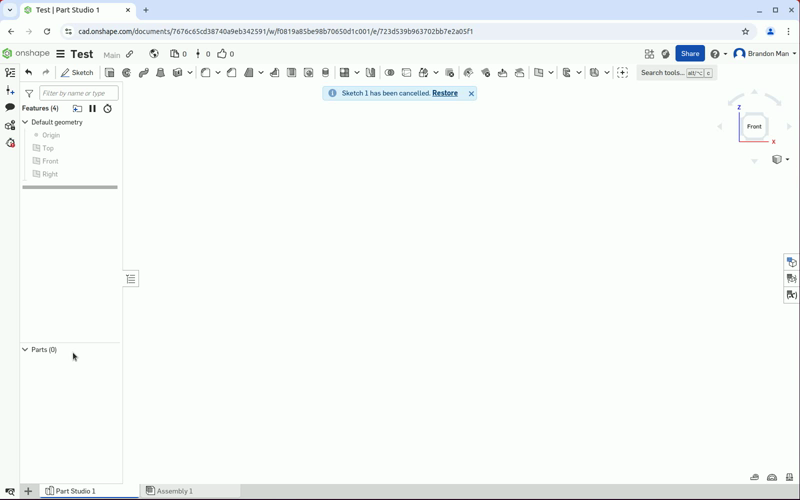
key_up(shift)
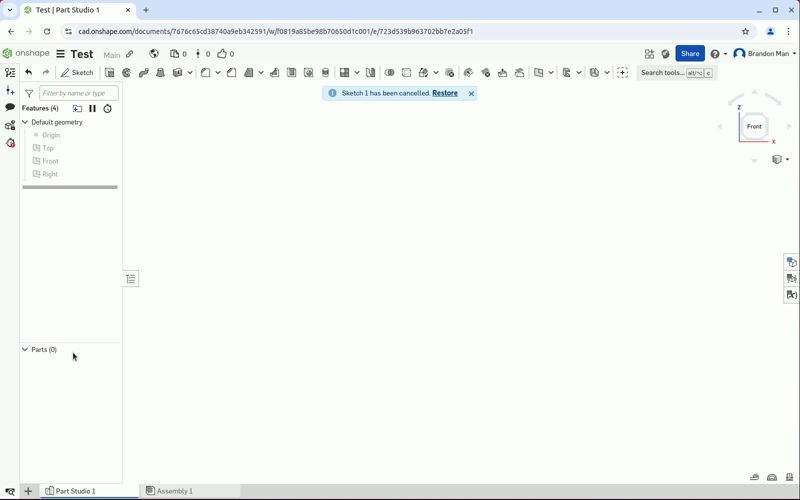
mouse_move(73, 352)
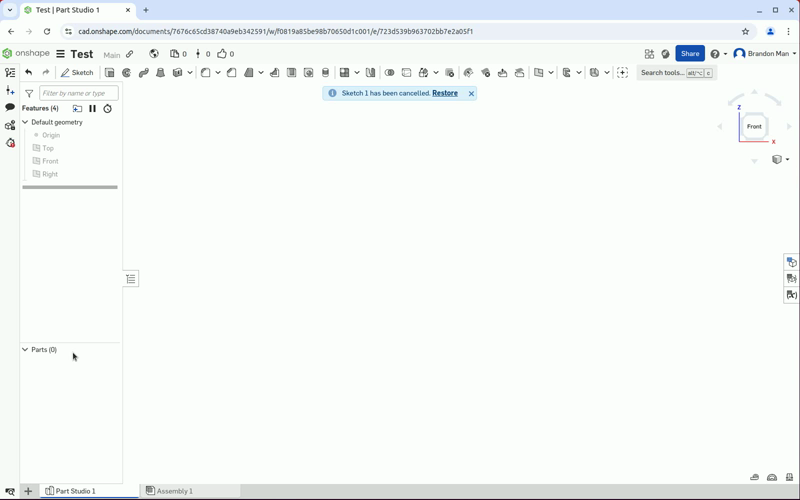
key(shift+y)
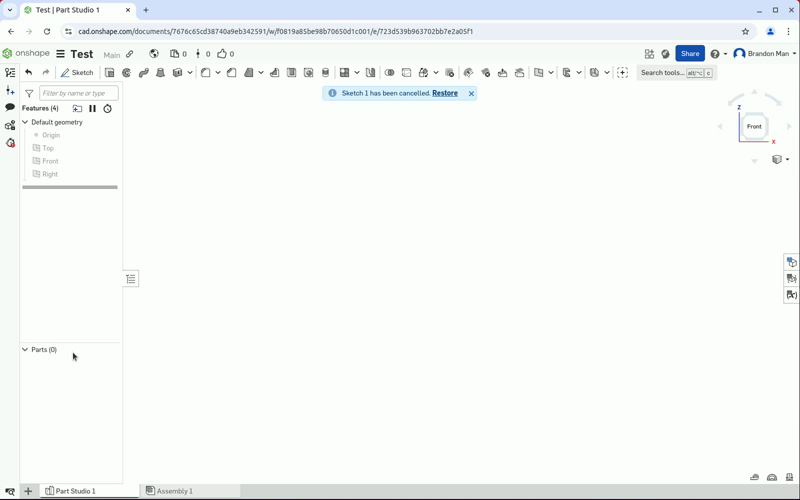
key(shift+s)
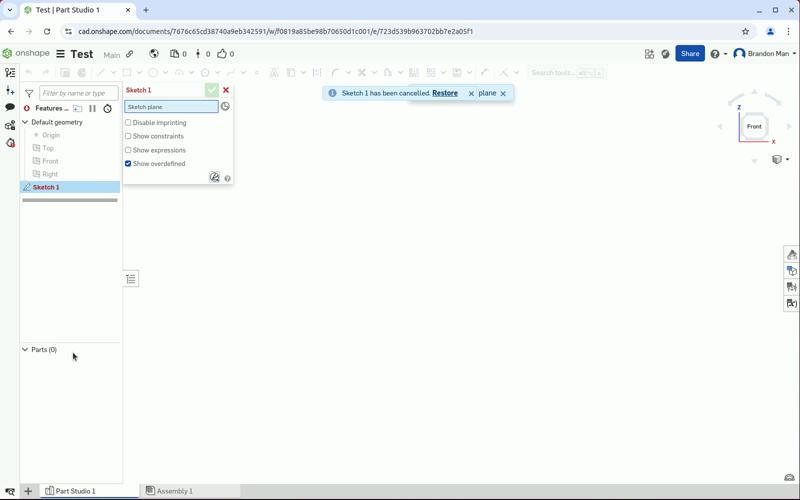
mouse_move(73, 163)
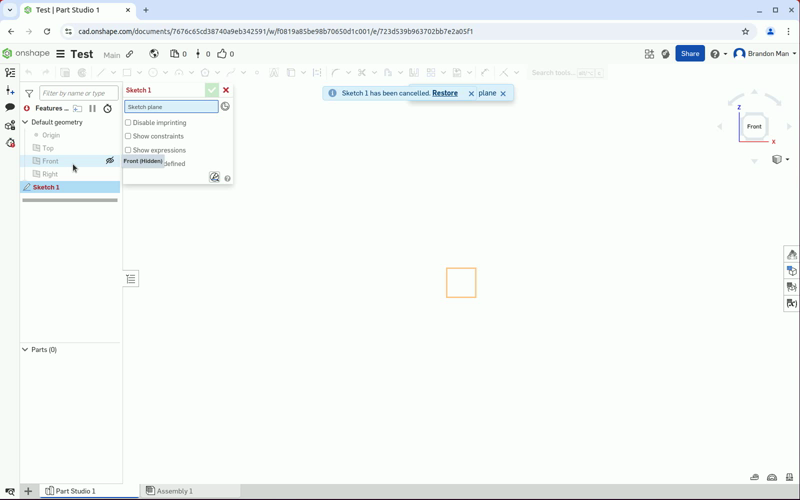
click(73, 163)
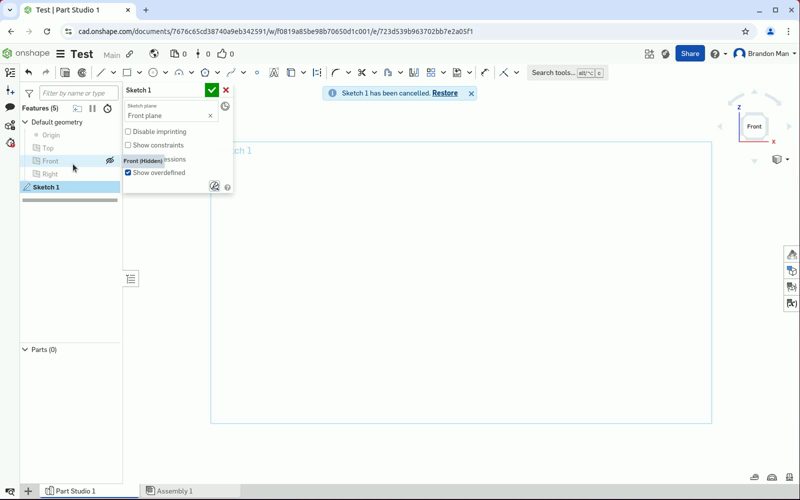
mouse_move(73, 352)
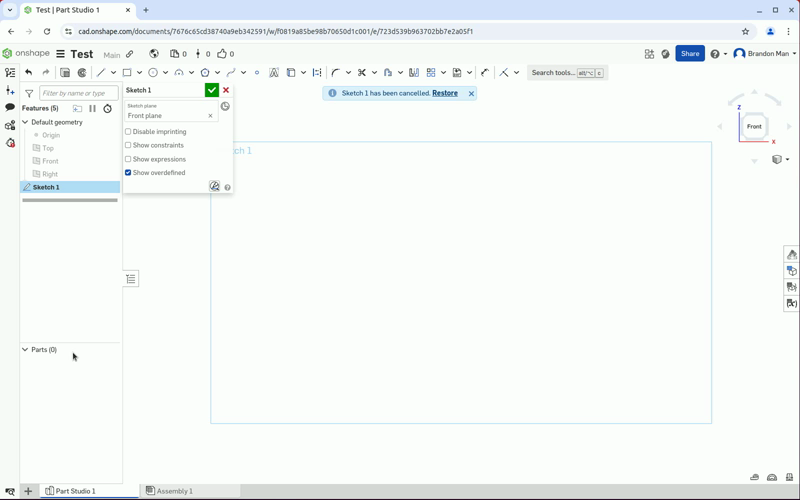
key(y)
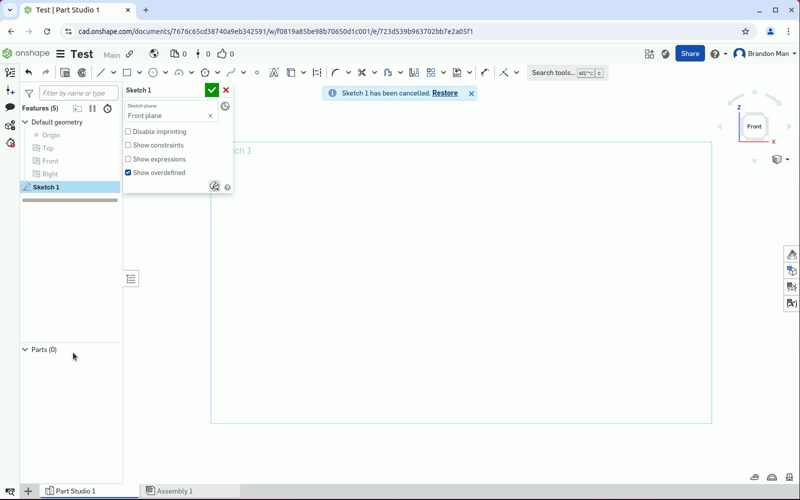
key(l)
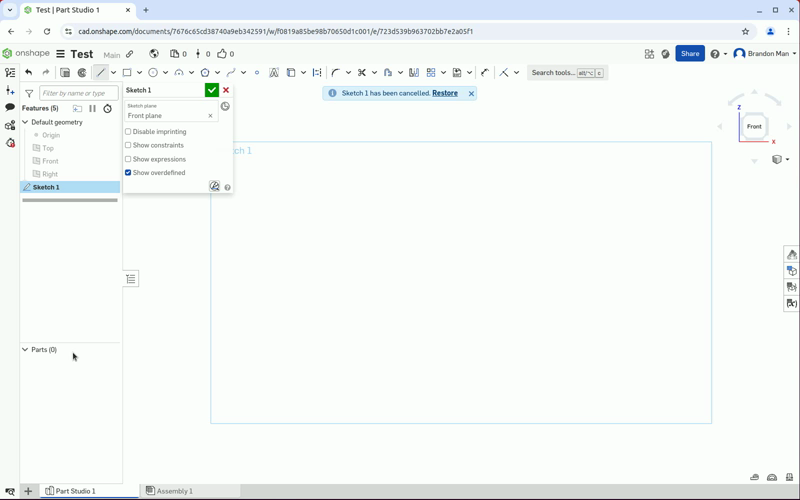
key_down(shift)
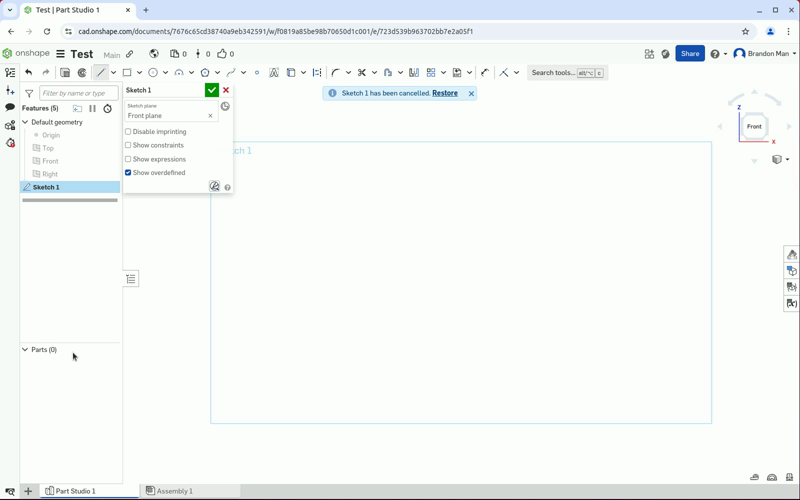
mouse_move(348, 171)
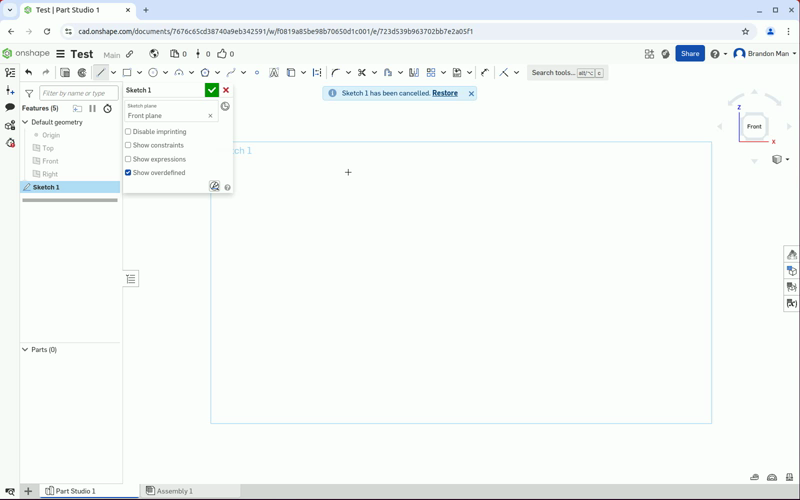
click(348, 171)
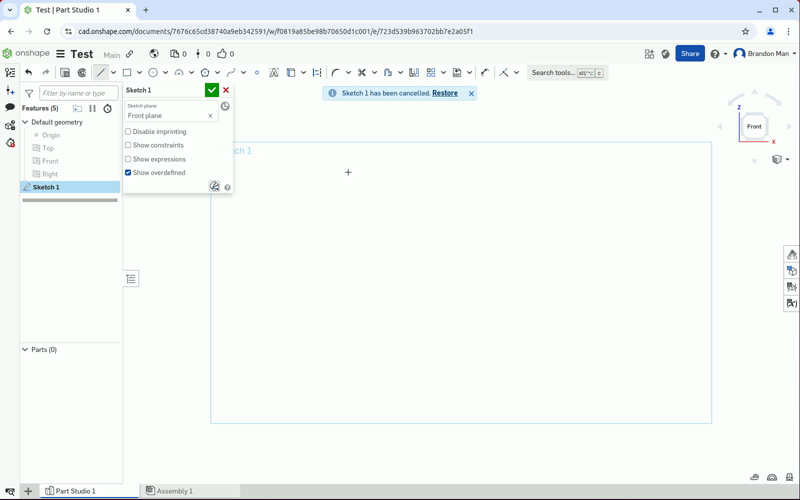
key_up(shift)
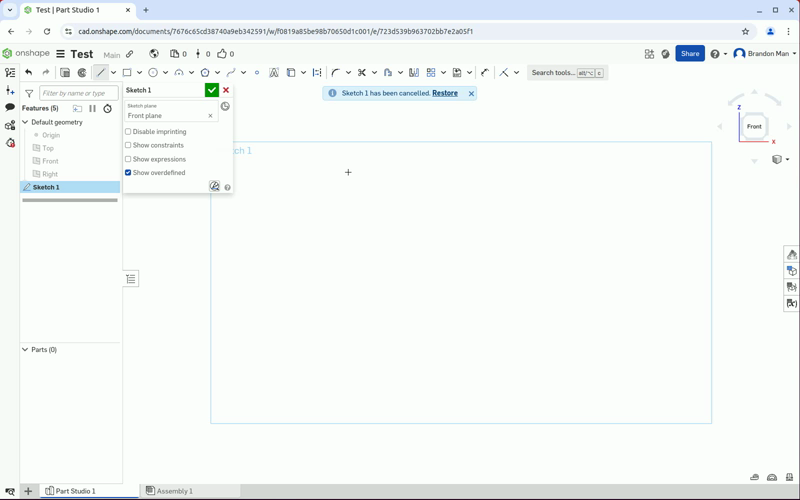
key_down(shift)
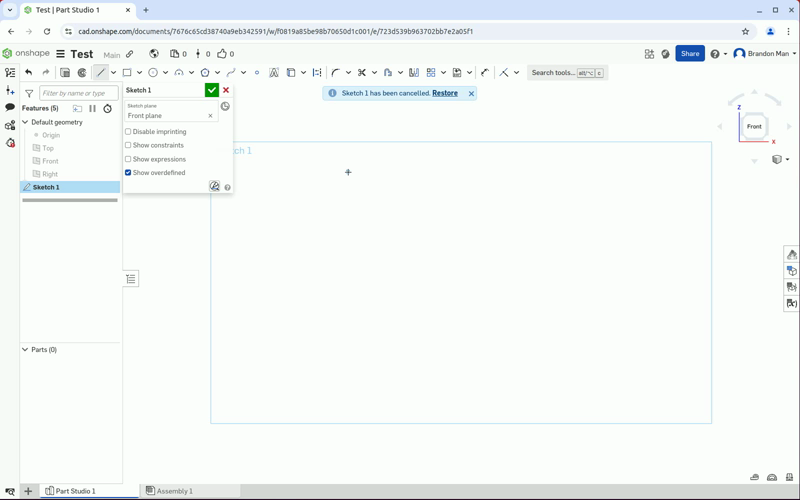
mouse_move(378, 171)
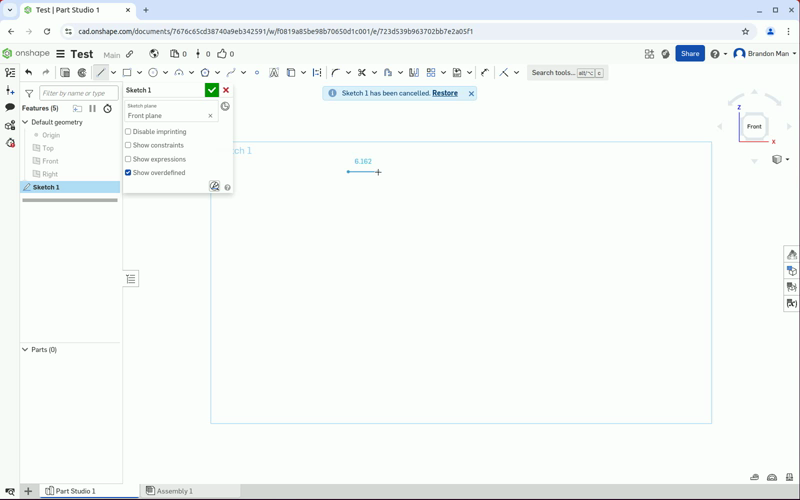
mouse_move(376, 199)
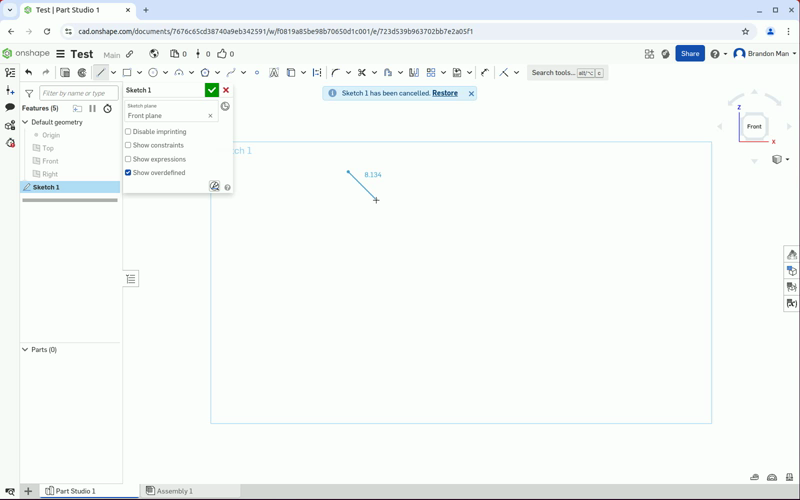
click(376, 199)
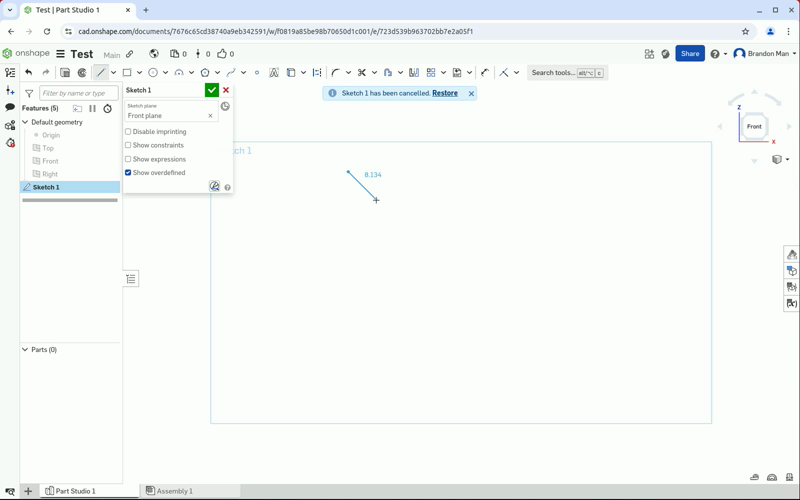
key_up(shift)
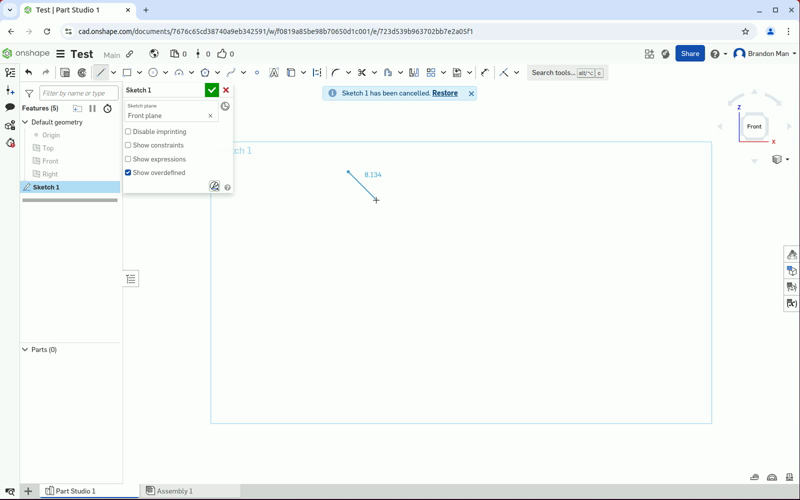
key_down(shift)
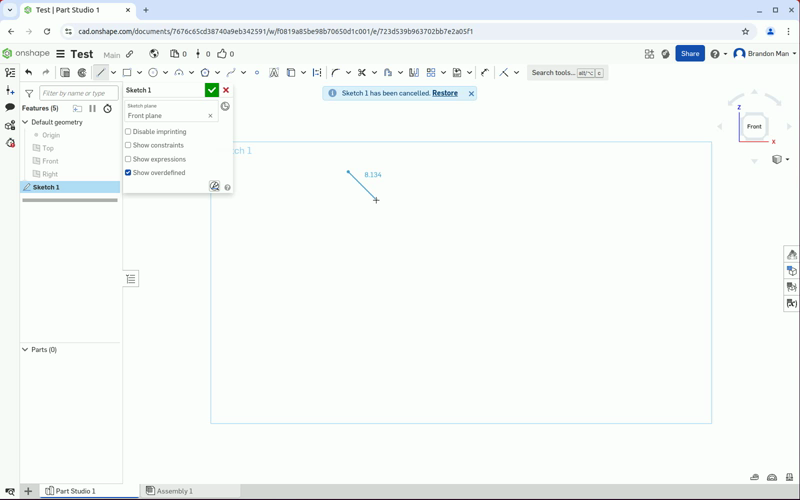
mouse_move(406, 199)
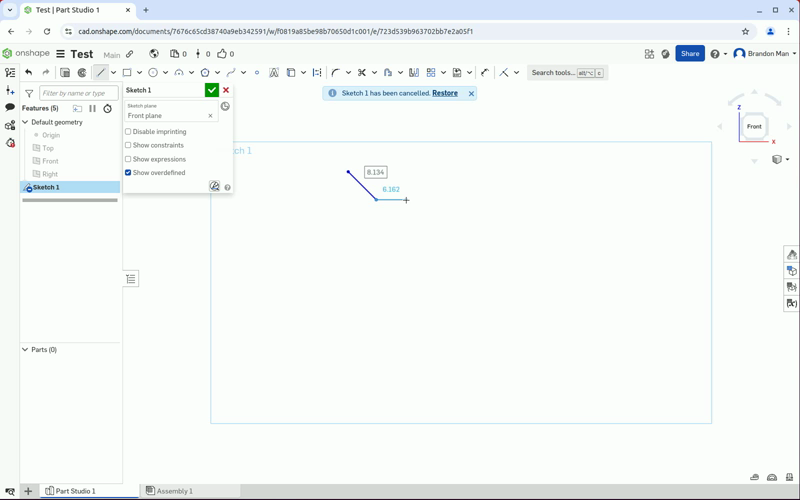
mouse_move(430, 199)
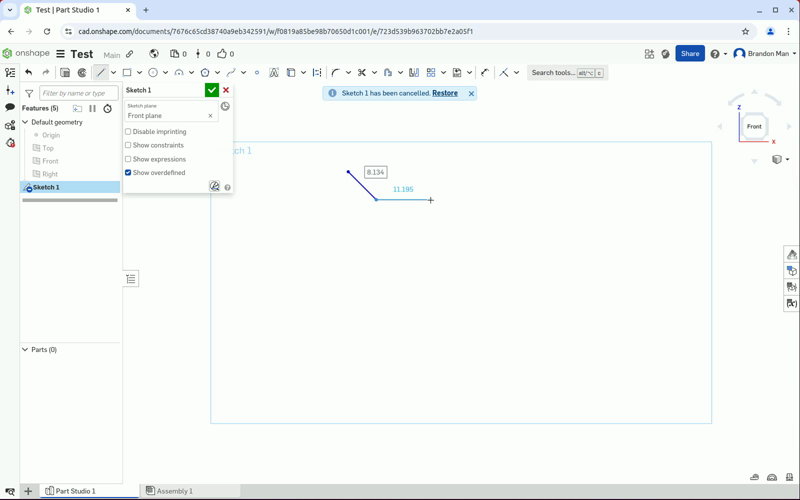
click(430, 199)
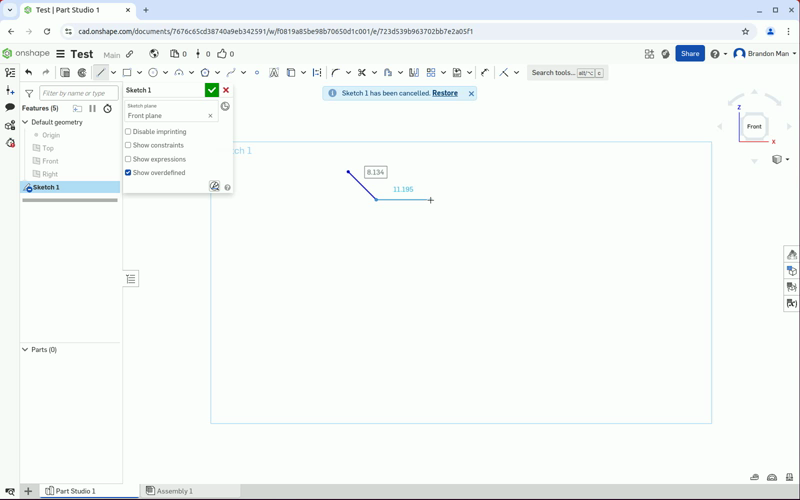
key_up(shift)
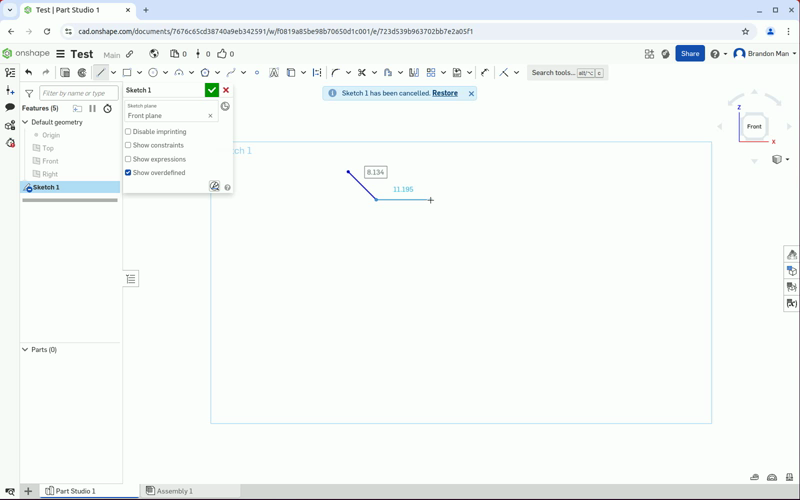
key_down(shift)
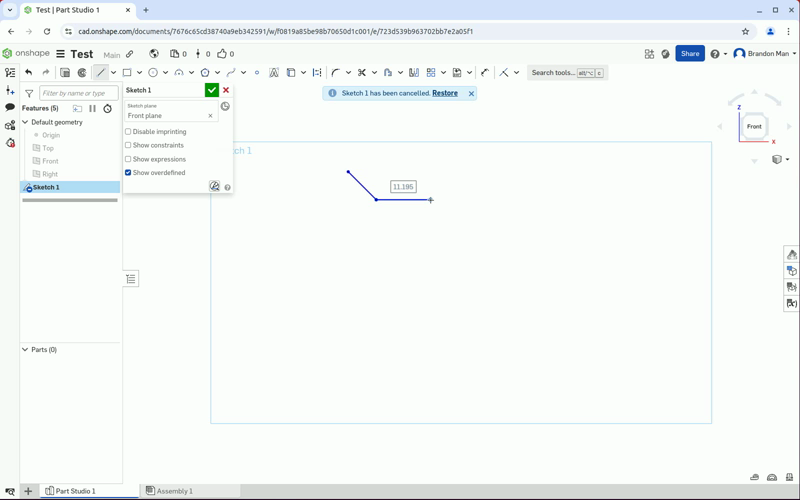
mouse_move(460, 199)
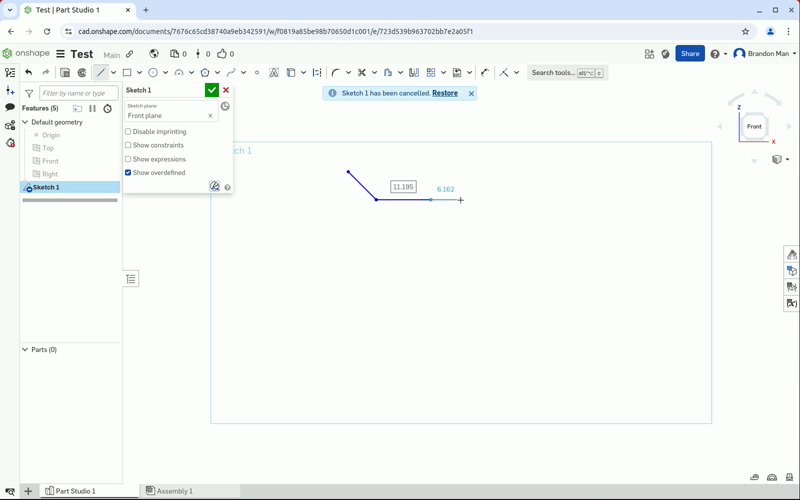
mouse_move(430, 254)
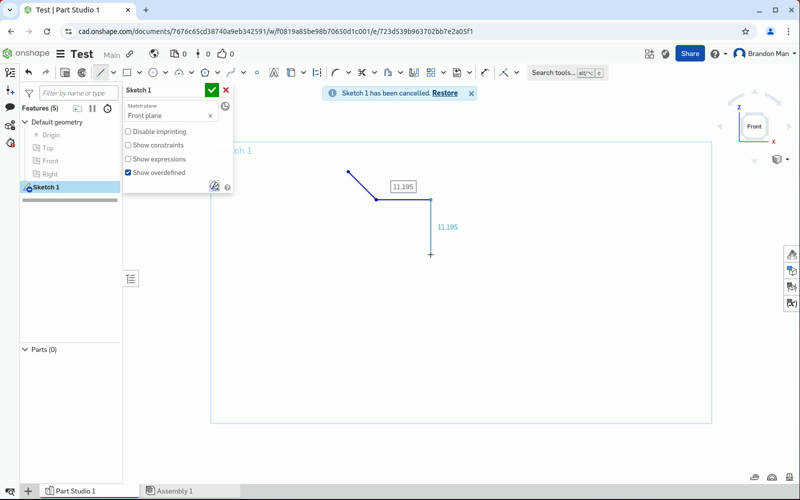
click(430, 254)
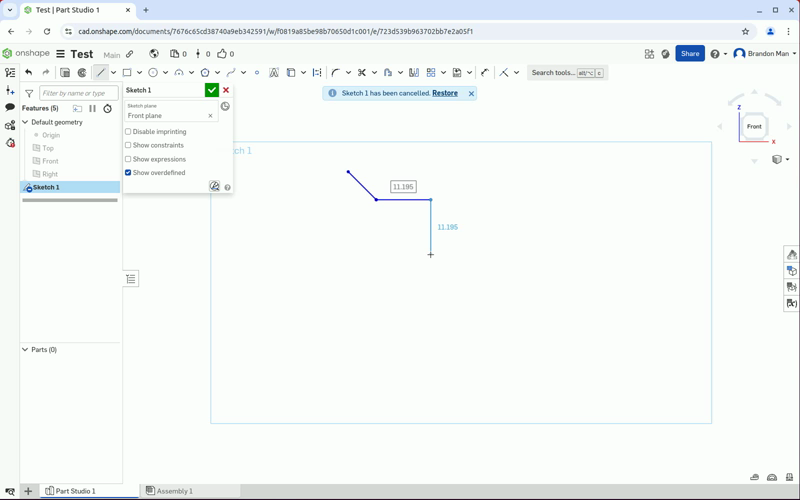
key_up(shift)
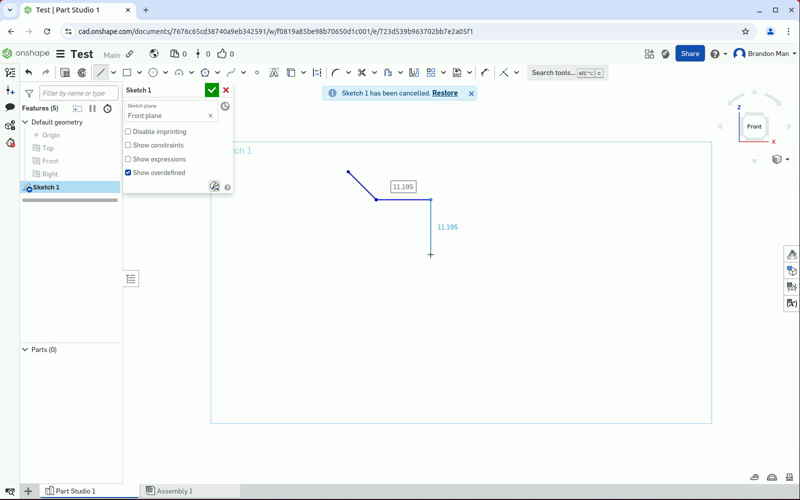
key_down(shift)
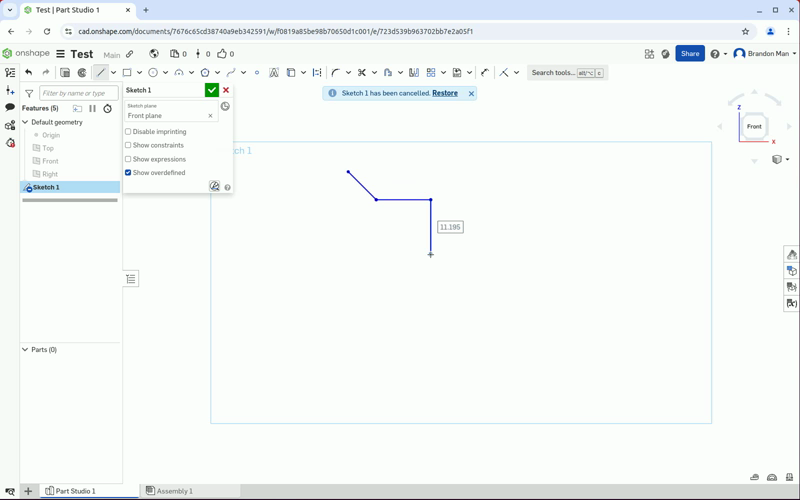
mouse_move(460, 254)
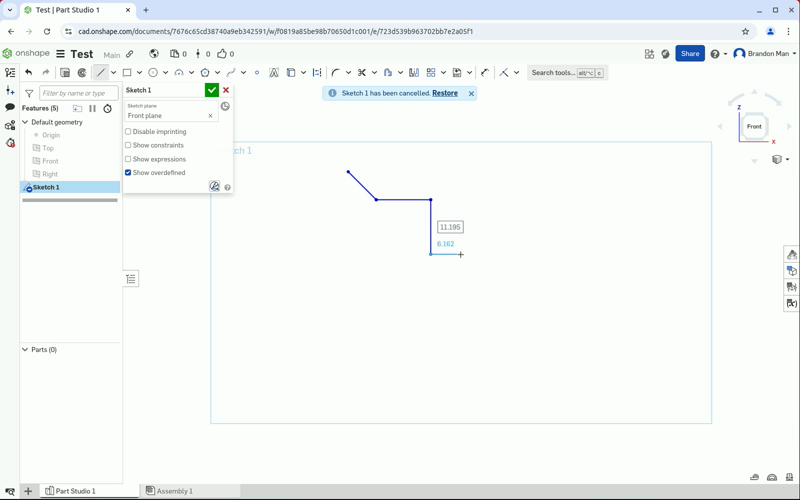
mouse_move(461, 282)
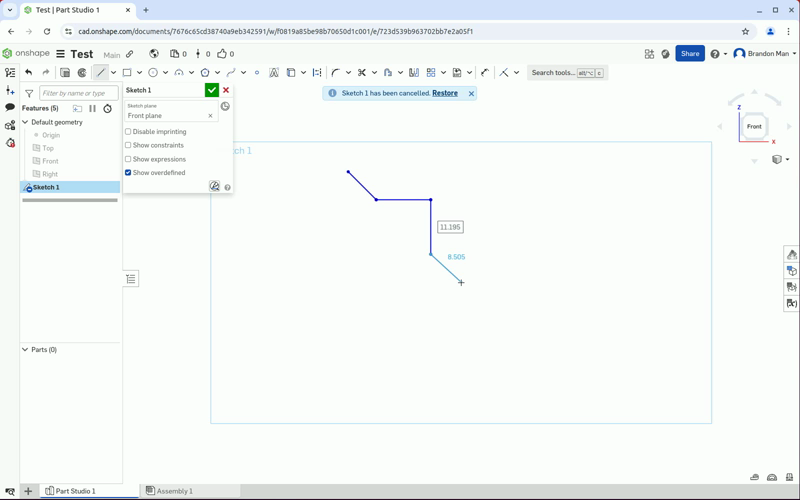
click(461, 282)
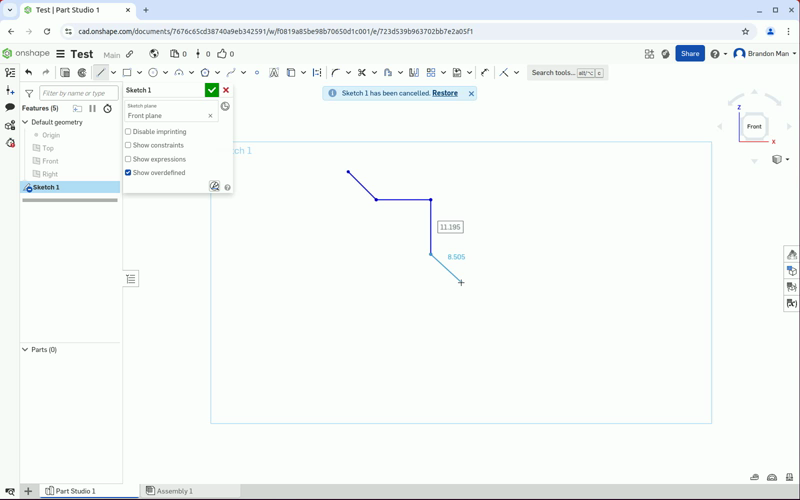
key_up(shift)
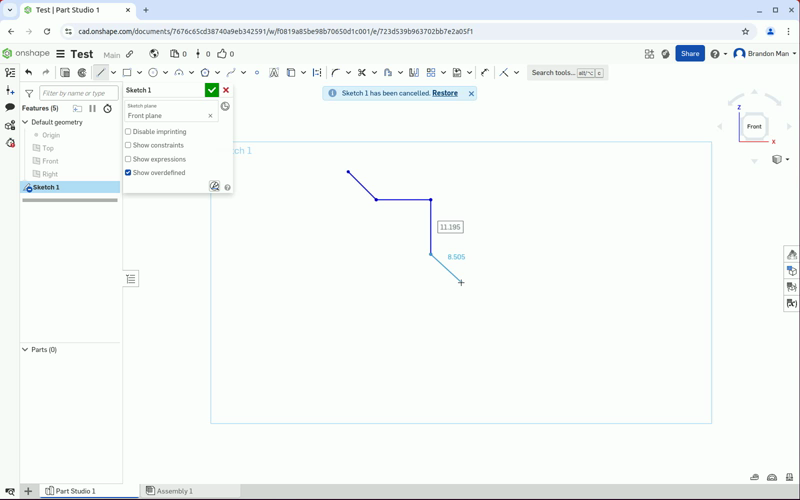
key_down(shift)
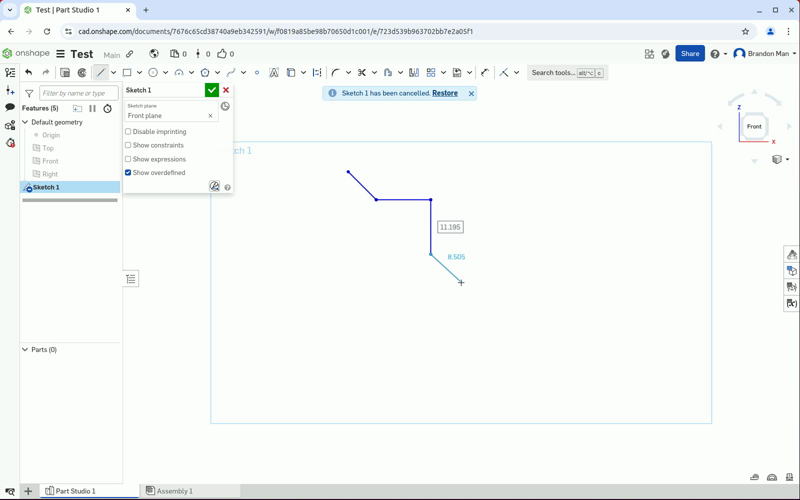
mouse_move(491, 282)
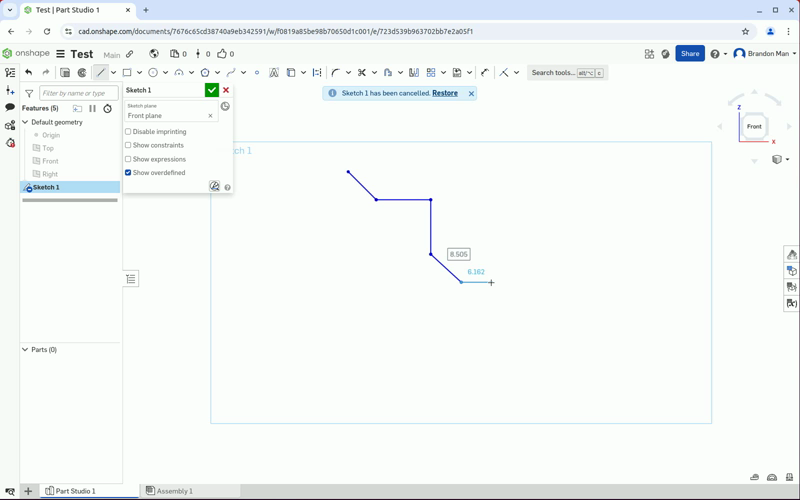
mouse_move(489, 254)
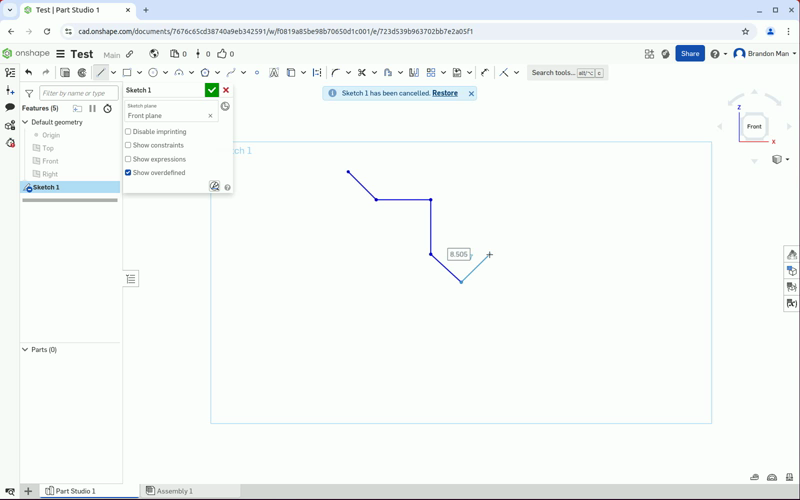
click(489, 254)
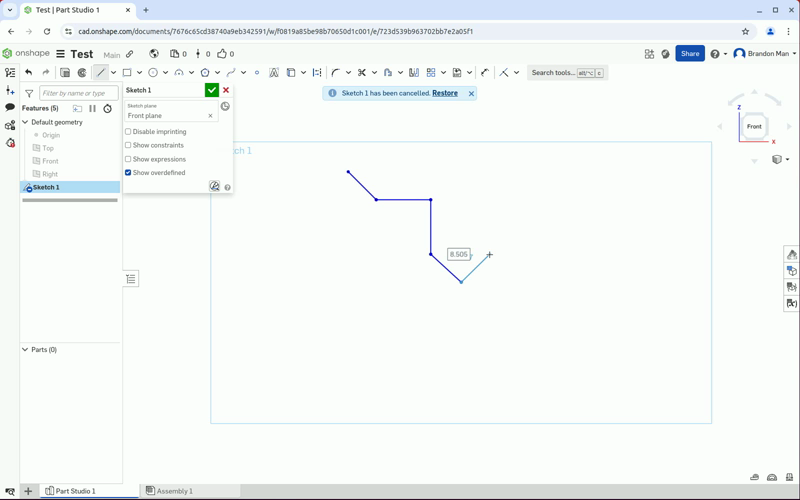
key_up(shift)
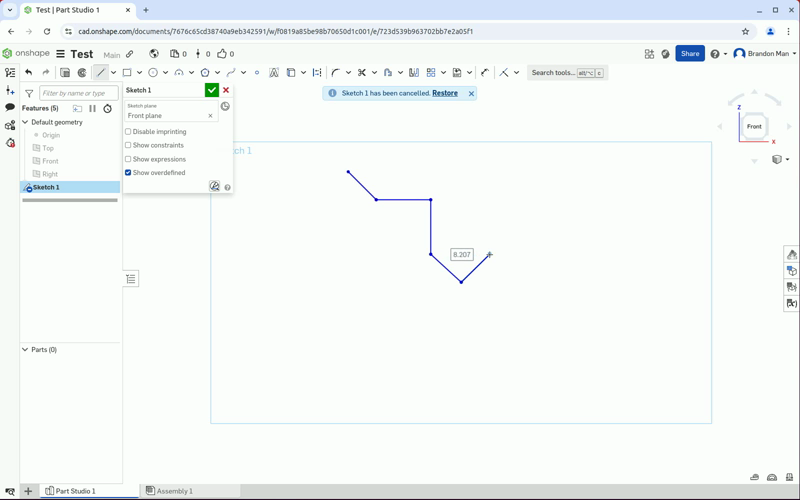
key_down(shift)
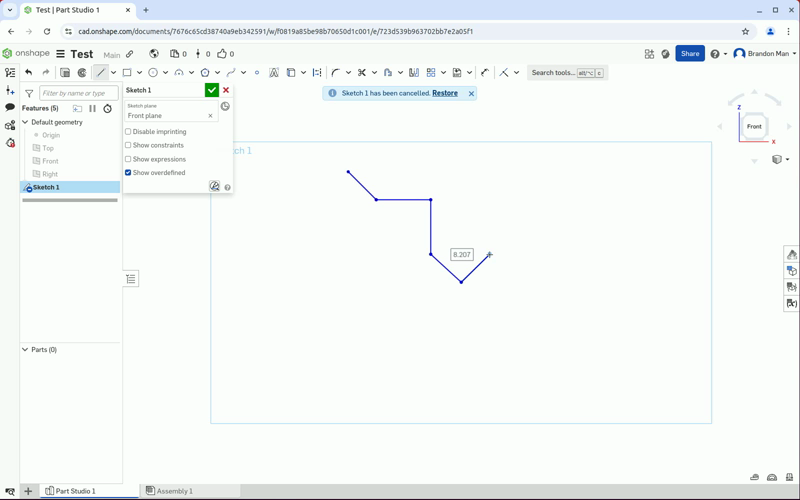
mouse_move(519, 254)
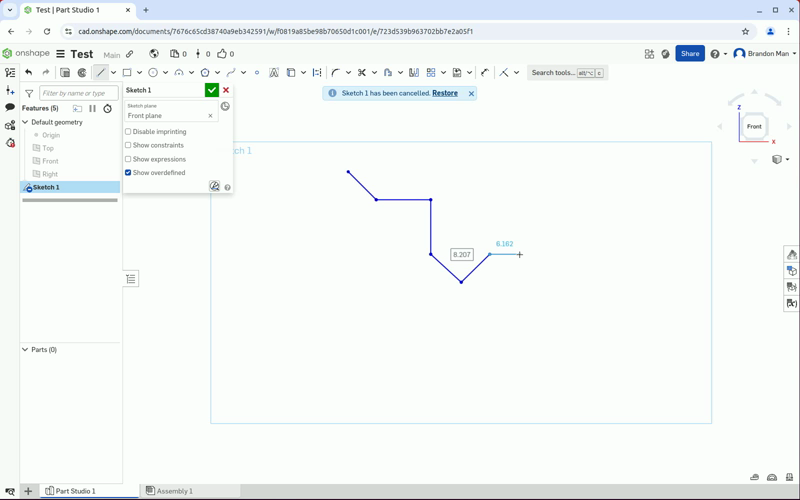
mouse_move(489, 199)
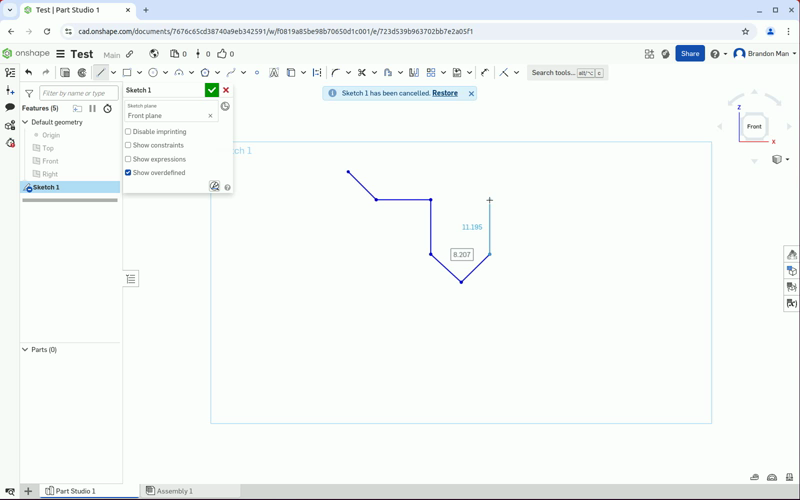
click(489, 199)
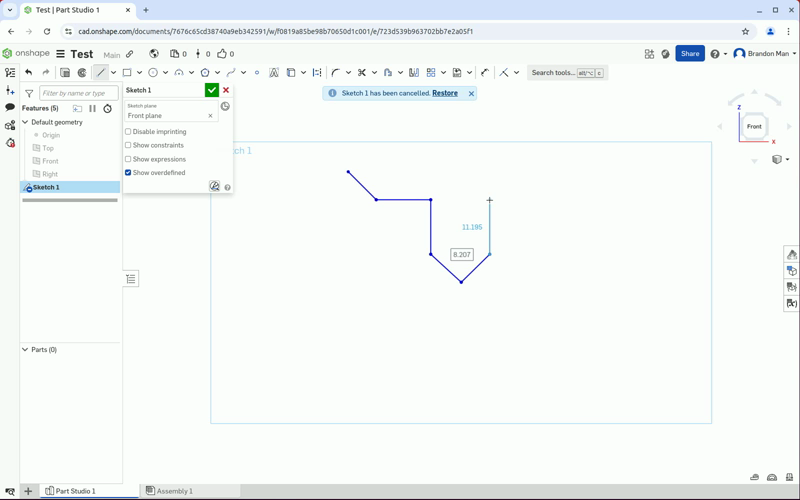
key_up(shift)
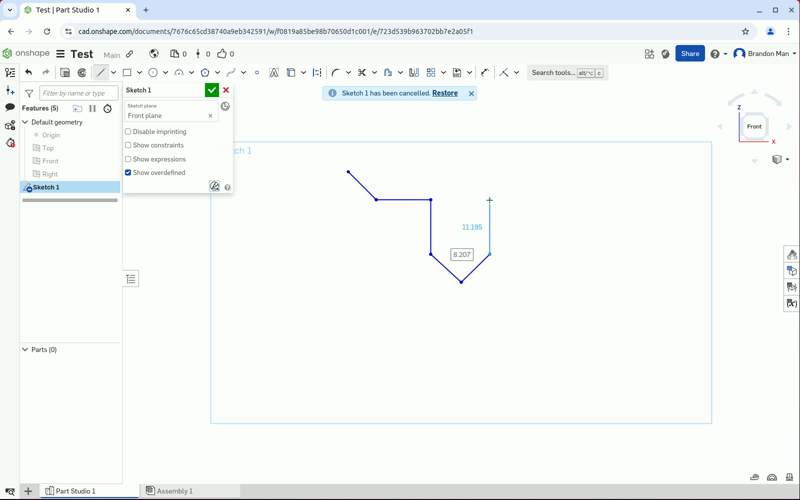
key_down(shift)
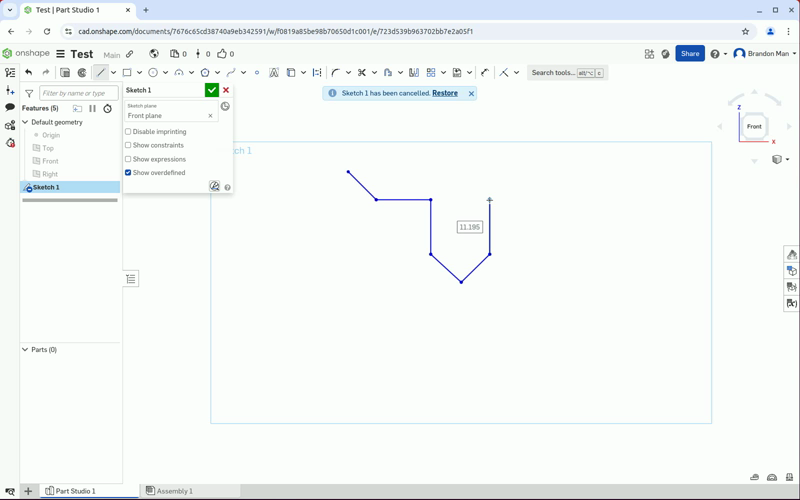
mouse_move(519, 199)
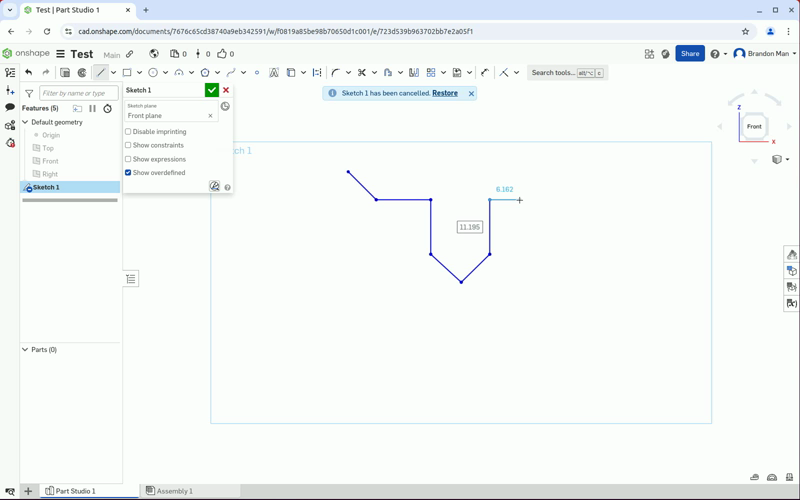
mouse_move(543, 199)
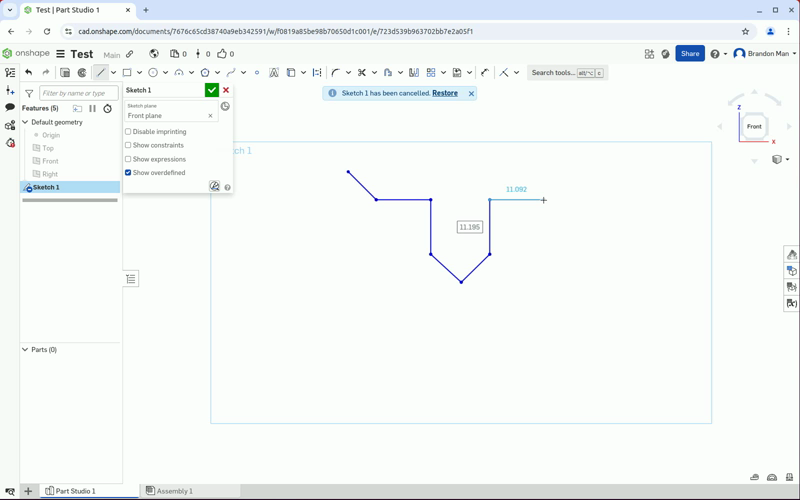
click(543, 199)
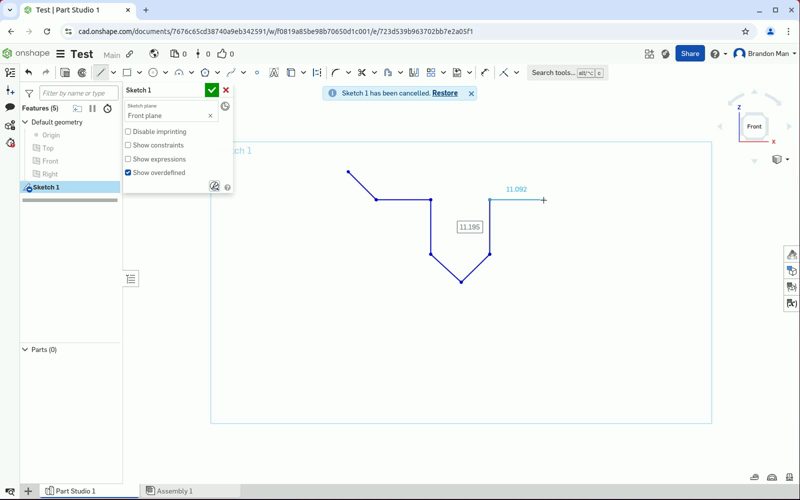
key_up(shift)
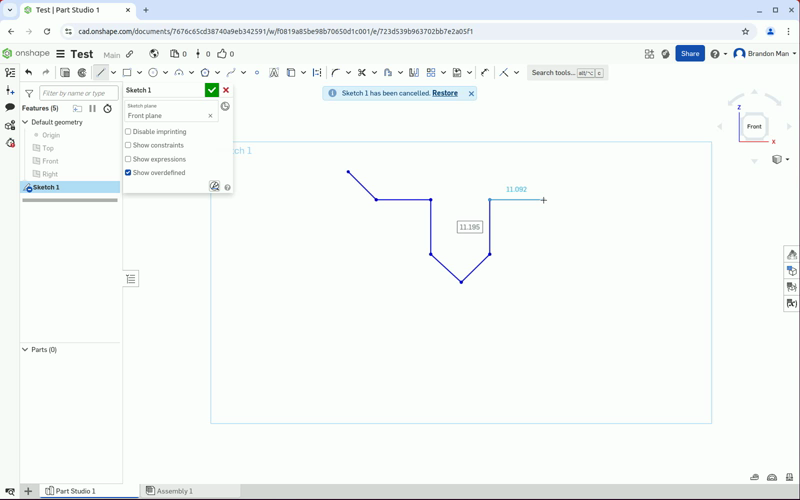
key_down(shift)
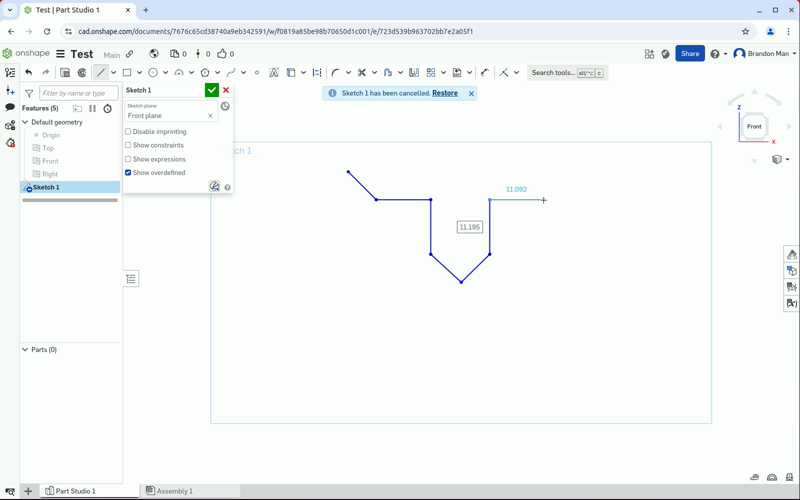
mouse_move(573, 199)
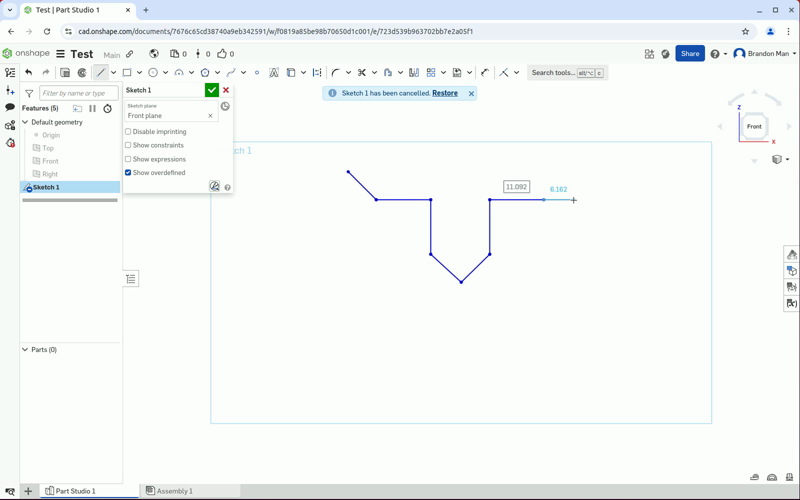
mouse_move(572, 171)
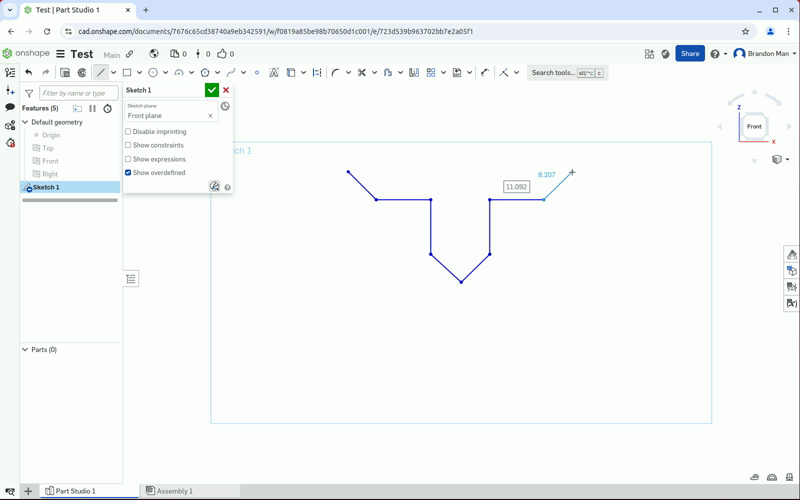
click(572, 171)
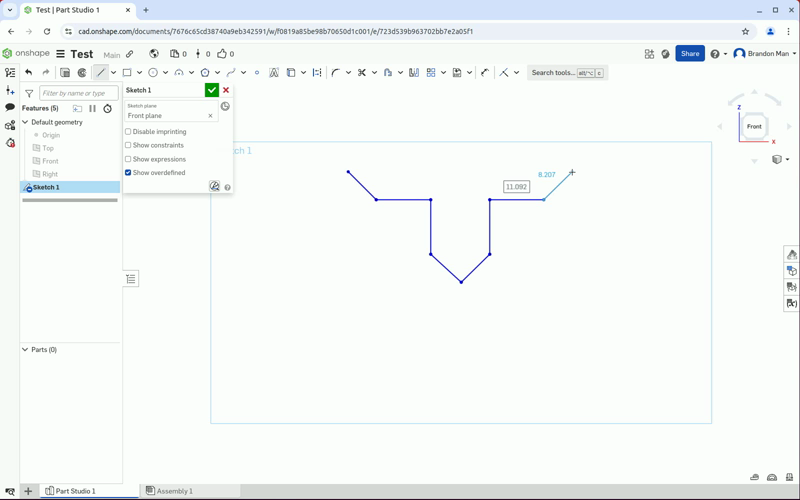
key_up(shift)
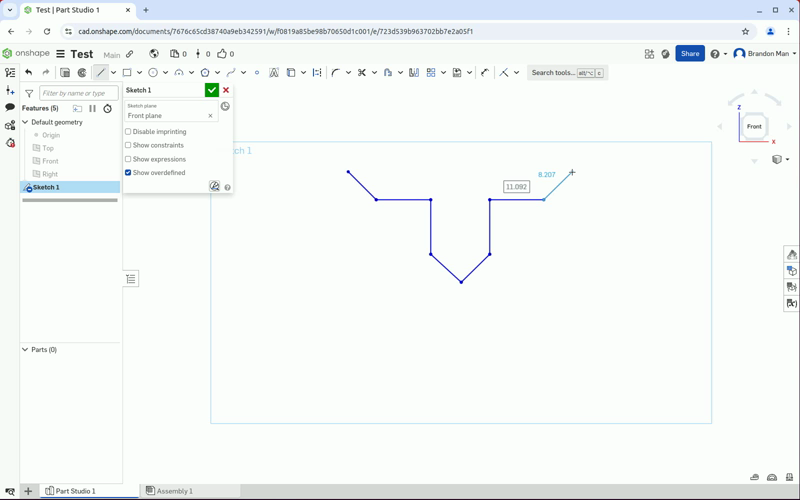
key_down(shift)
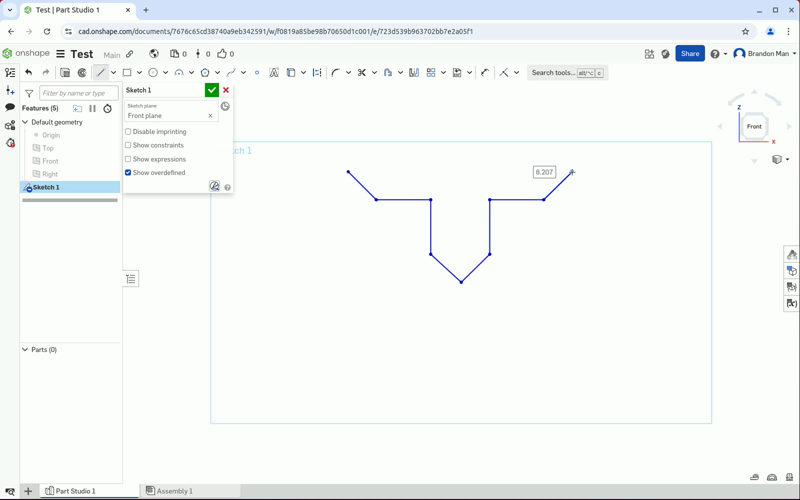
mouse_move(348, 171)
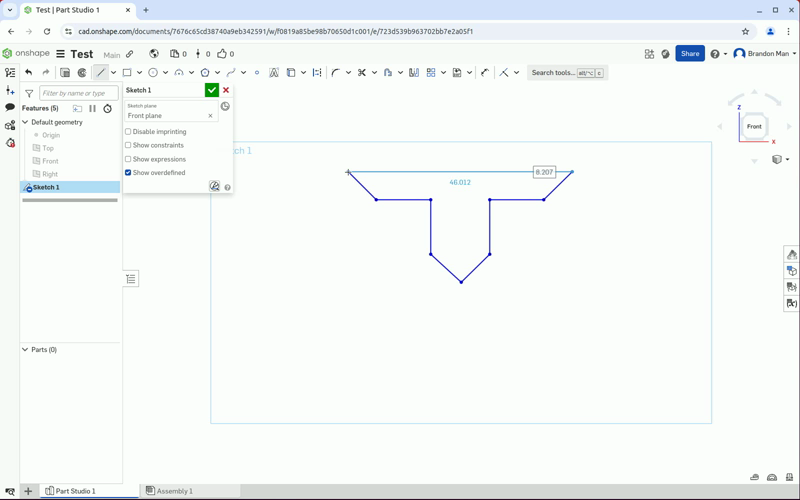
key_up(shift)
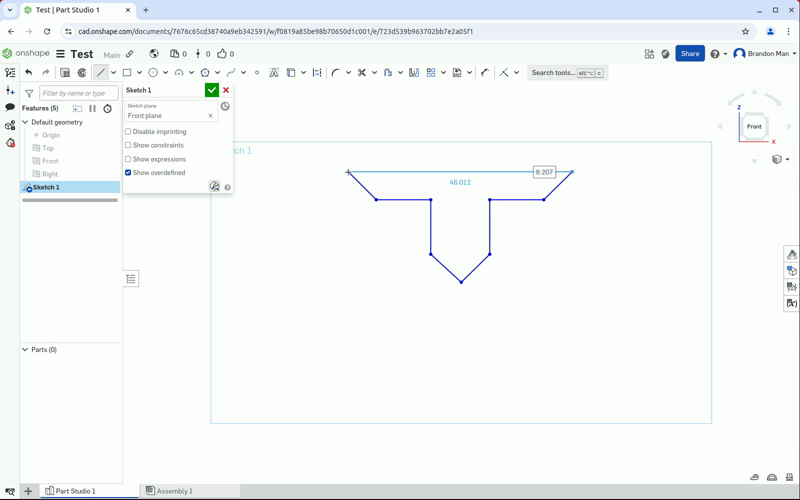
click(348, 171)
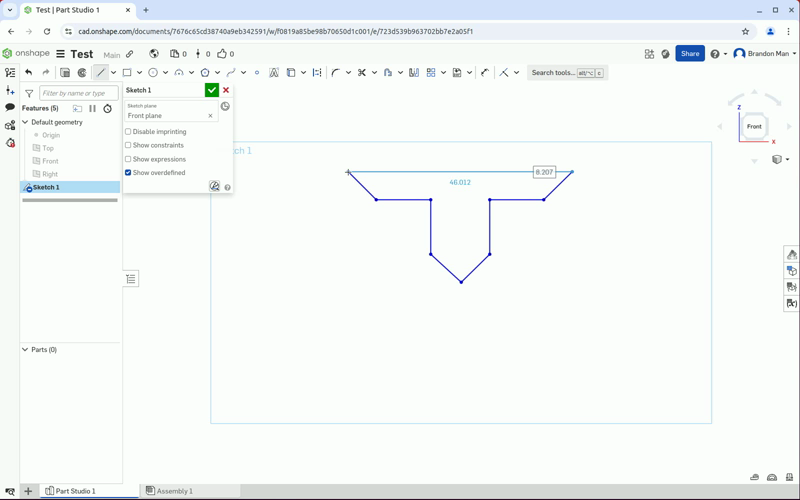
key(esc)
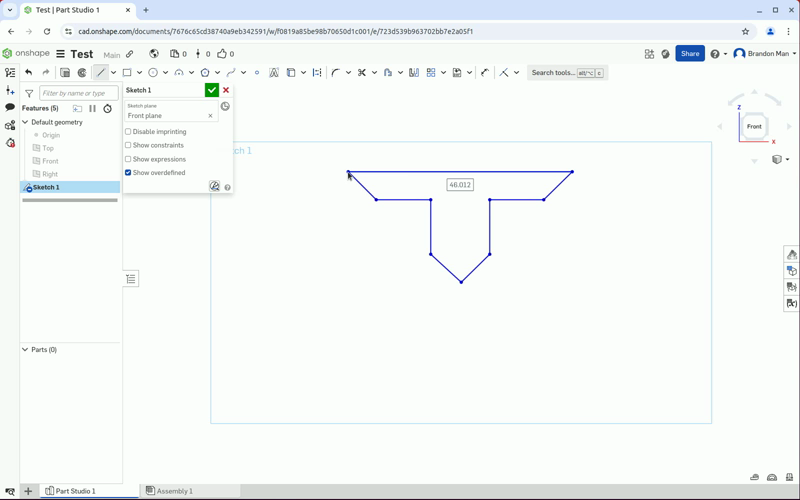
mouse_move(444, 199)
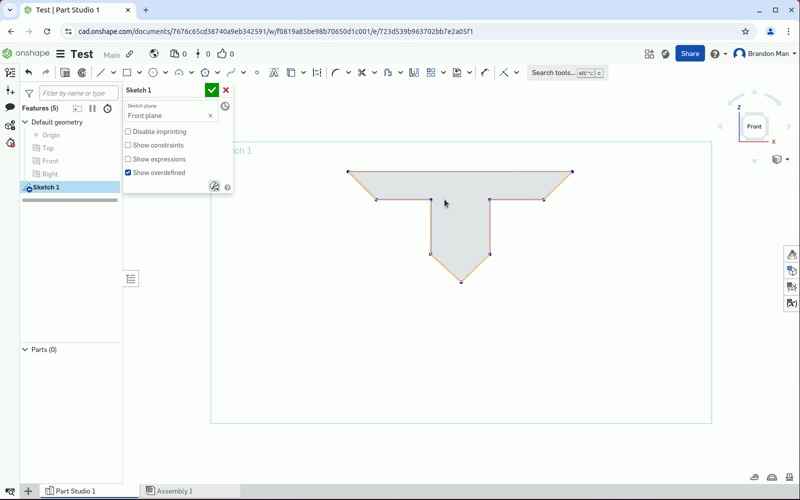
click(444, 199)
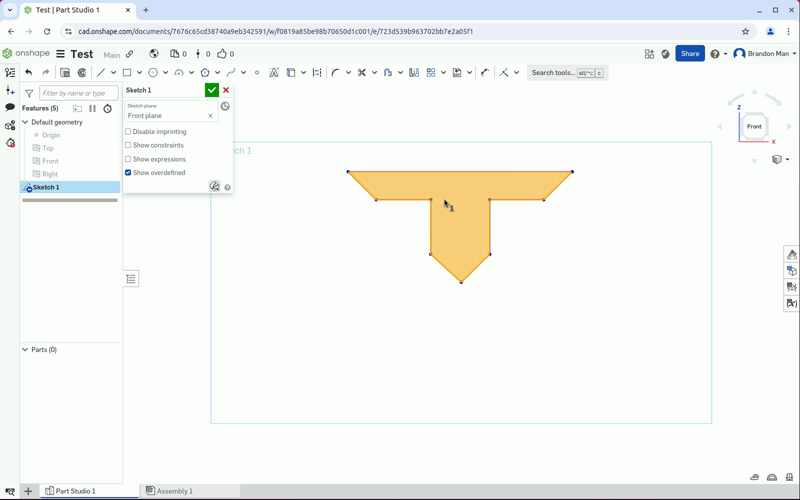
mouse_move(73, 352)
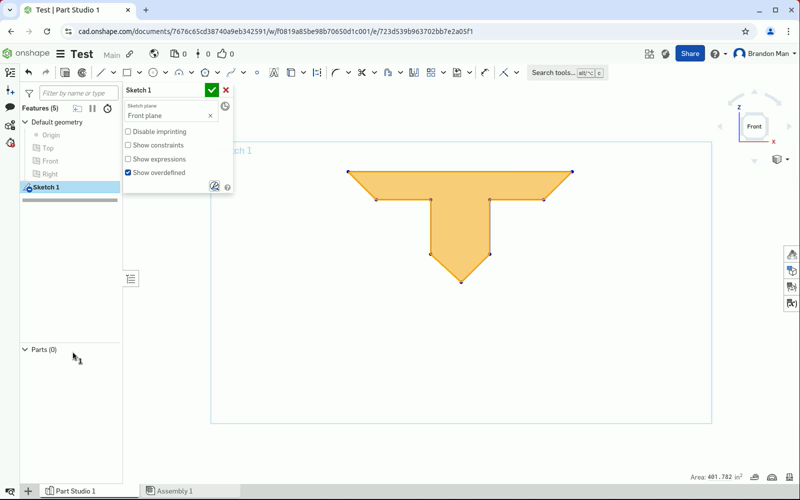
key(shift+y)
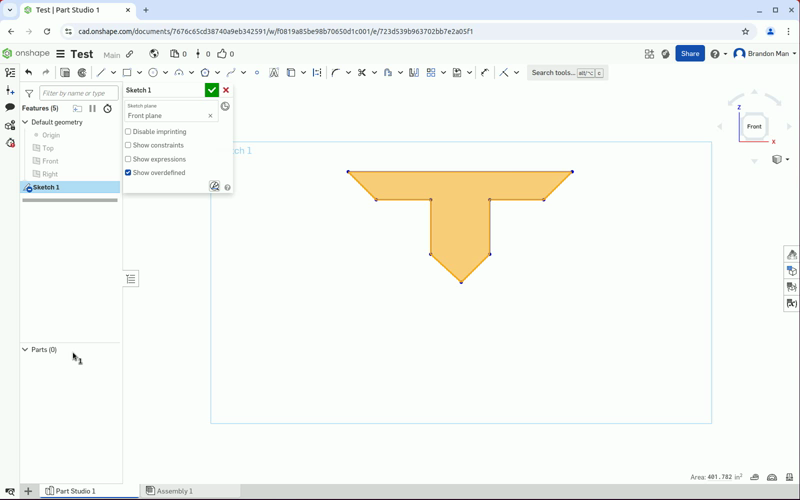
key(shift+e)
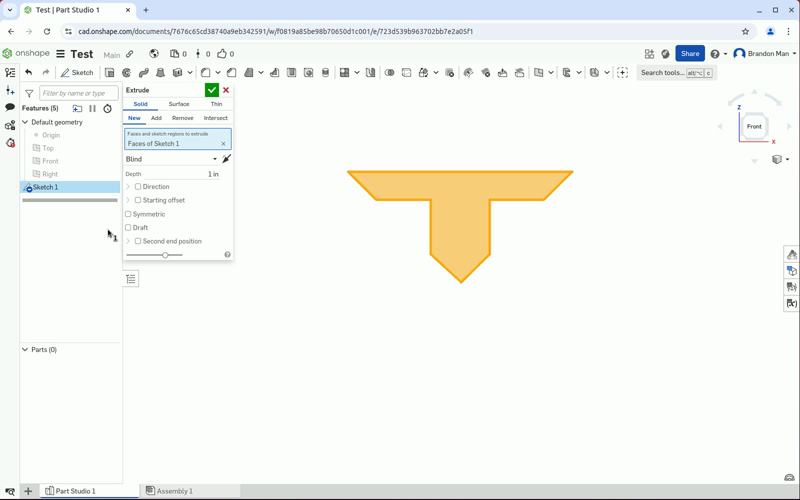
mouse_move(143, 106)
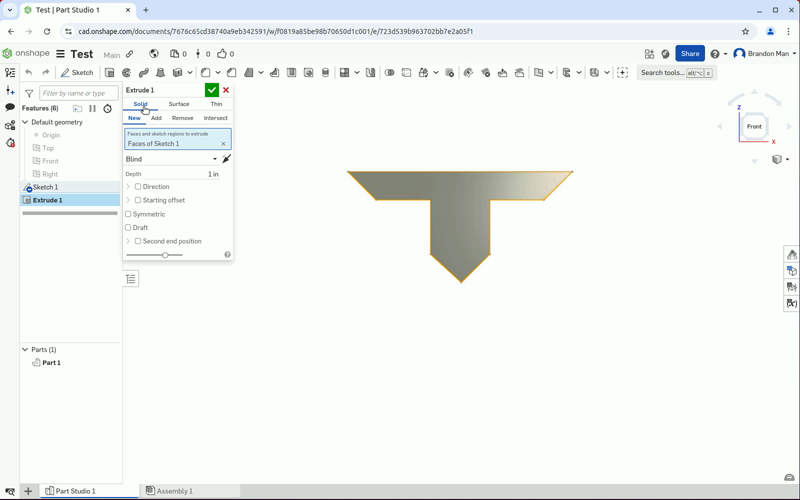
click(143, 106)
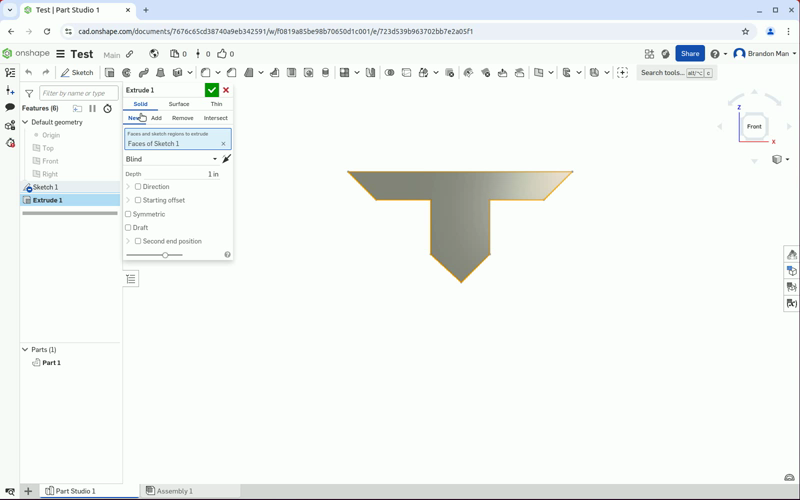
mouse_move(137, 120)
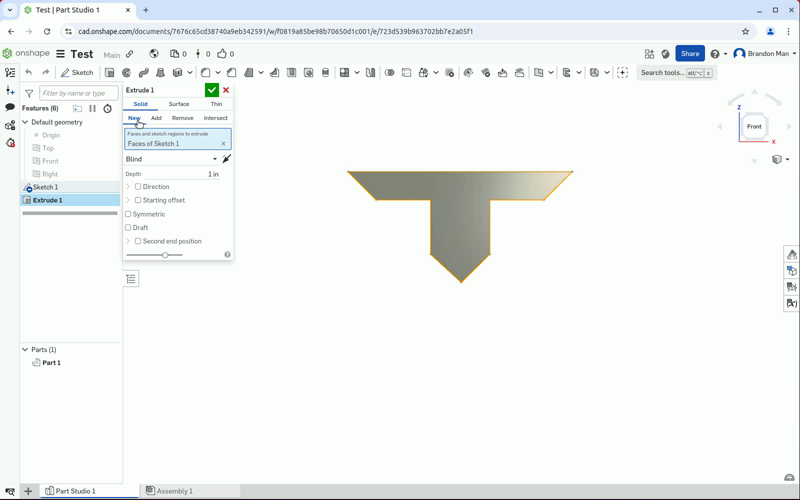
click(137, 120)
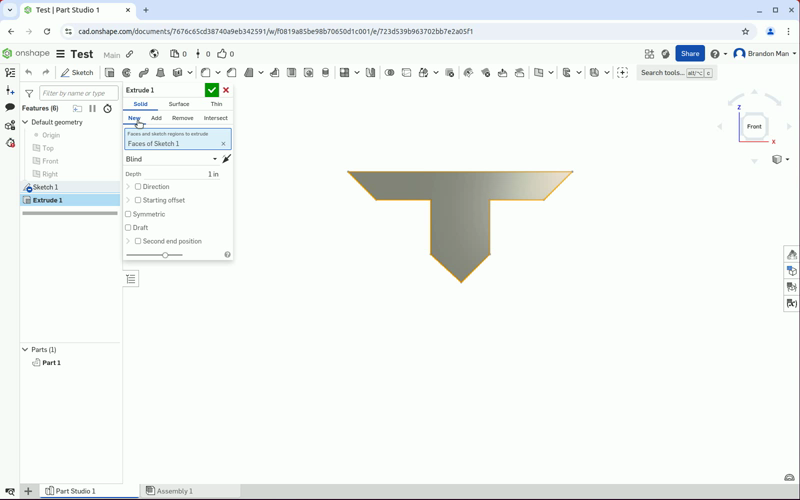
key(tab, 4)
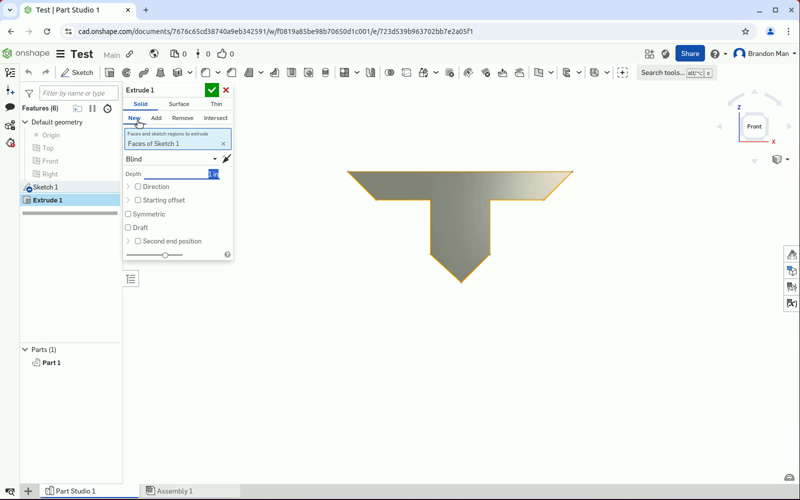
text(45.736)
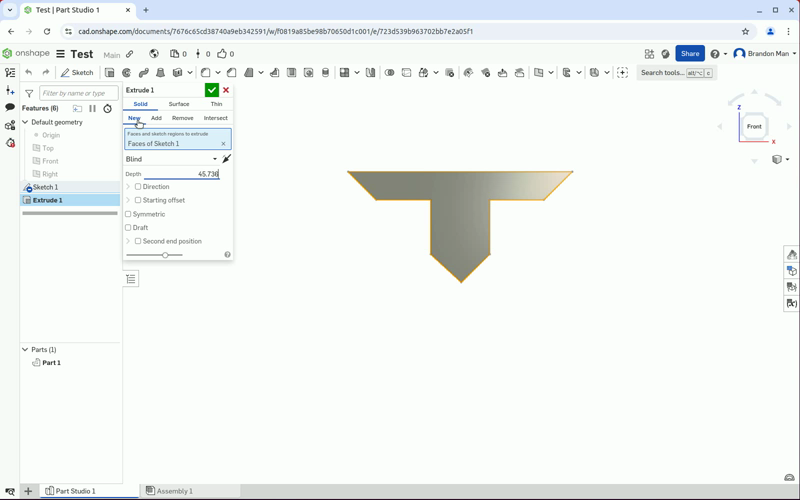
key(tab, 3)
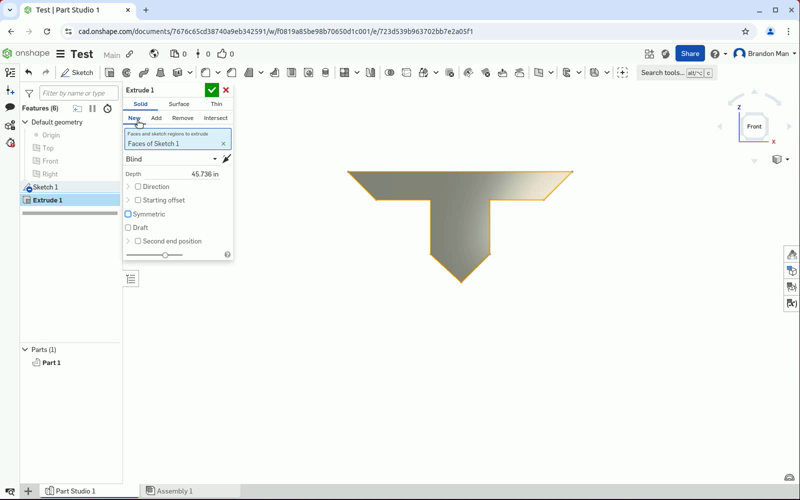
key(space)
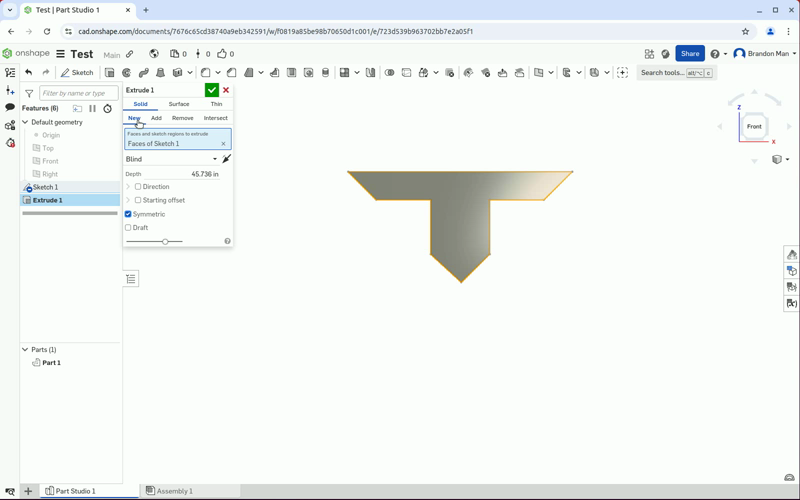
key(enter)
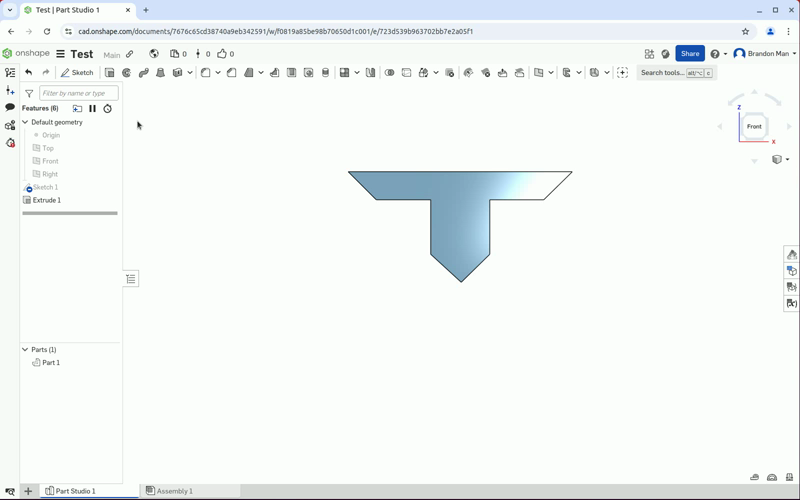
key(shift+h)
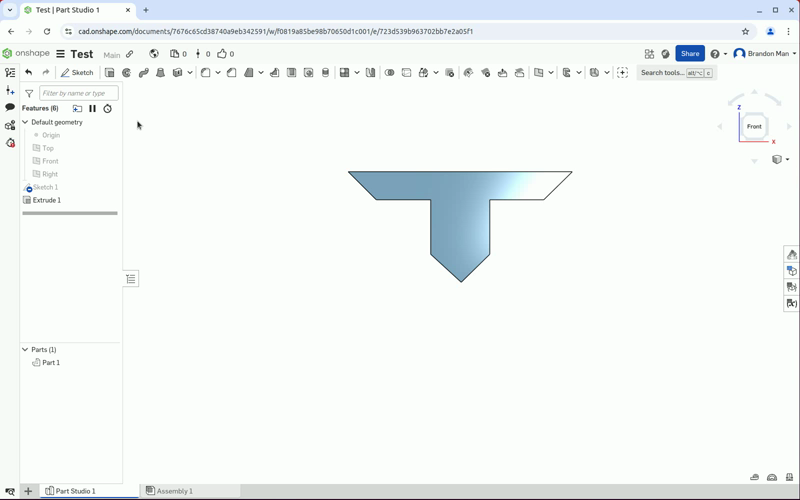
key(shift+h)
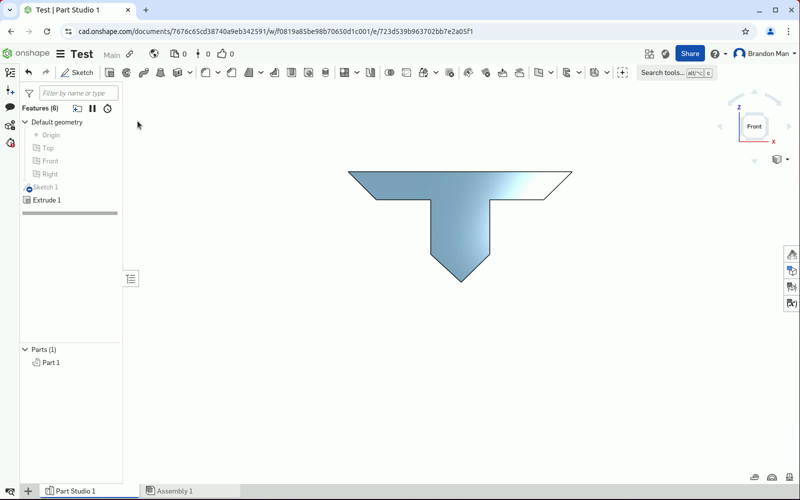
mouse_move(73, 189)
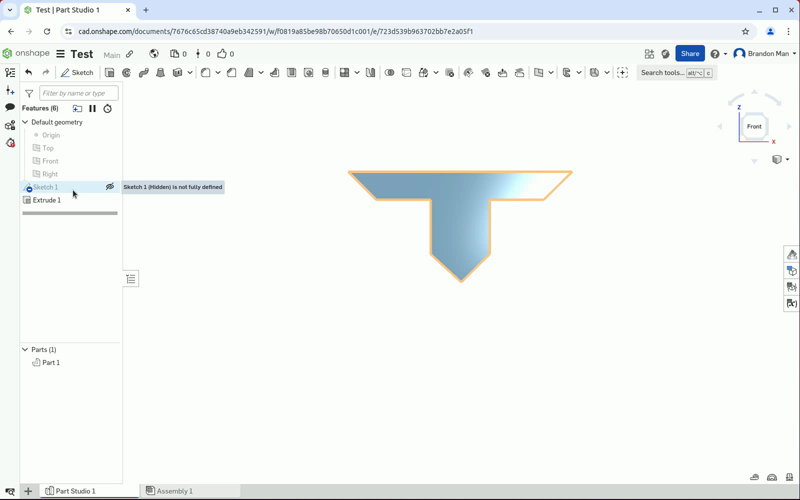
click(73, 189)
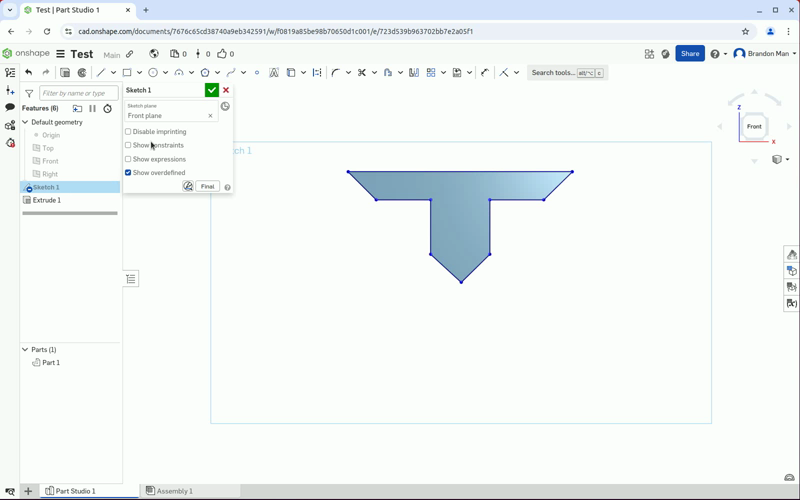
mouse_move(229, 92)
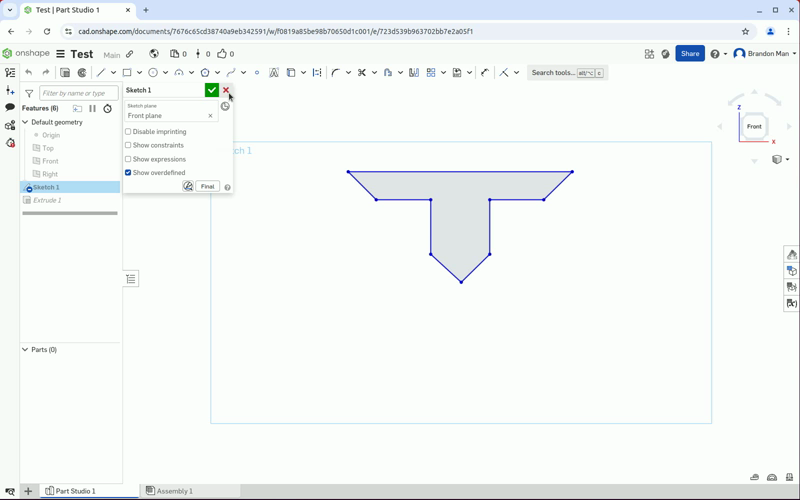
click(229, 92)
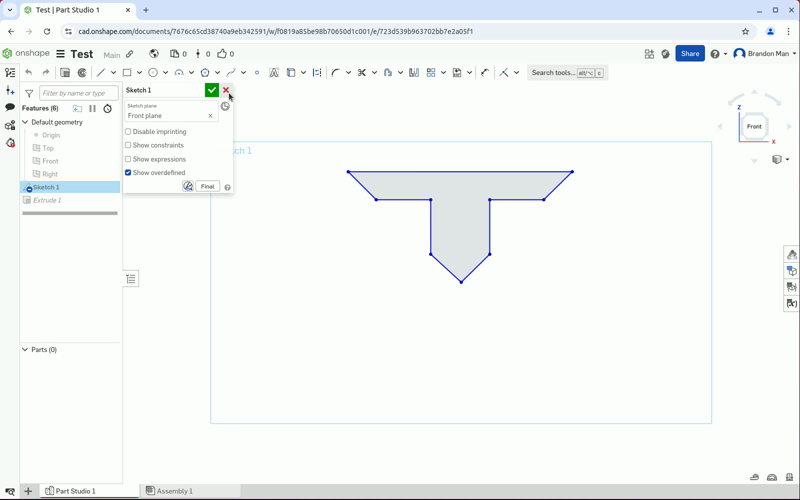
key(shift+s)
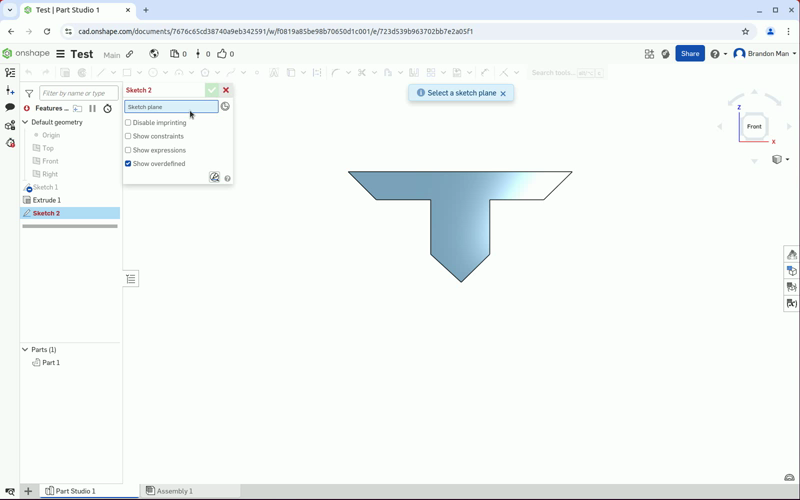
mouse_move(73, 163)
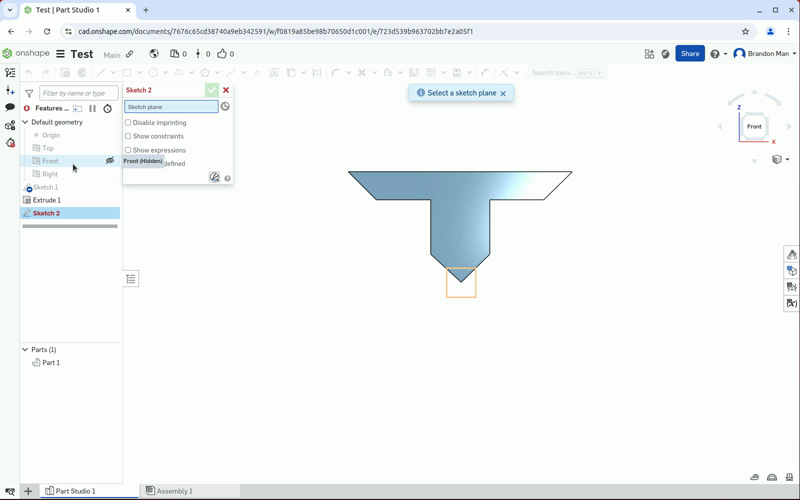
click(73, 163)
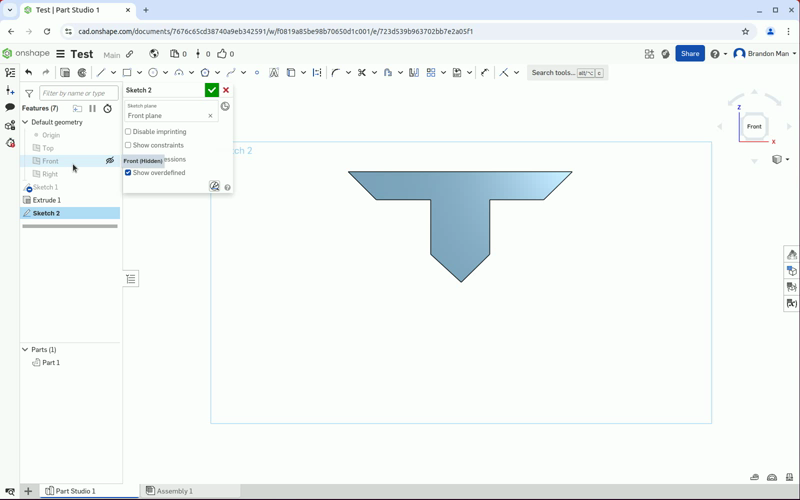
mouse_move(73, 352)
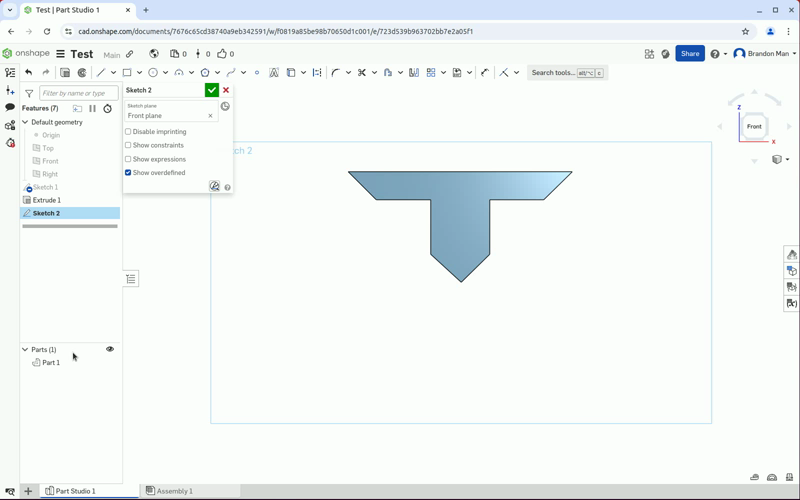
key(y)
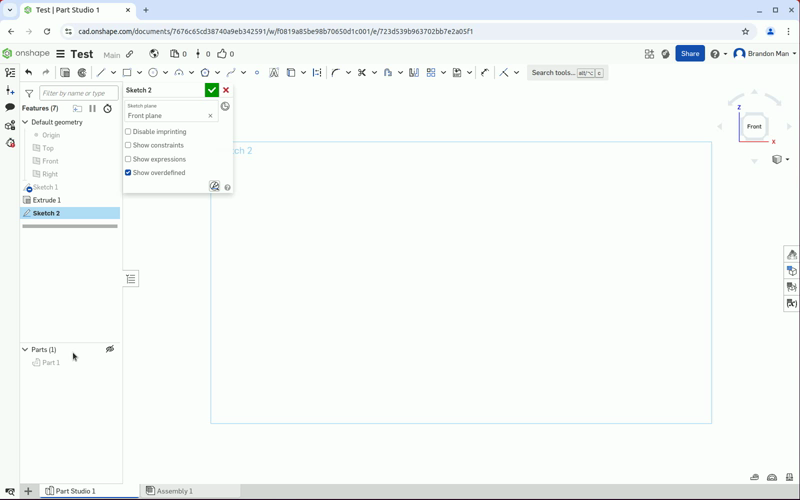
key(l)
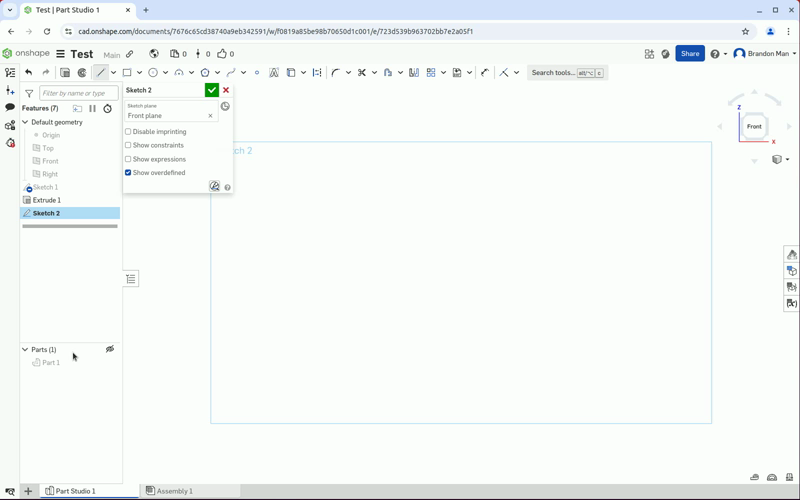
key_down(shift)
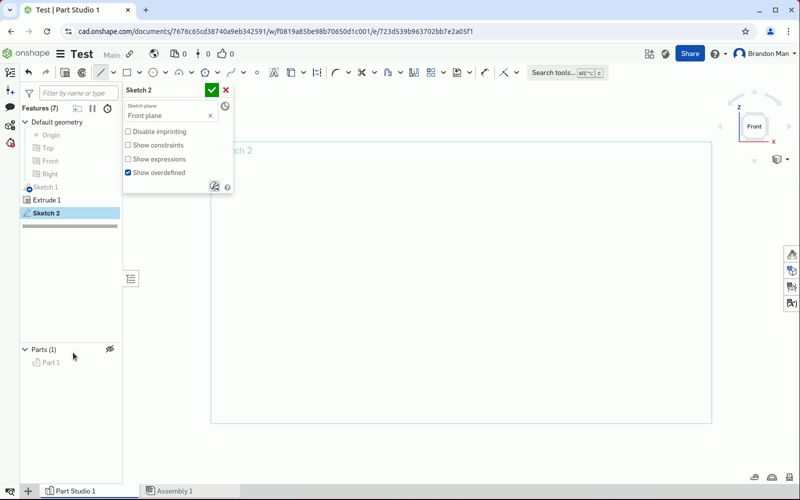
mouse_move(348, 394)
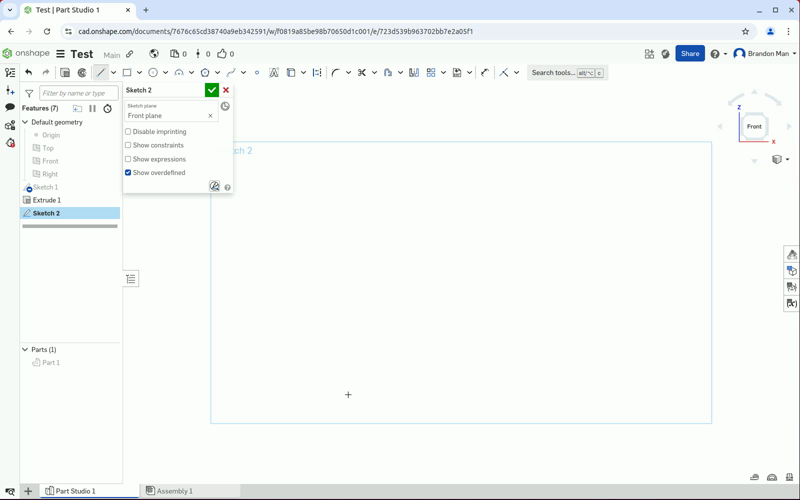
click(348, 394)
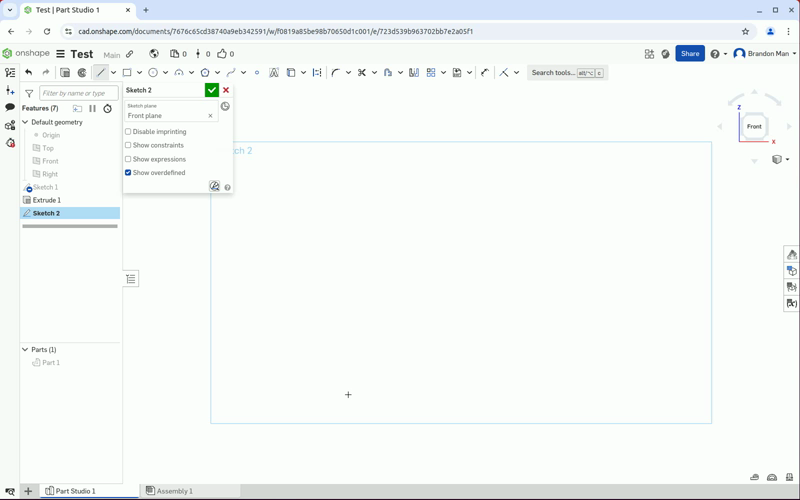
key_up(shift)
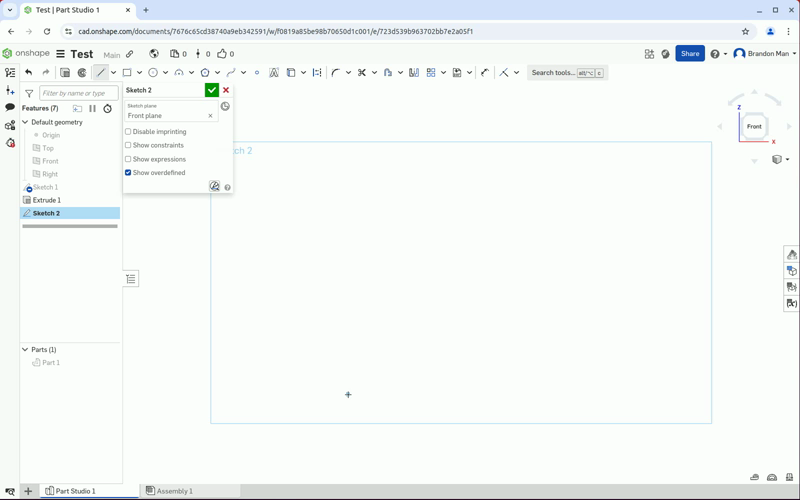
key_down(shift)
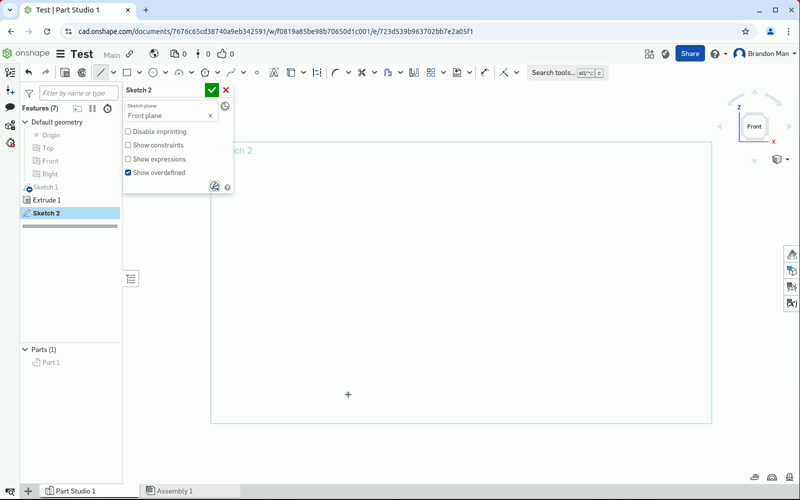
mouse_move(378, 394)
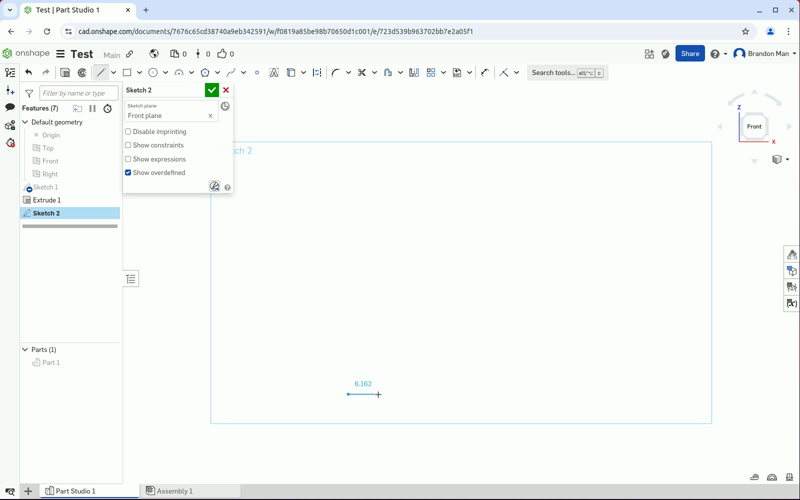
mouse_move(378, 366)
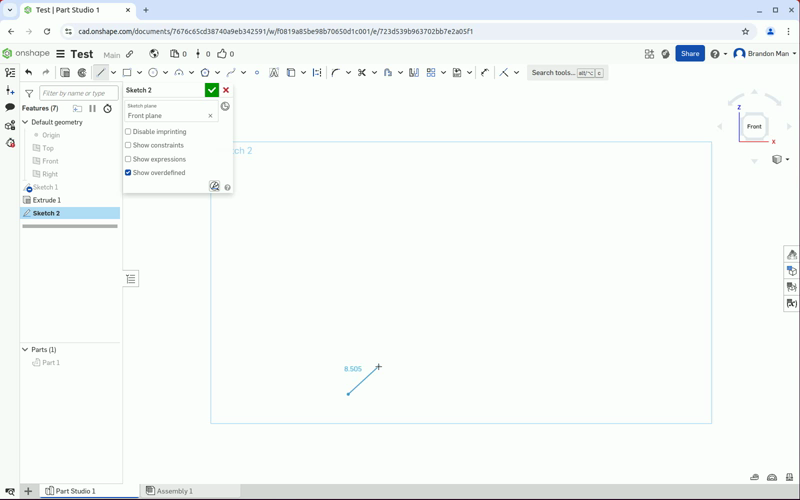
click(378, 366)
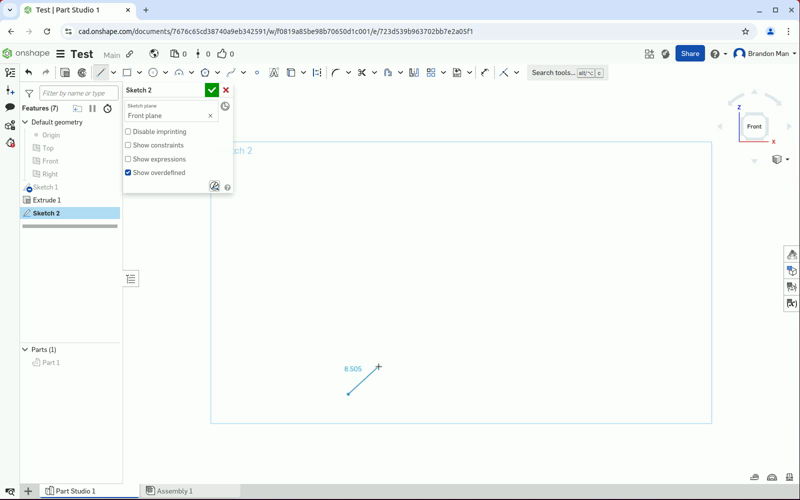
key_up(shift)
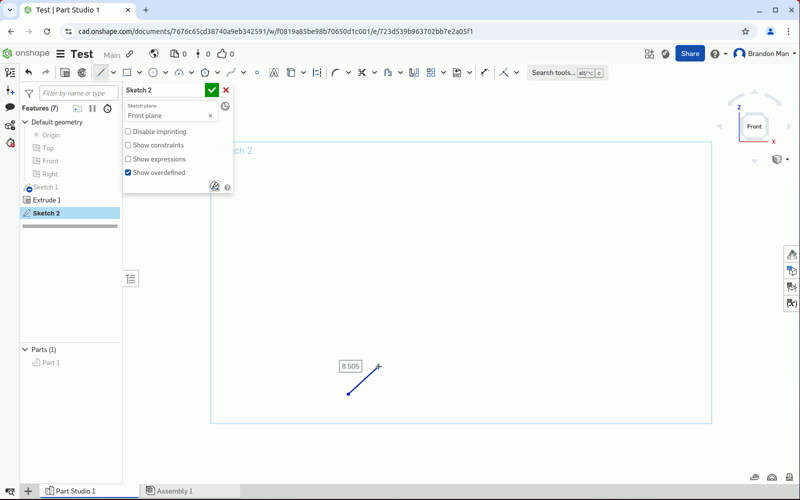
key_down(shift)
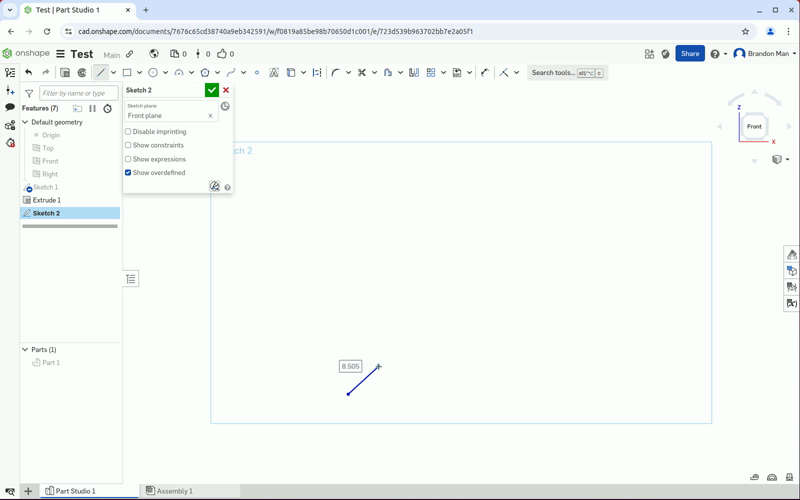
mouse_move(408, 366)
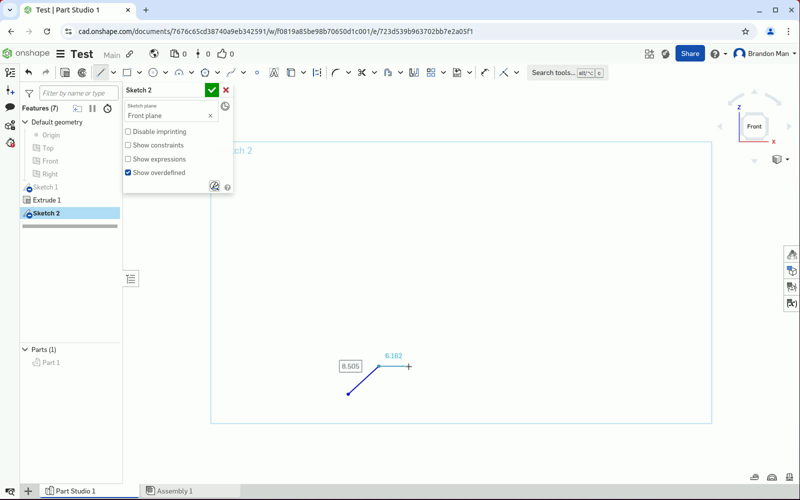
mouse_move(378, 312)
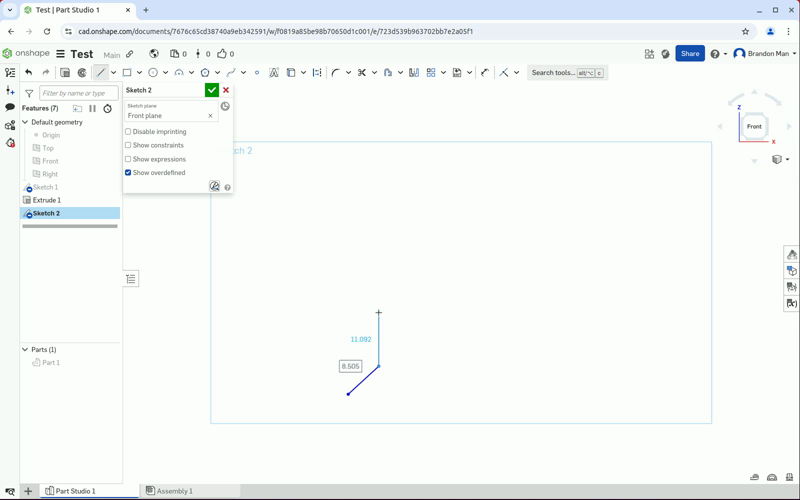
click(378, 312)
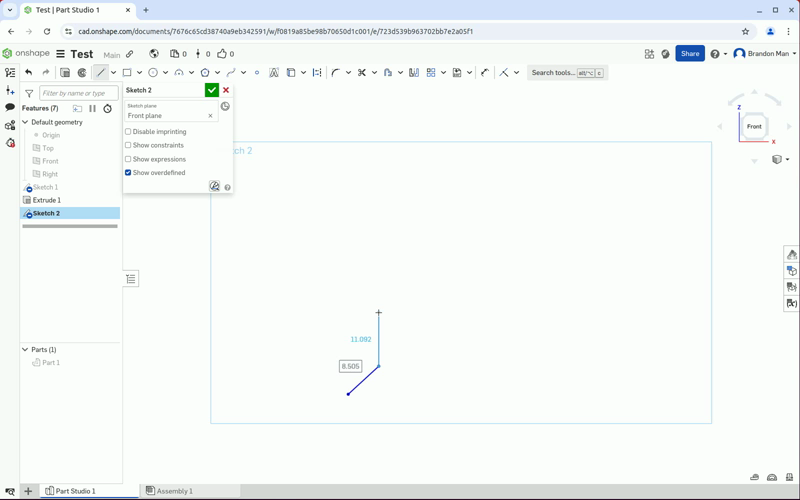
key_up(shift)
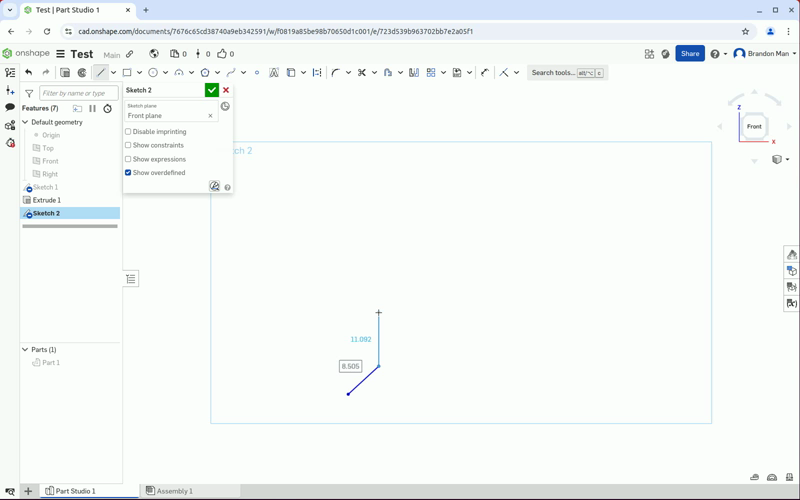
key_down(shift)
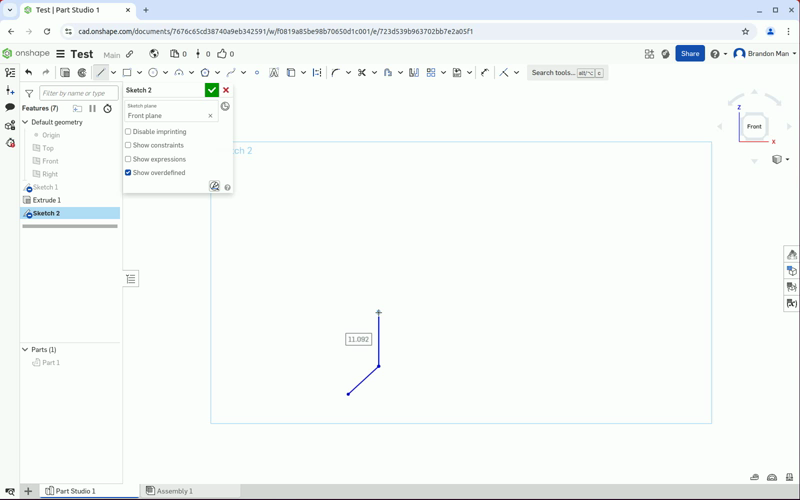
mouse_move(408, 312)
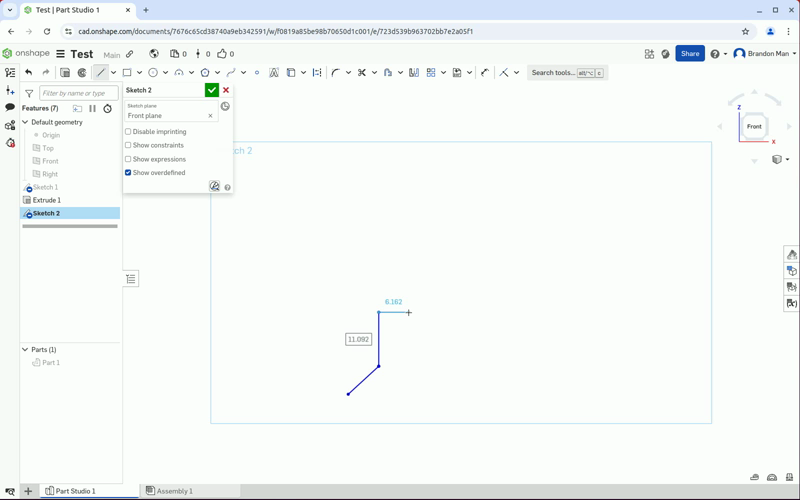
mouse_move(430, 312)
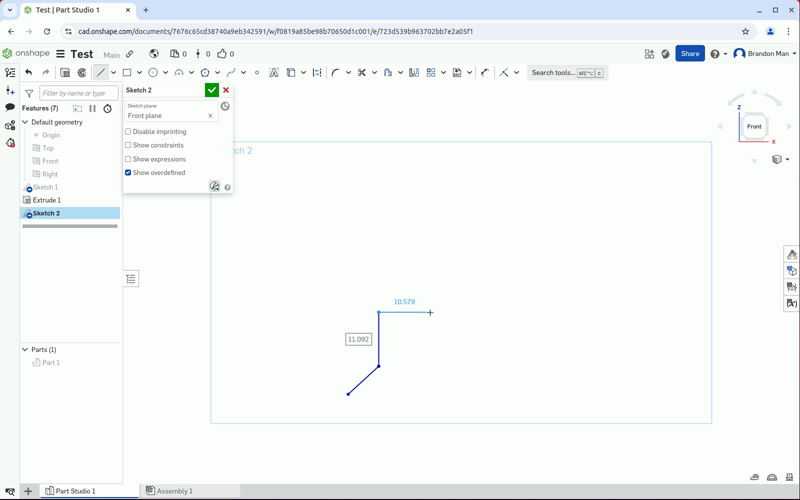
click(430, 312)
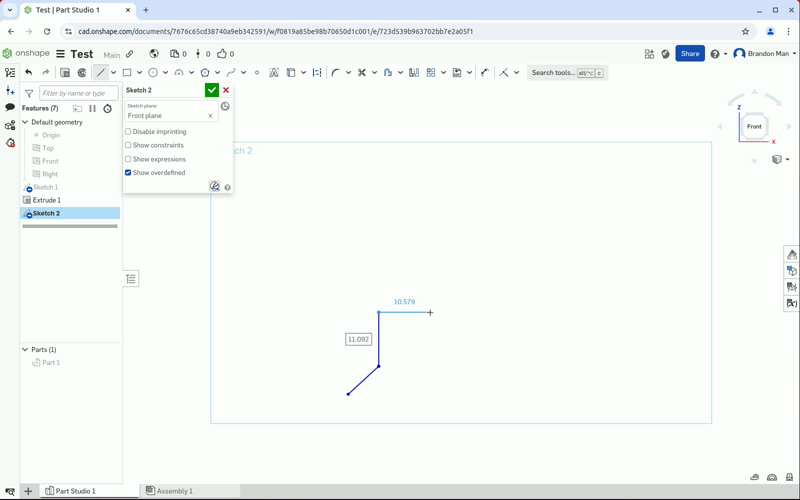
key_up(shift)
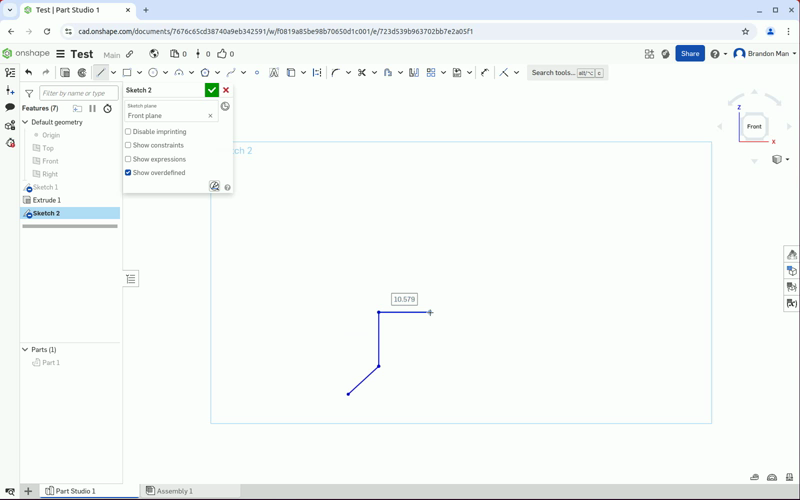
key_down(shift)
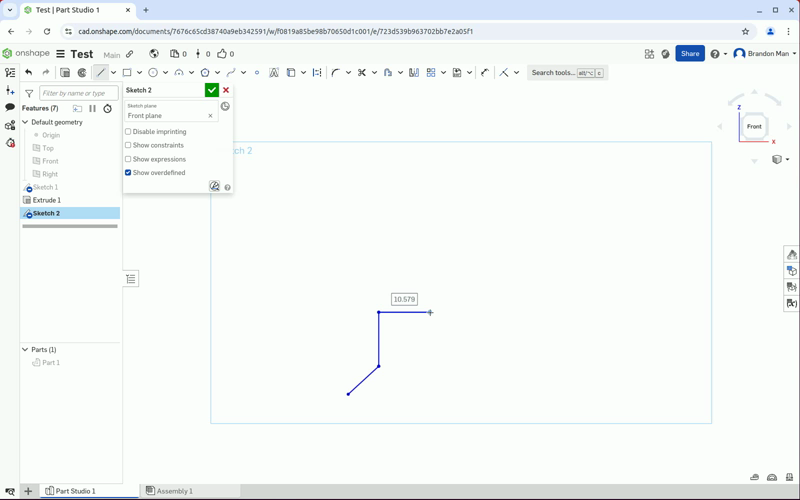
mouse_move(460, 312)
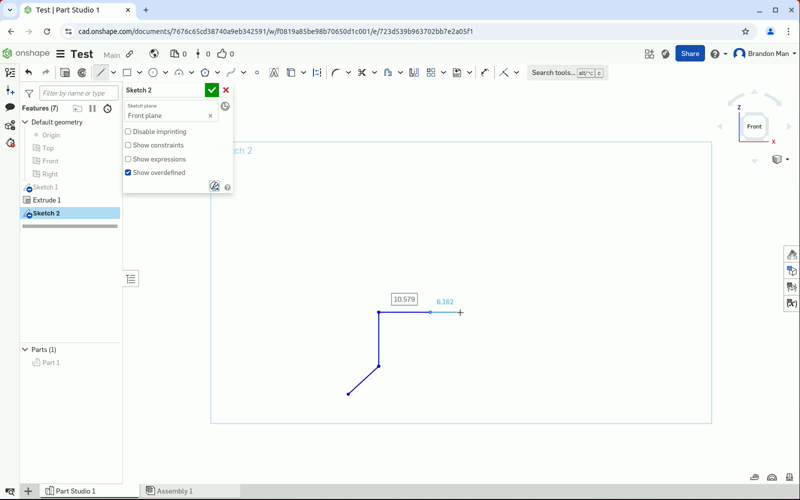
mouse_move(460, 281)
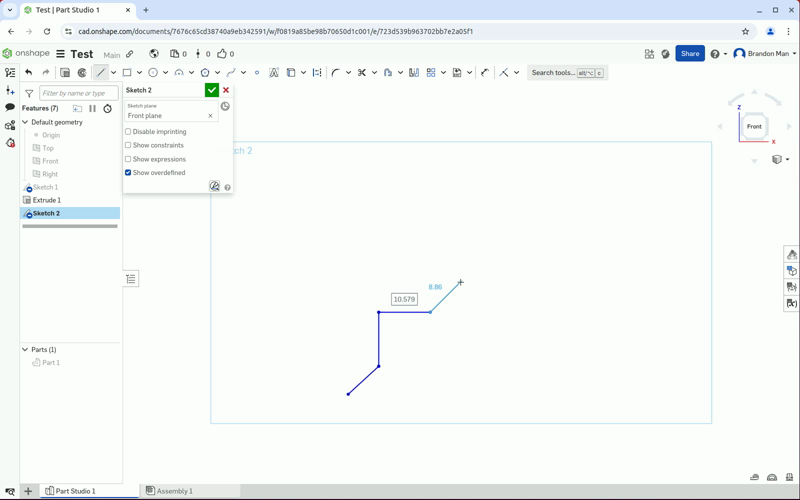
click(460, 281)
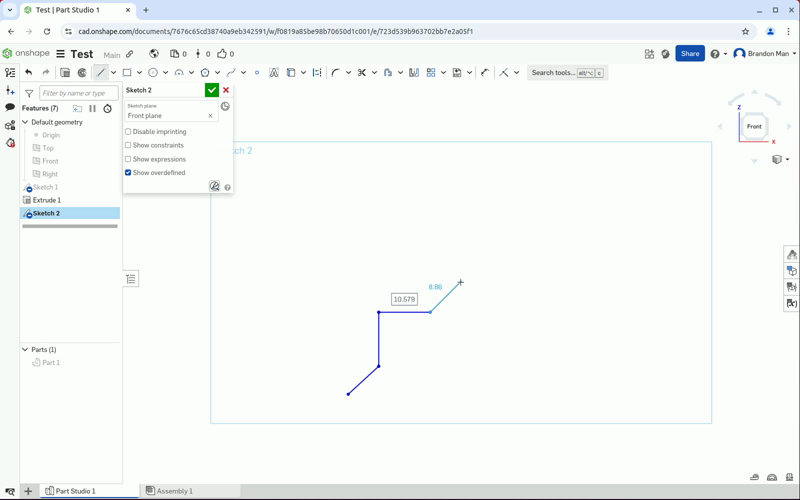
key_up(shift)
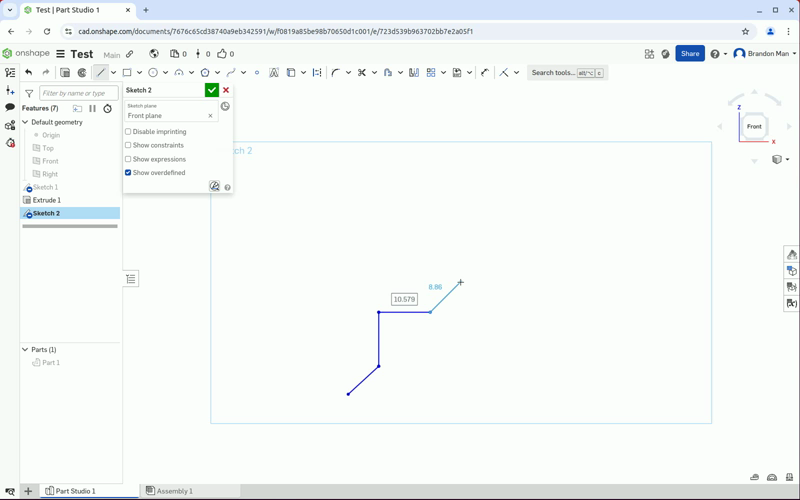
key_down(shift)
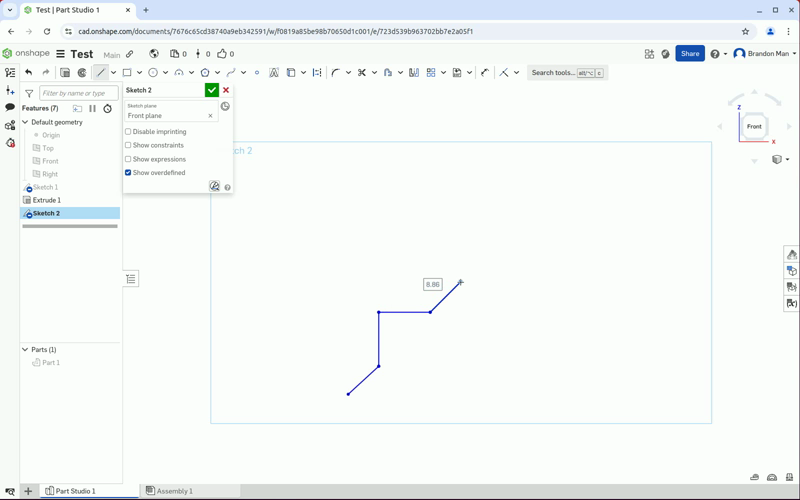
mouse_move(490, 281)
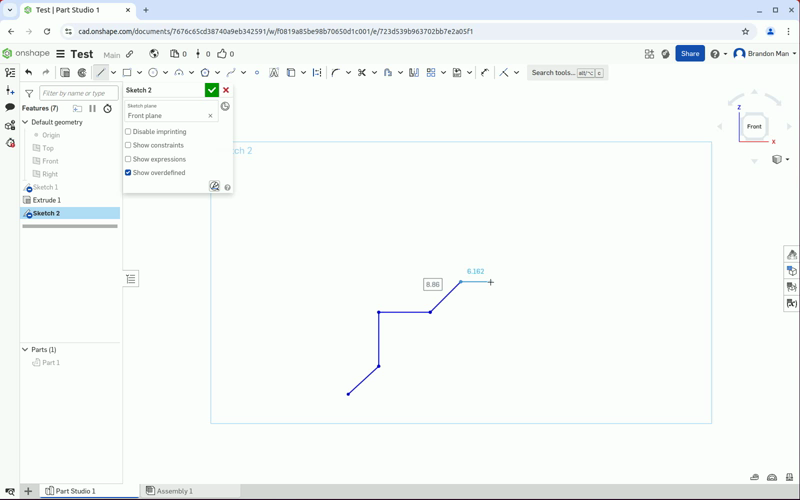
mouse_move(430, 253)
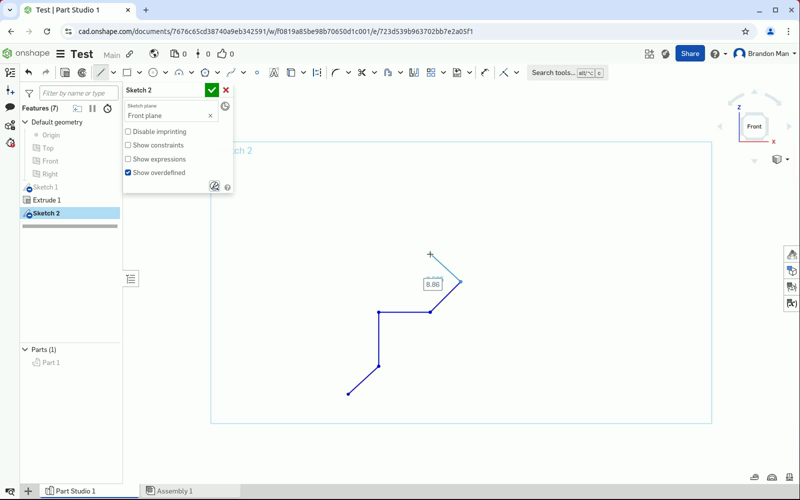
click(430, 253)
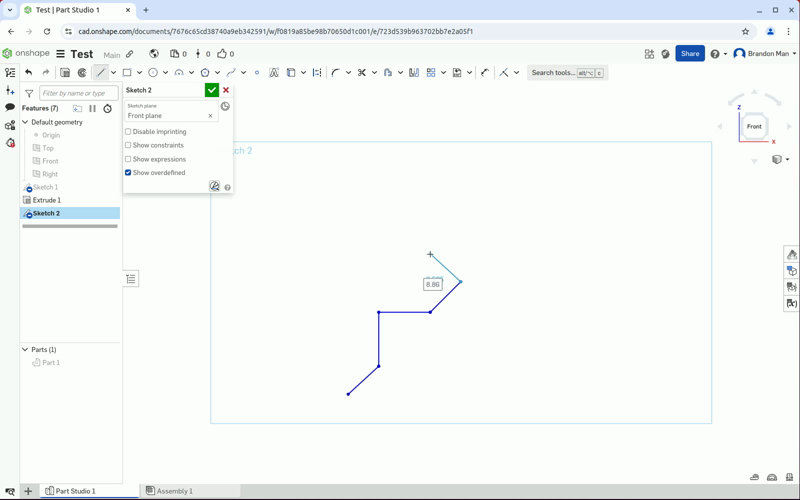
key_up(shift)
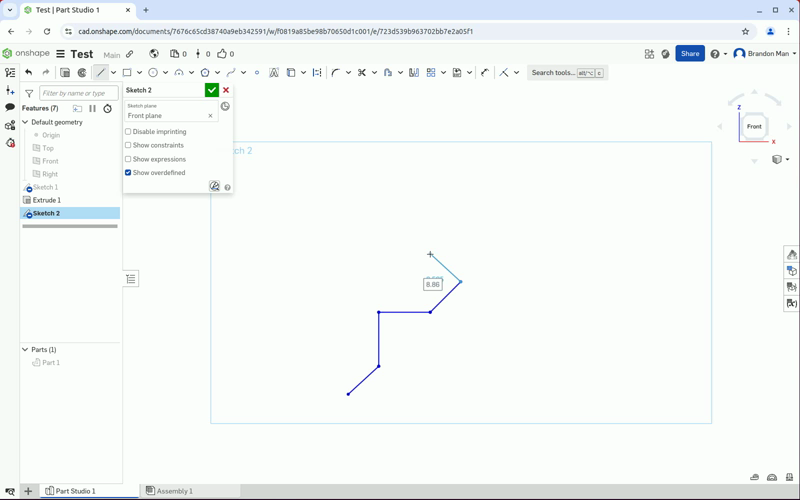
key_down(shift)
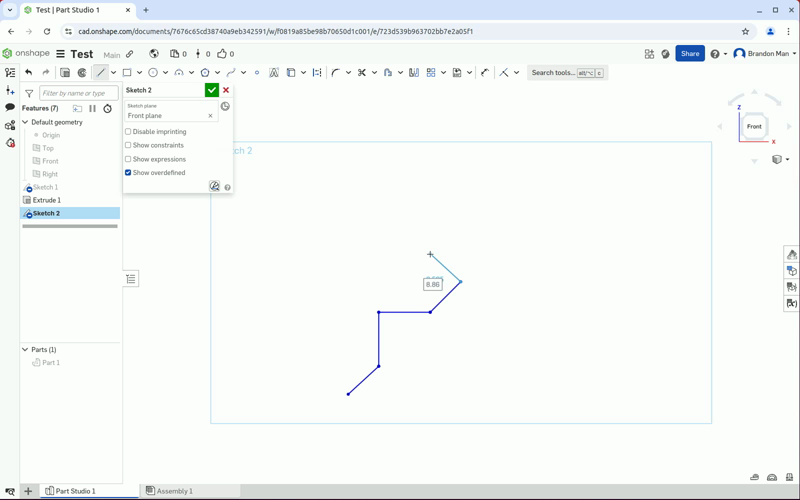
mouse_move(460, 253)
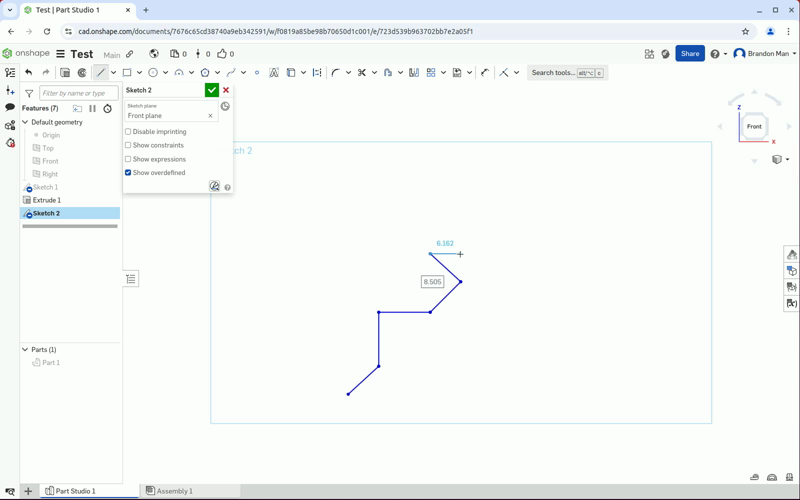
mouse_move(378, 253)
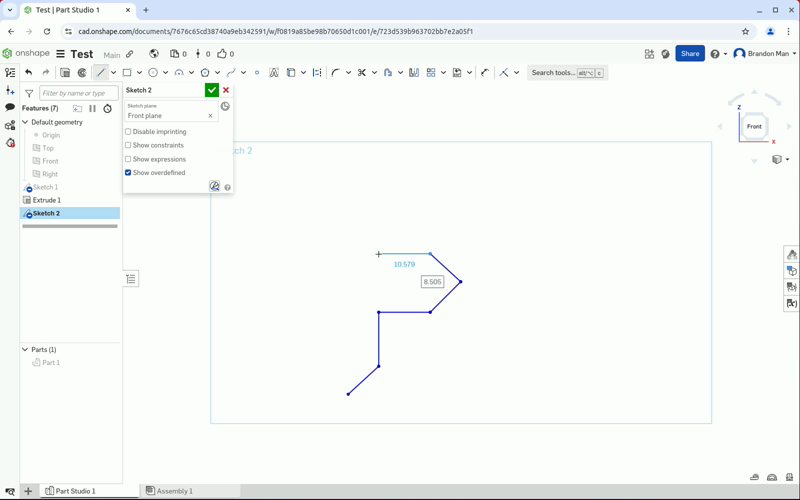
click(378, 253)
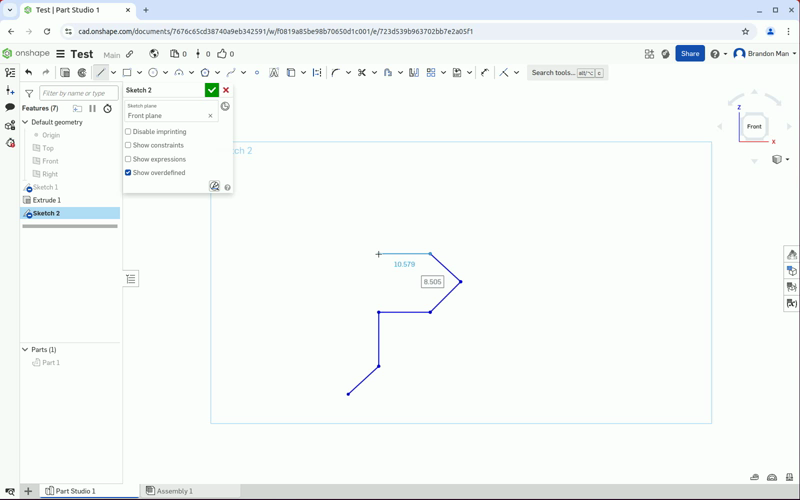
key_up(shift)
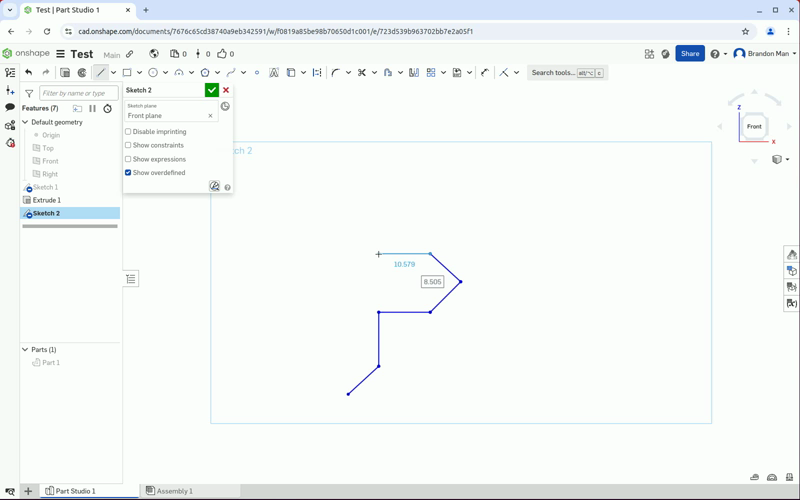
key_down(shift)
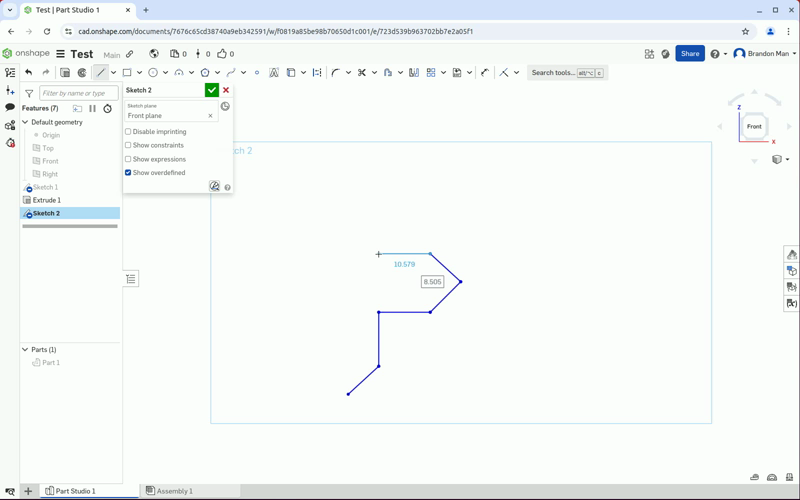
mouse_move(408, 253)
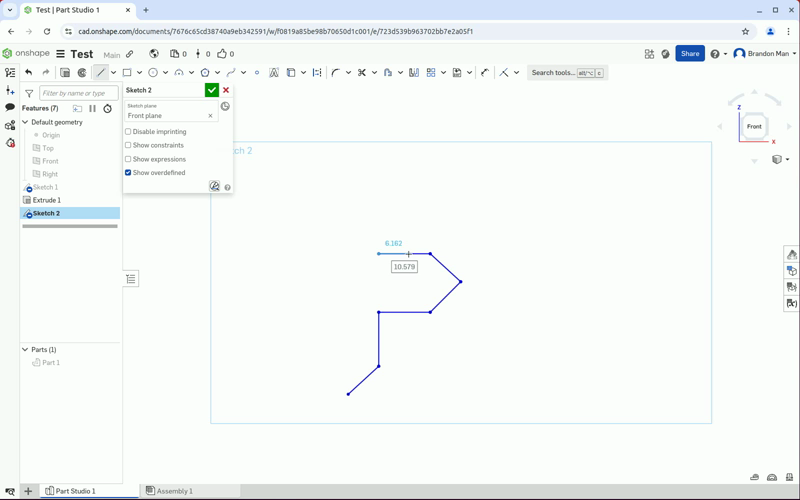
mouse_move(378, 199)
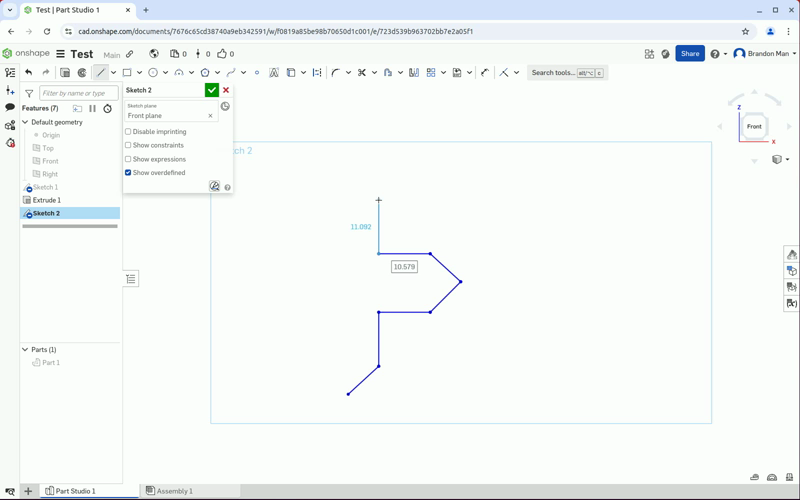
click(378, 199)
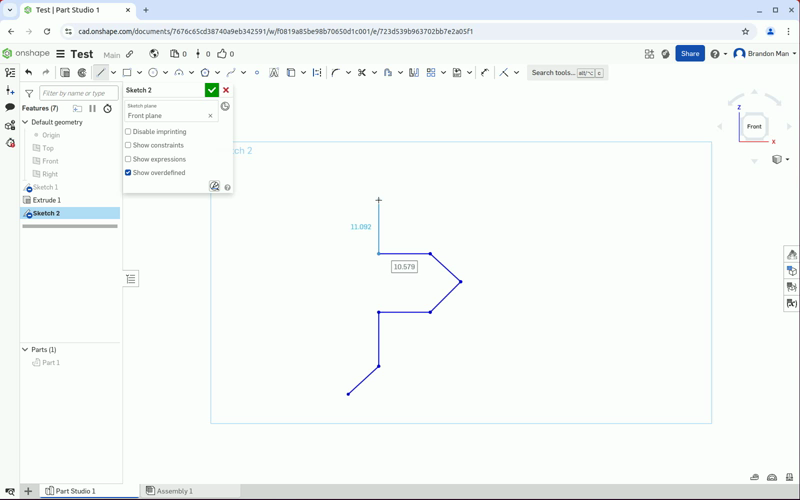
key_up(shift)
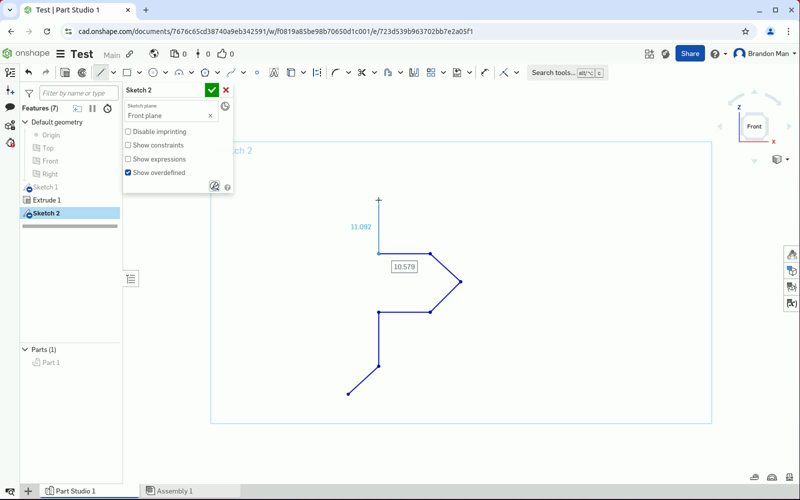
key_down(shift)
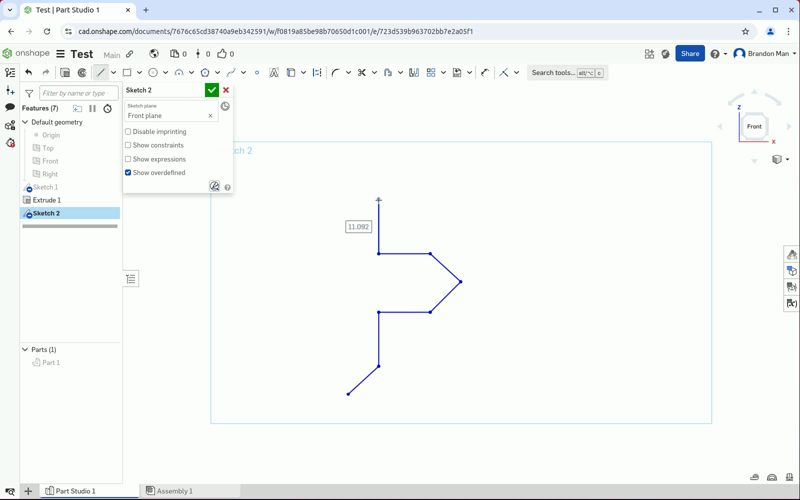
mouse_move(408, 199)
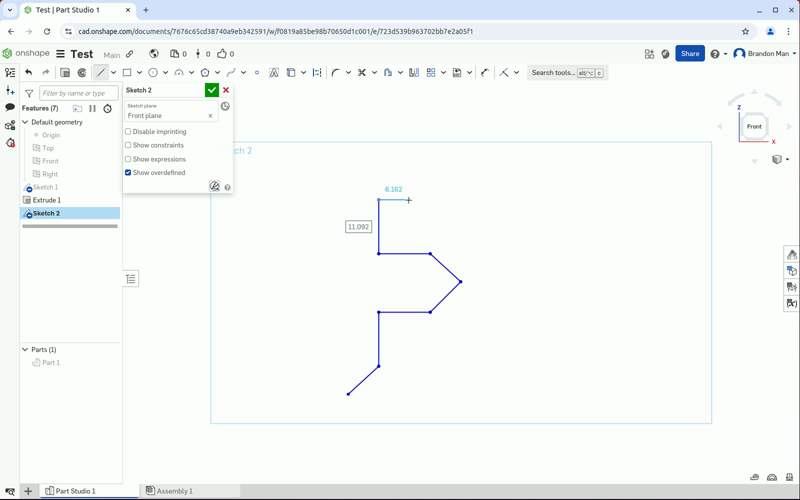
mouse_move(348, 171)
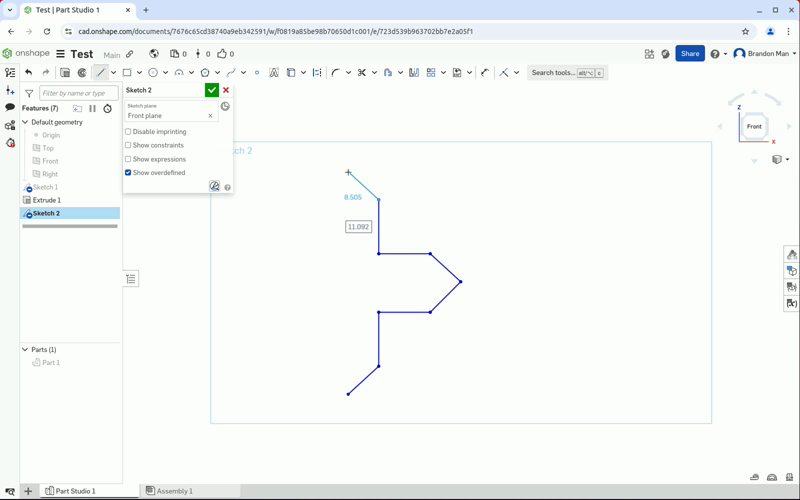
click(348, 171)
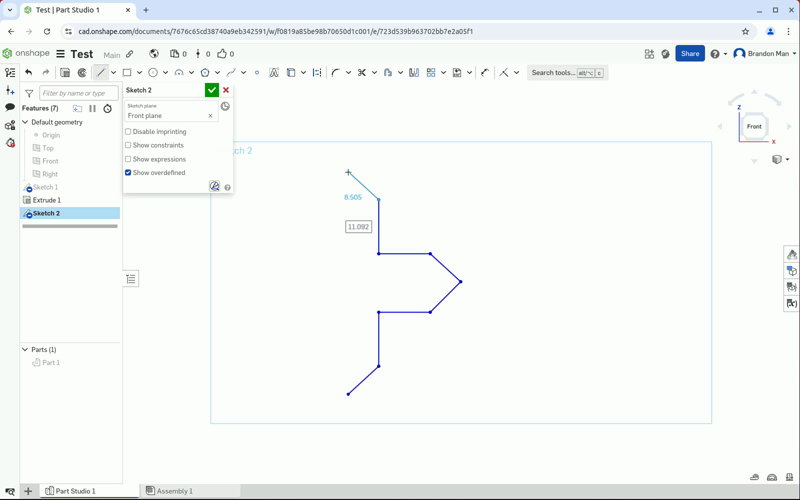
key_up(shift)
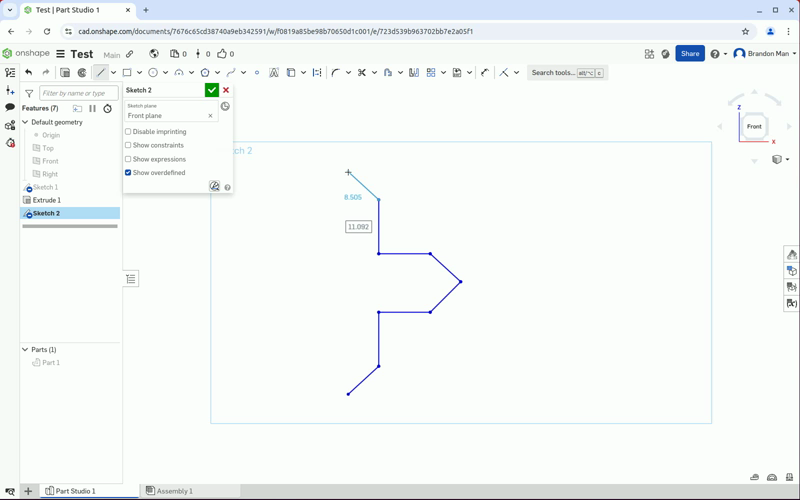
key_down(shift)
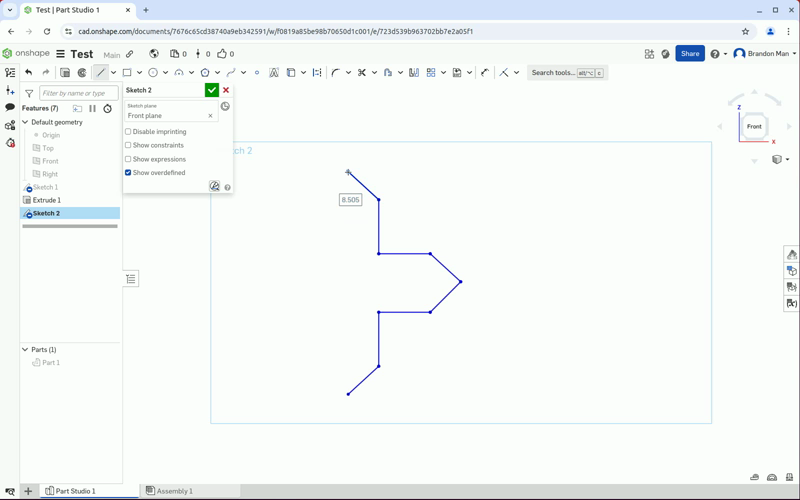
mouse_move(348, 394)
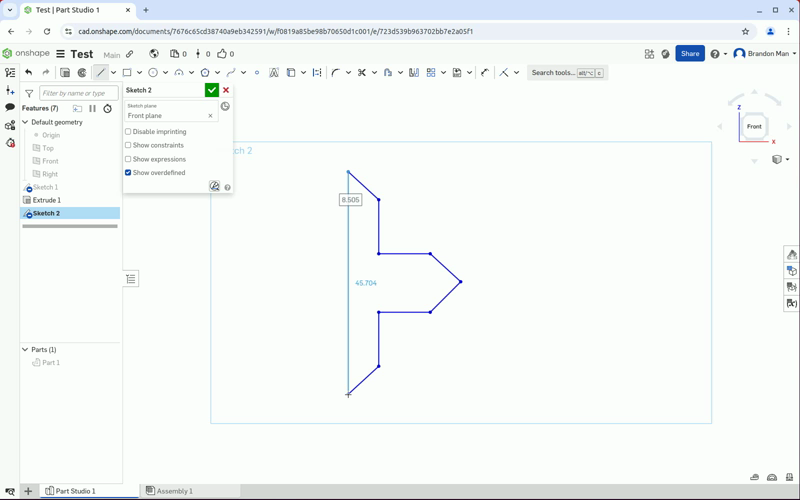
key_up(shift)
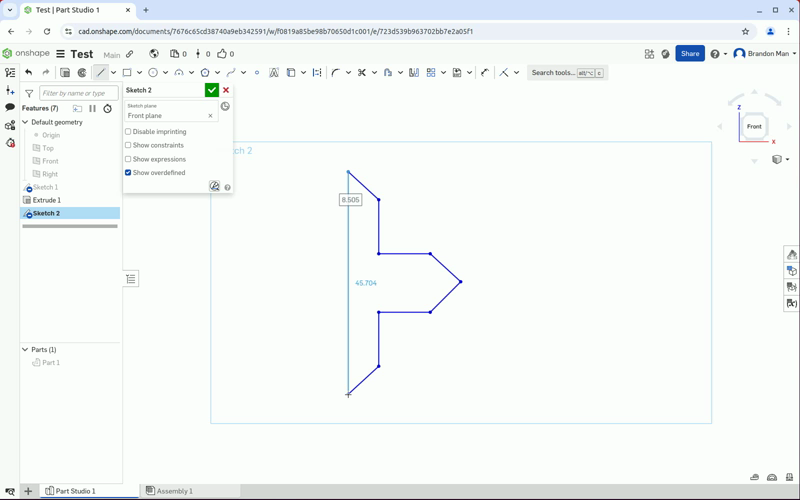
click(348, 394)
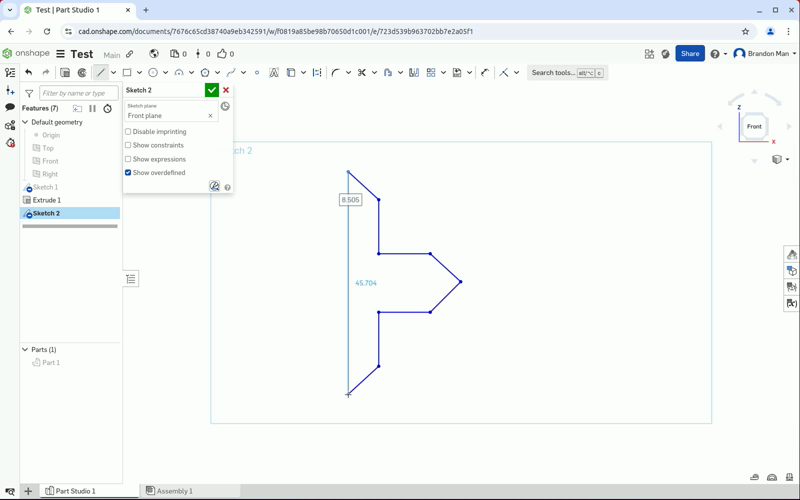
key(esc)
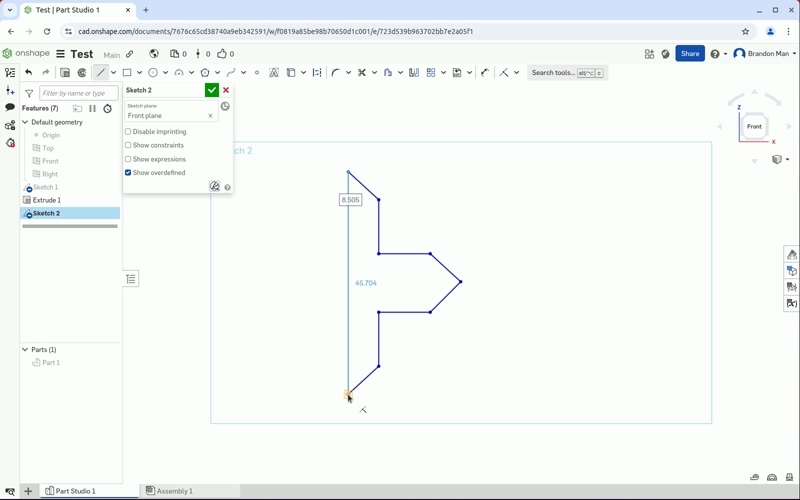
mouse_move(380, 276)
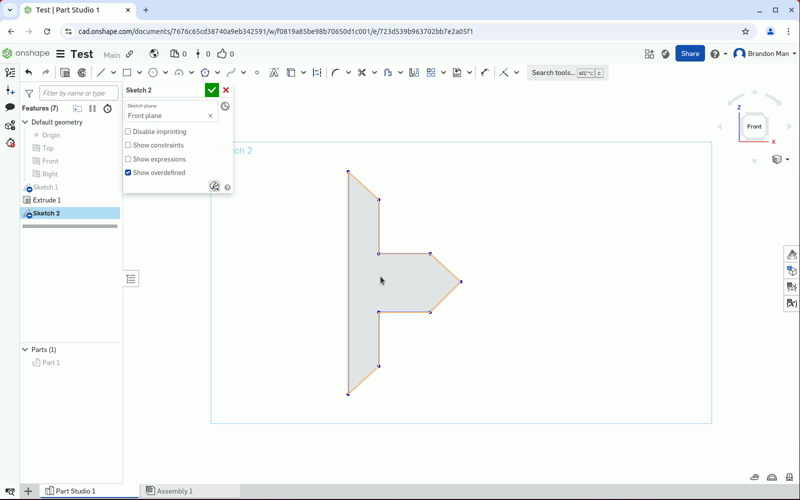
click(380, 276)
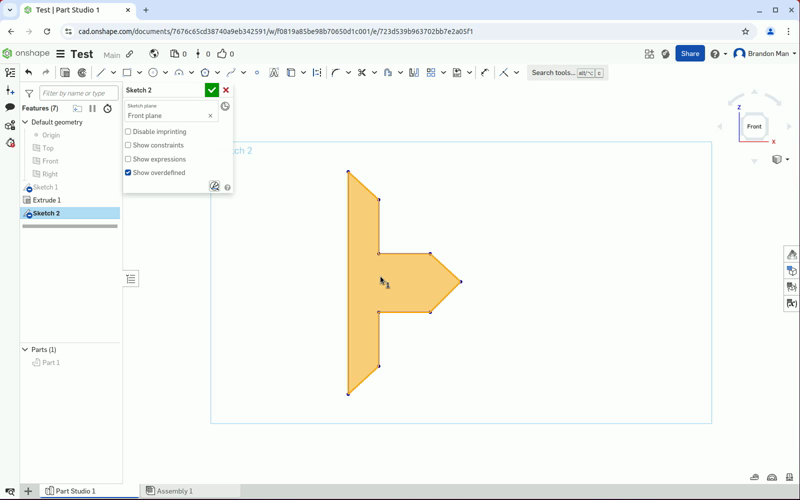
mouse_move(73, 352)
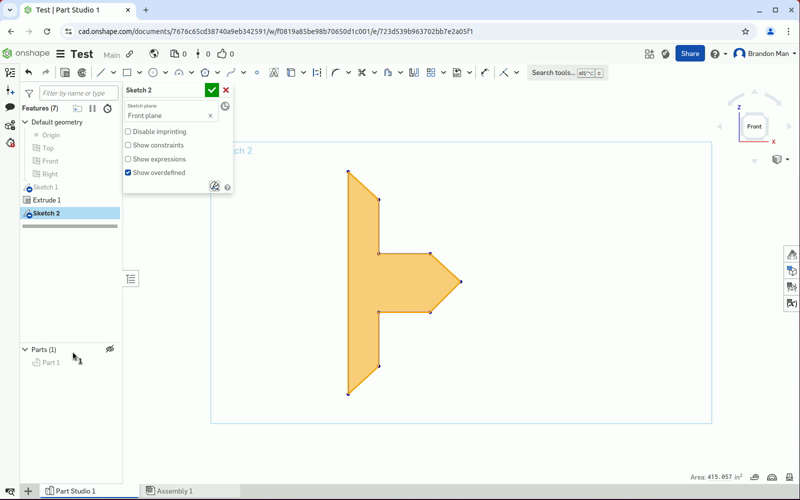
key(shift+y)
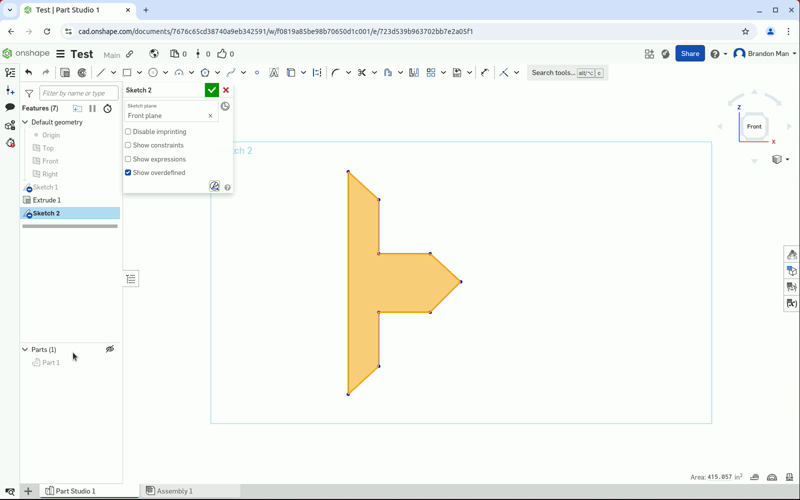
key(shift+e)
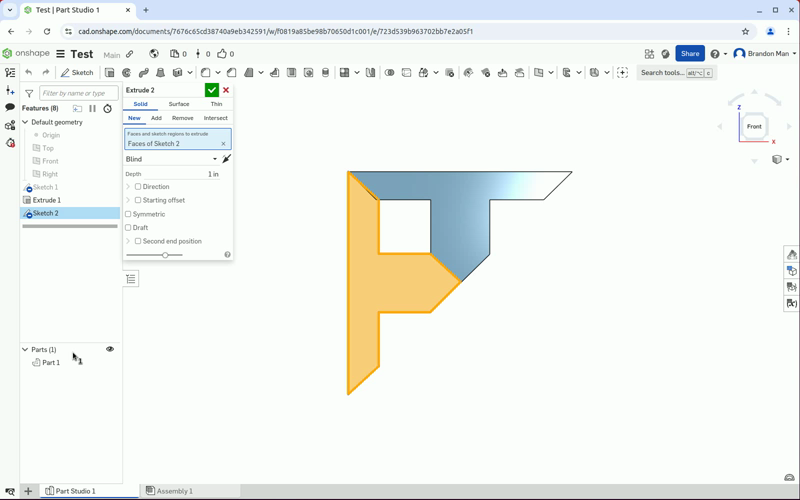
mouse_move(143, 106)
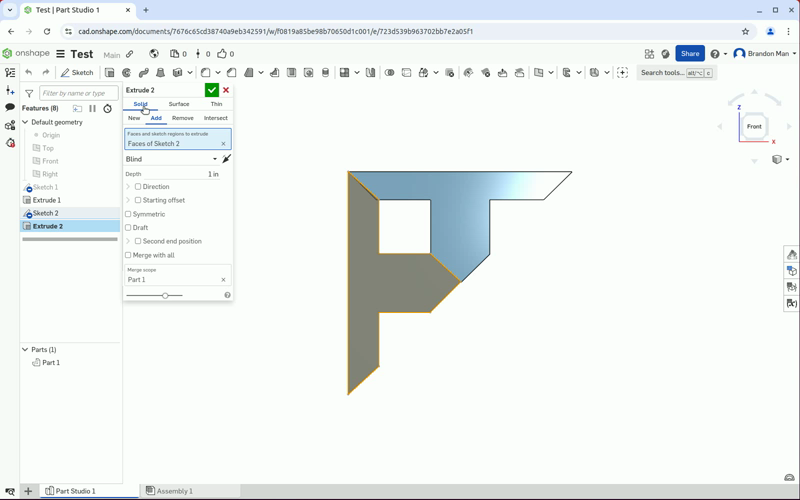
click(143, 106)
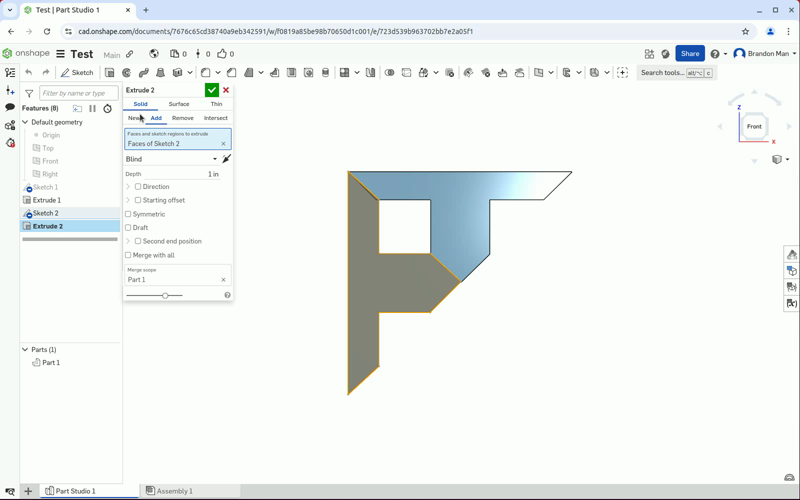
mouse_move(137, 120)
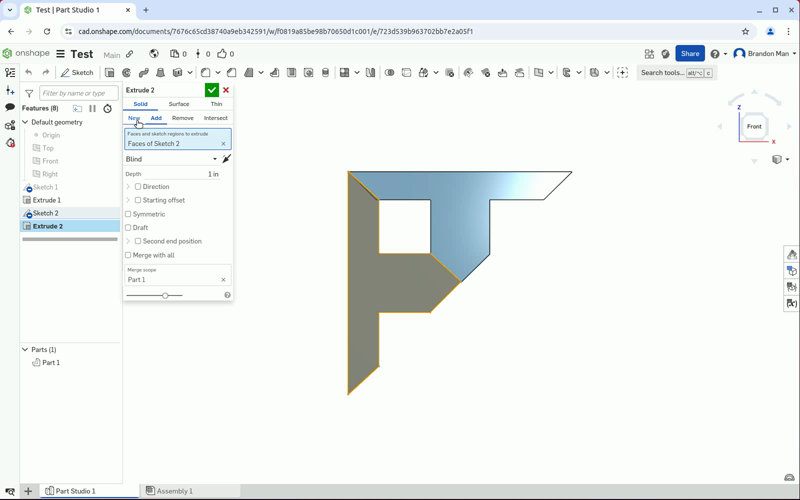
click(137, 120)
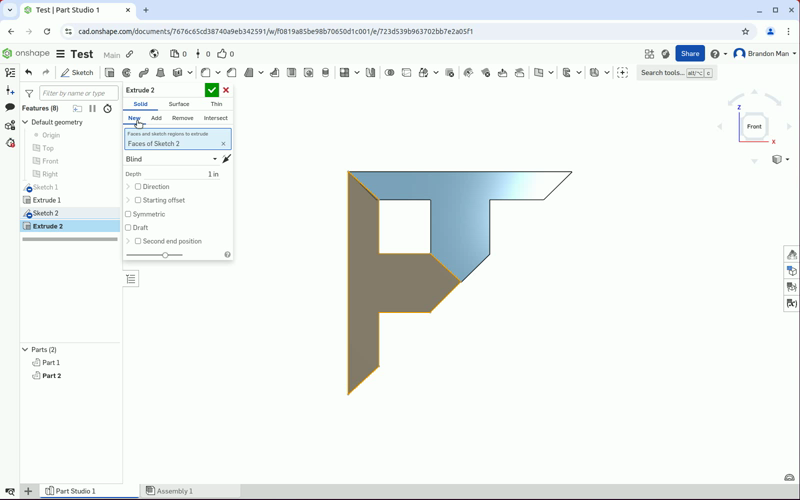
key(tab, 4)
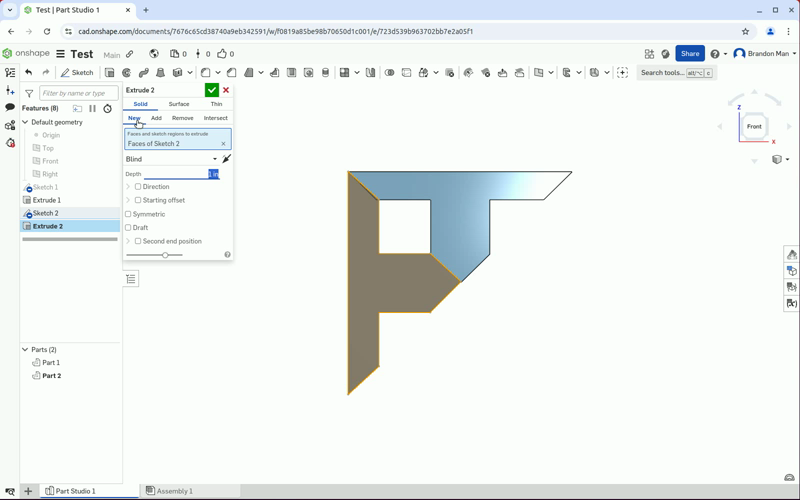
text(45.736)
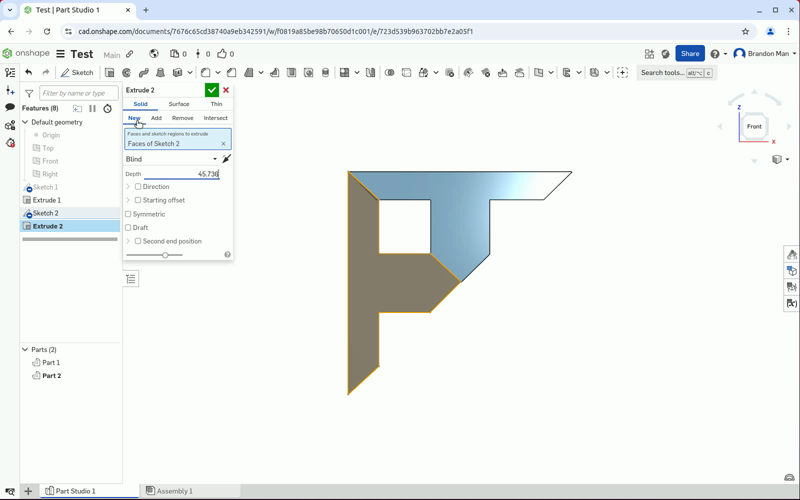
key(tab, 3)
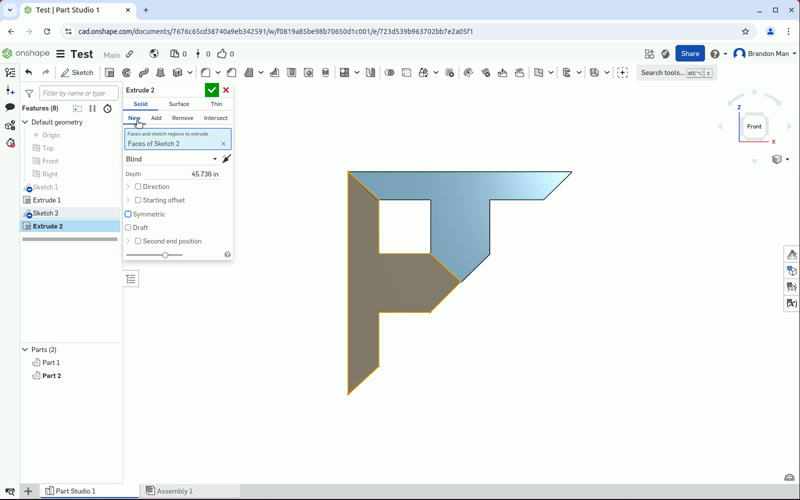
key(space)
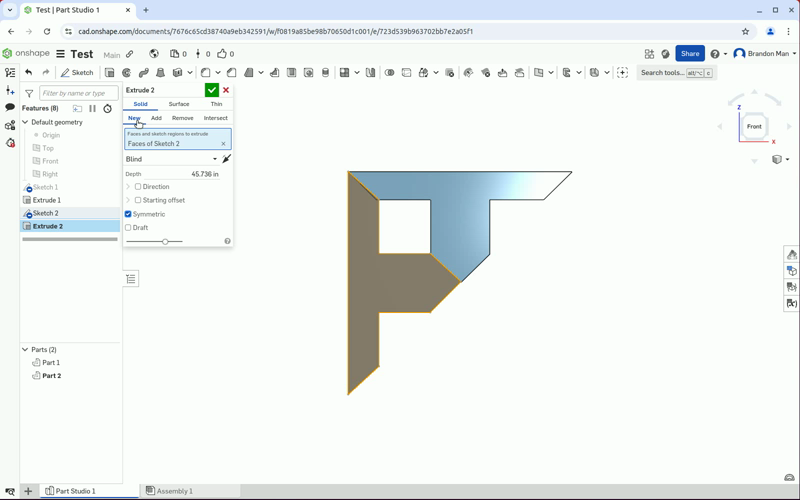
key(enter)
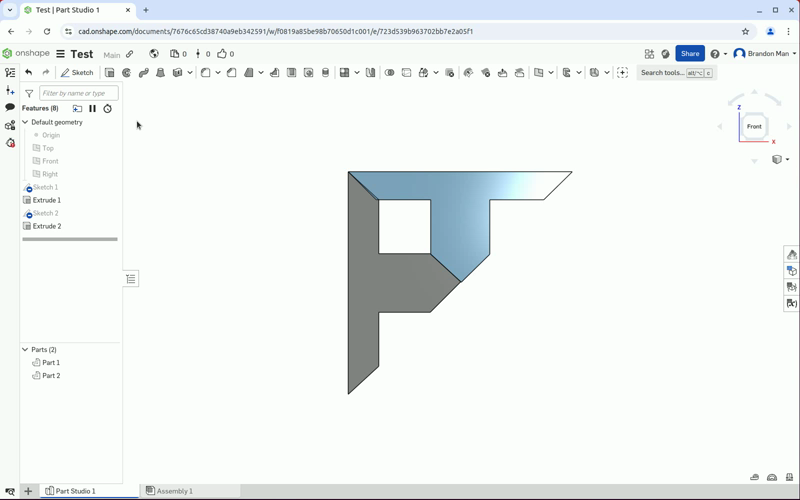
key(shift+h)
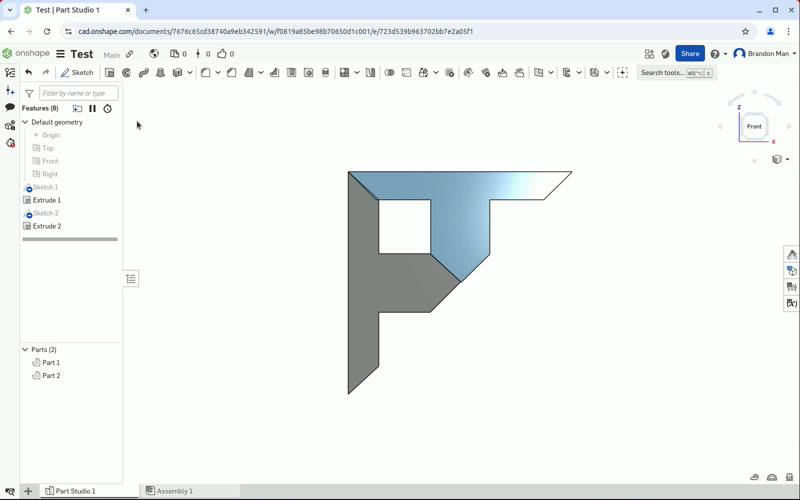
key(shift+h)
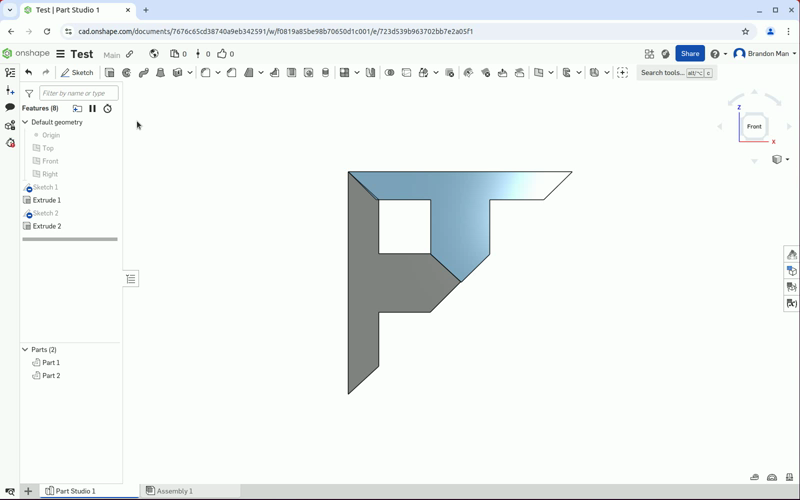
mouse_move(73, 189)
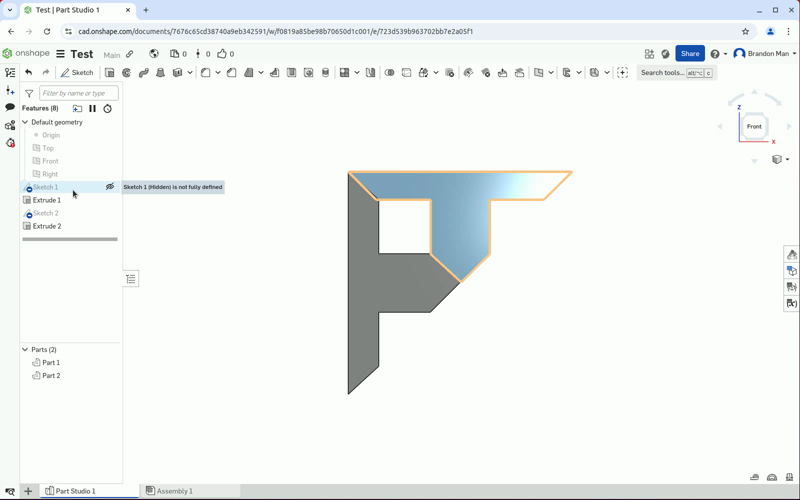
click(73, 189)
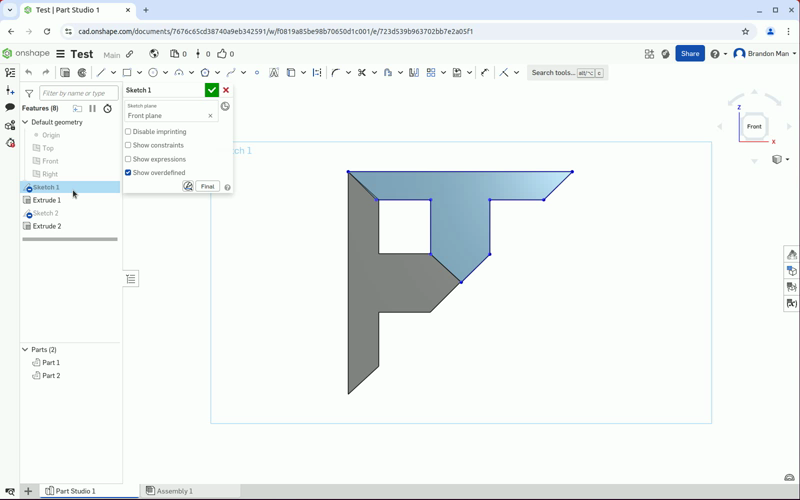
mouse_move(229, 92)
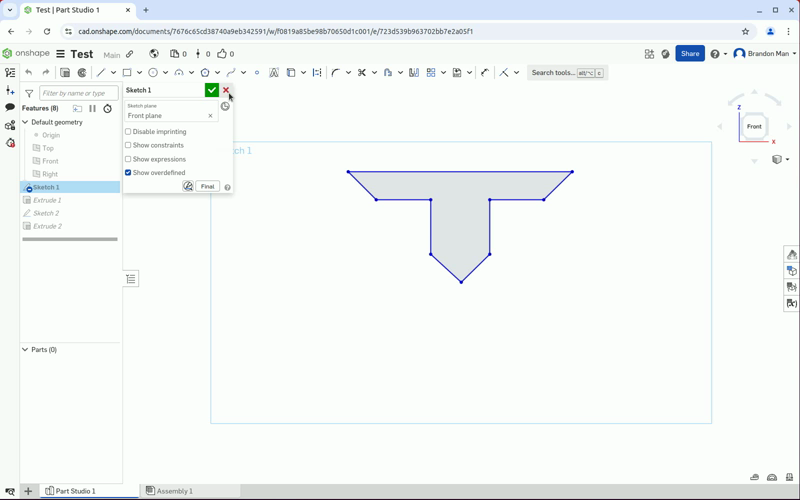
click(229, 92)
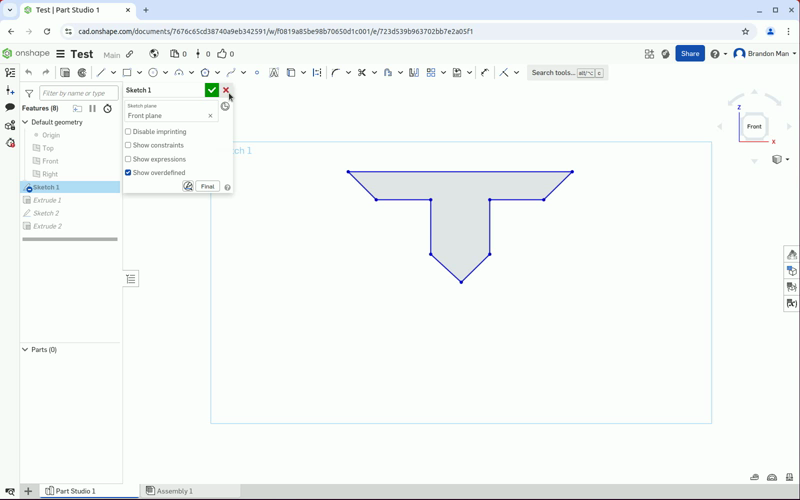
key(shift+s)
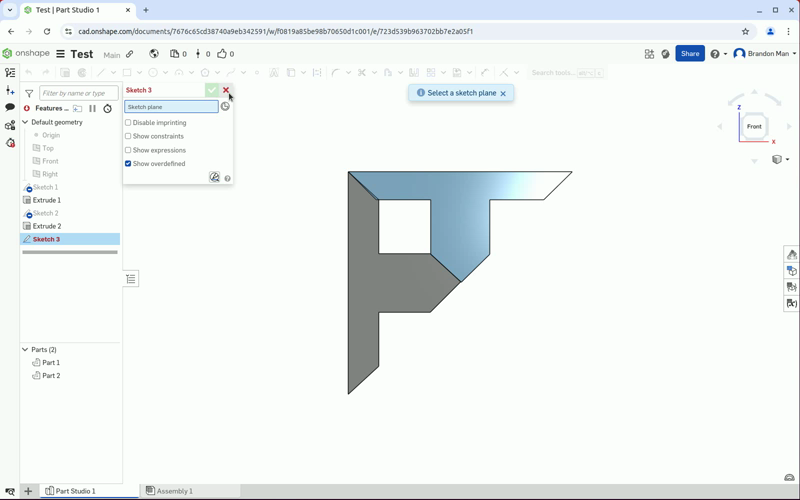
mouse_move(73, 163)
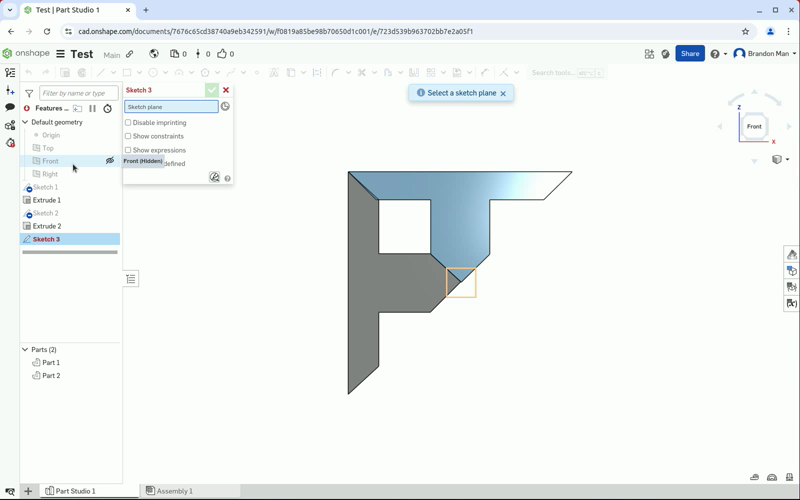
click(73, 163)
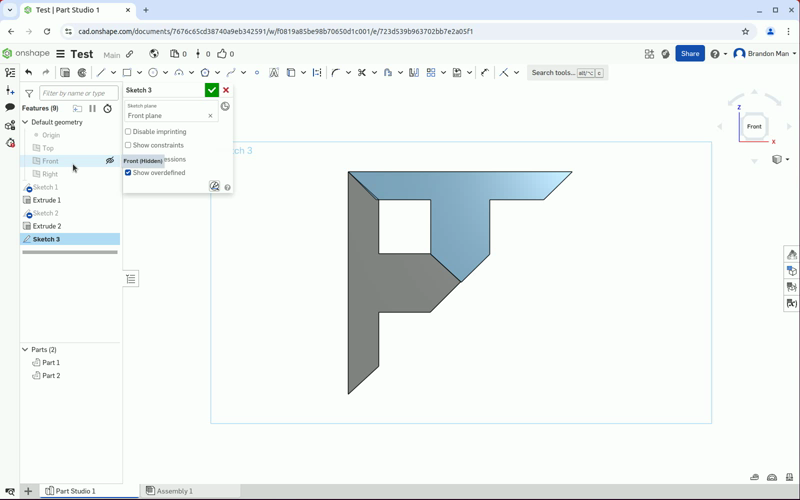
mouse_move(73, 352)
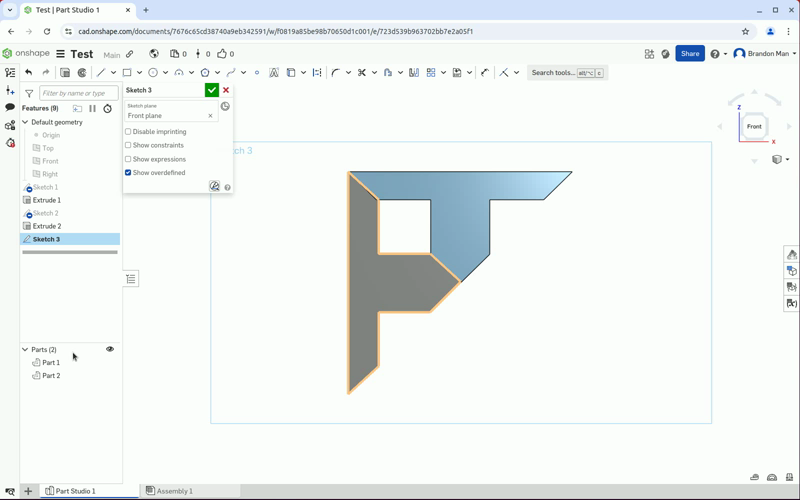
key(y)
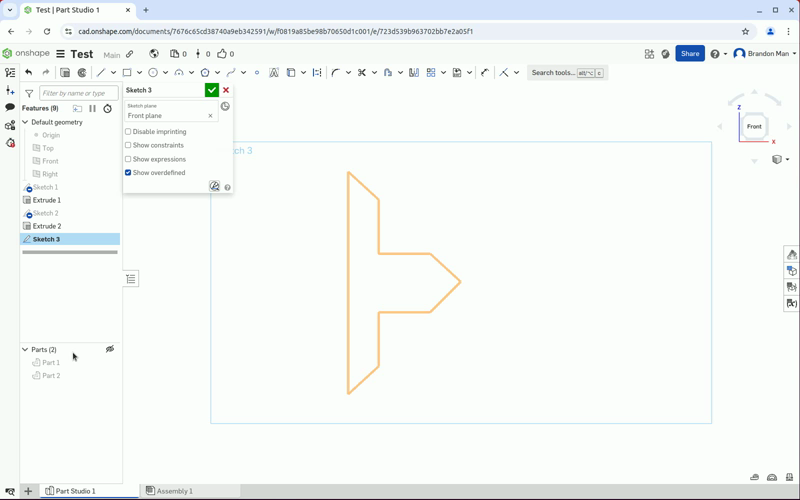
key(l)
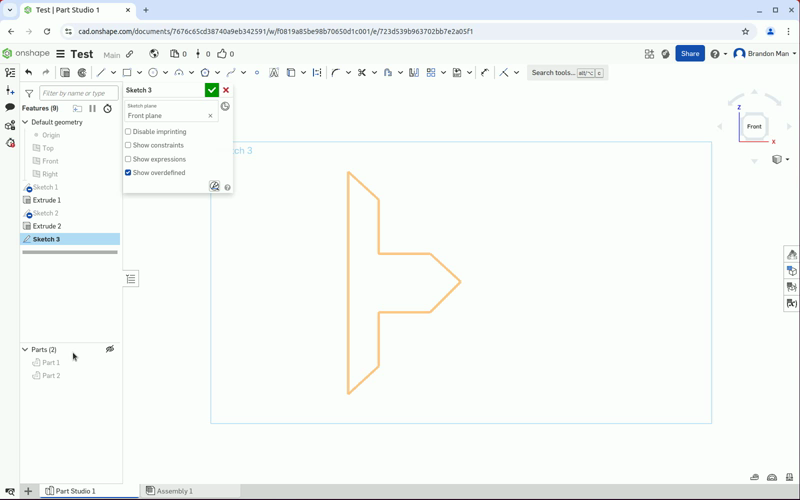
key_down(shift)
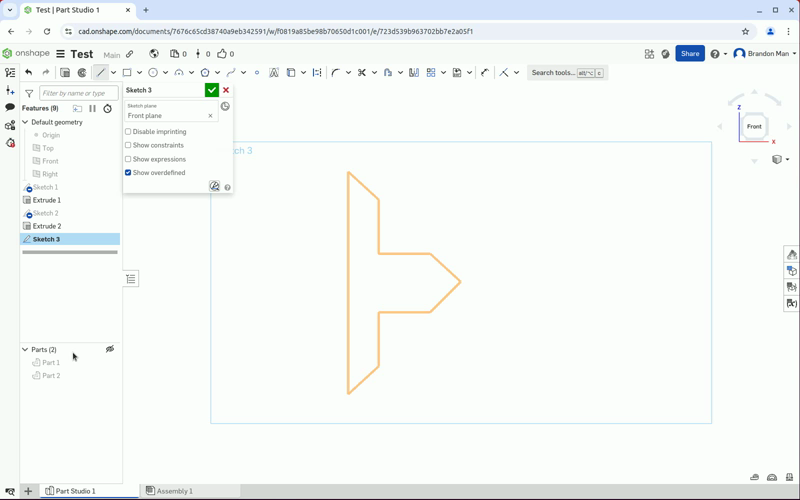
mouse_move(348, 394)
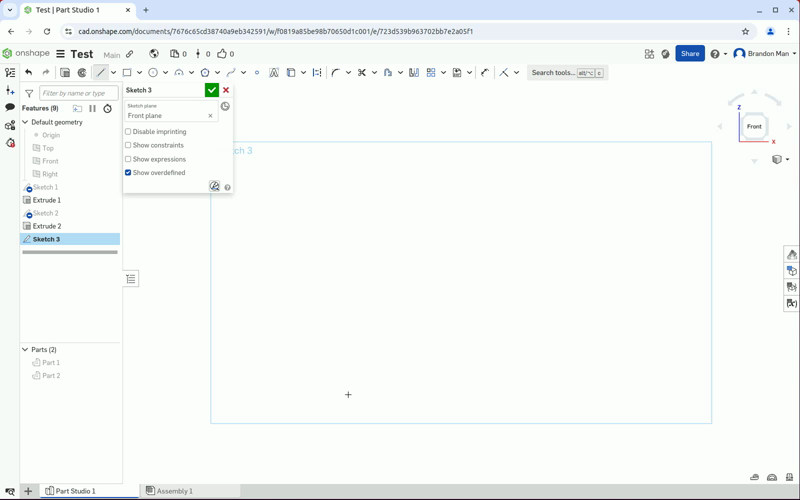
click(348, 394)
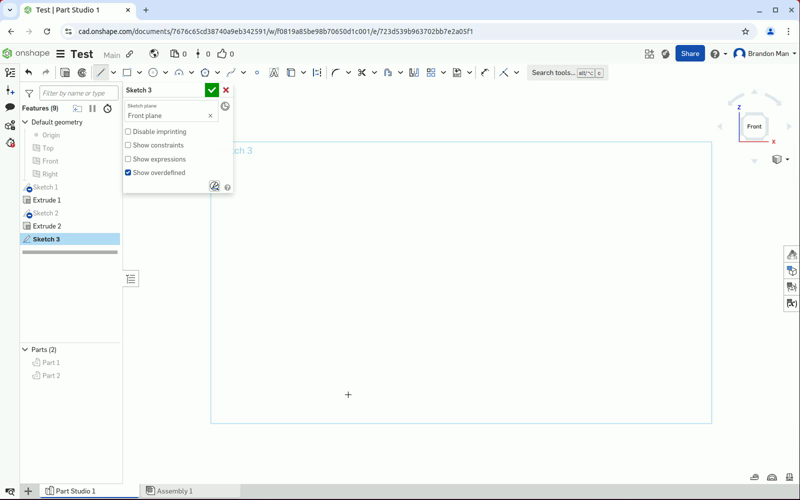
key_up(shift)
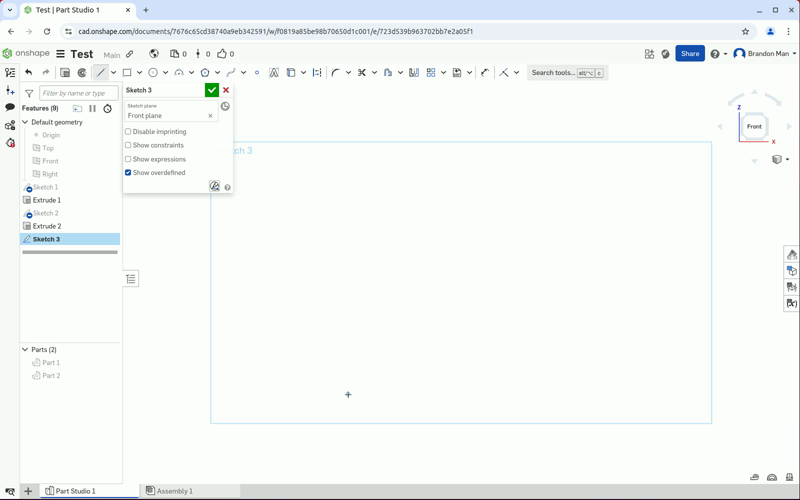
key_down(shift)
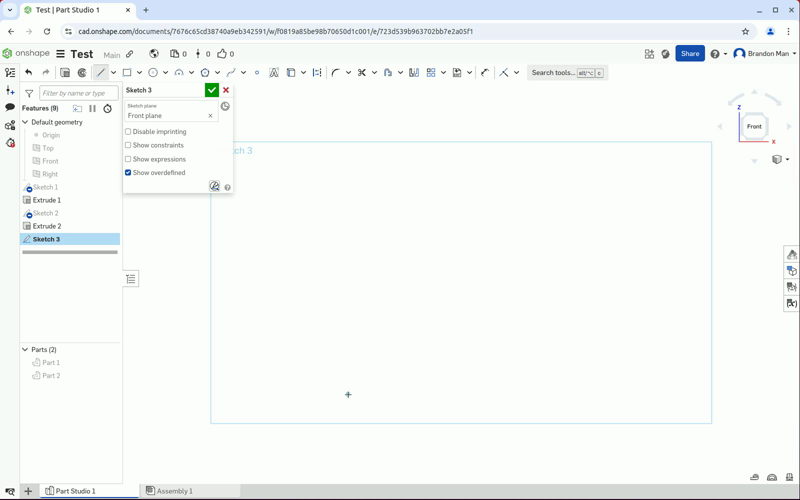
mouse_move(572, 394)
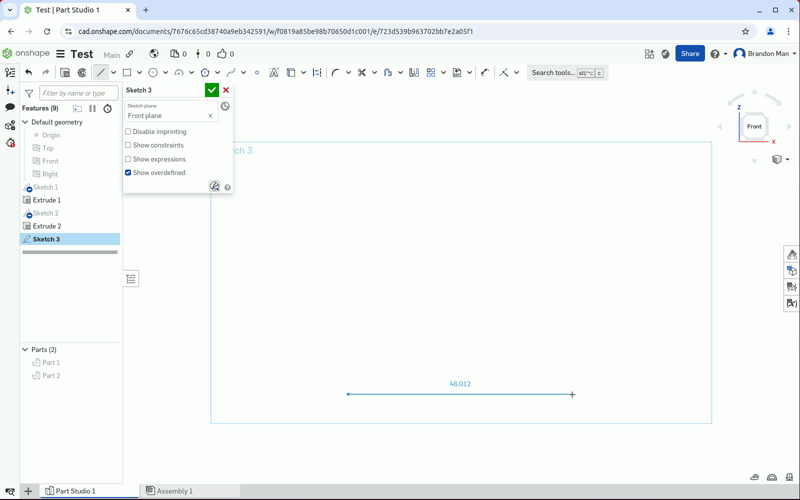
click(572, 394)
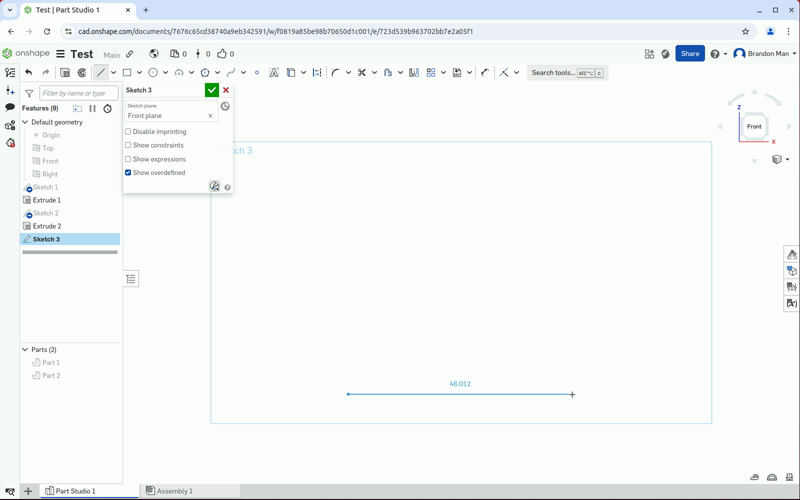
key_up(shift)
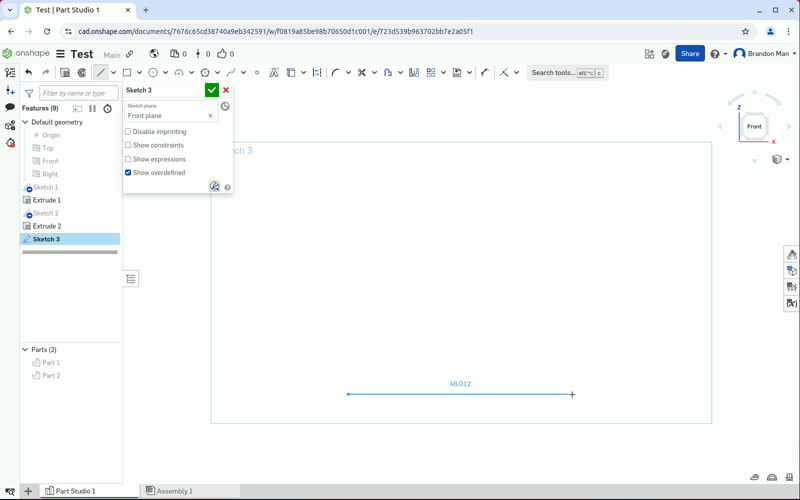
key_down(shift)
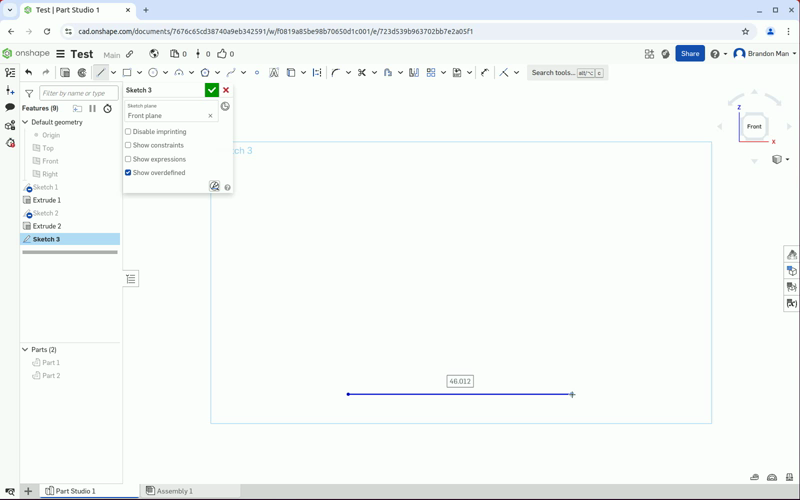
mouse_move(589, 394)
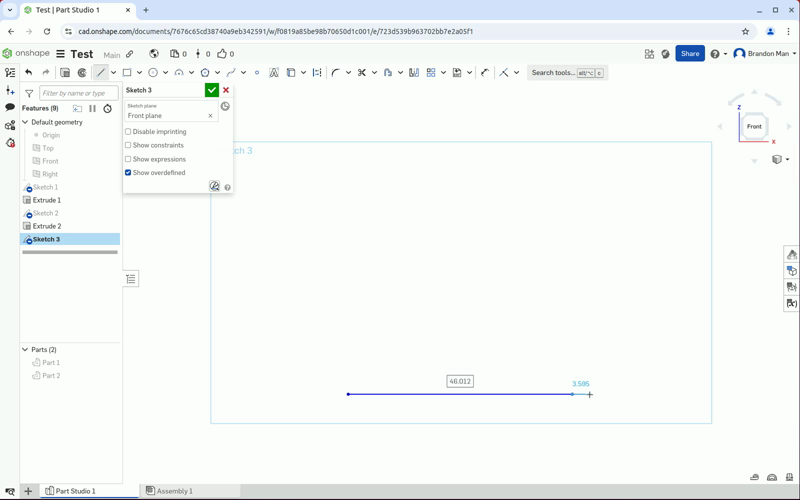
mouse_move(543, 366)
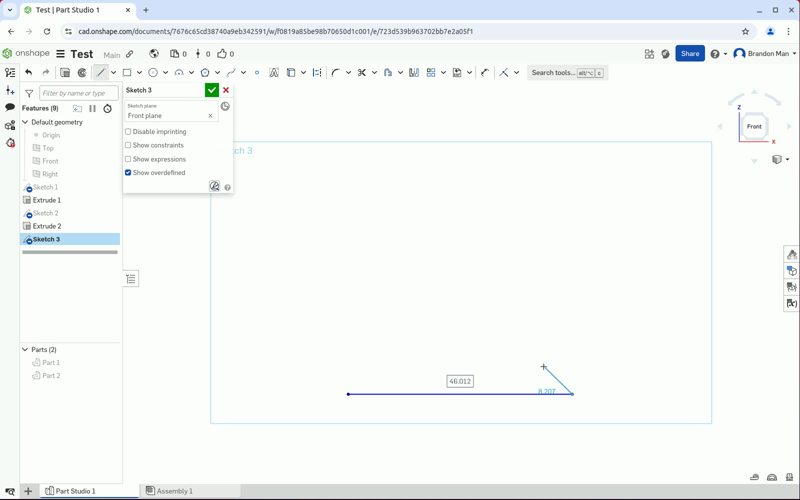
click(543, 366)
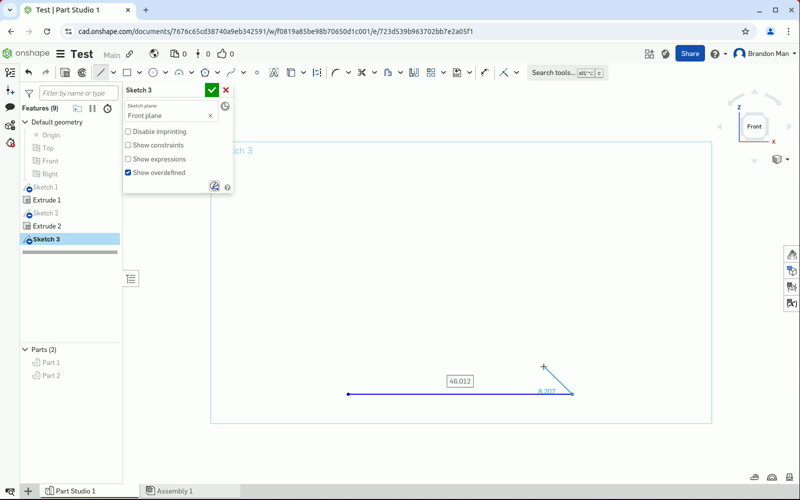
key_up(shift)
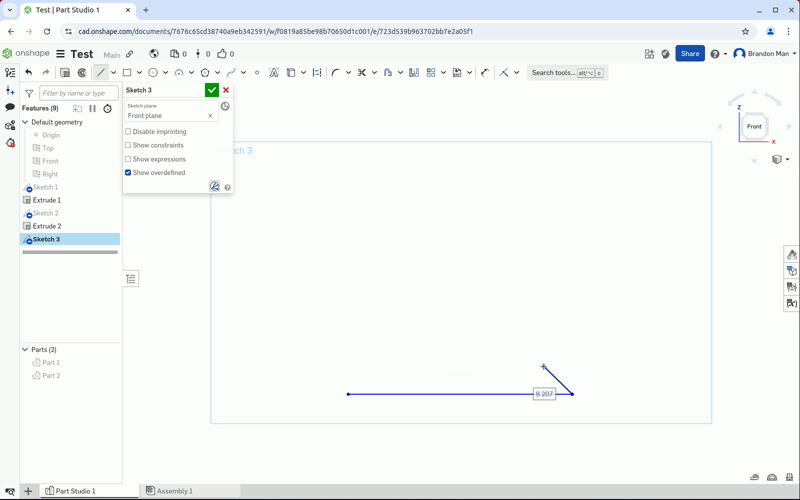
key_down(shift)
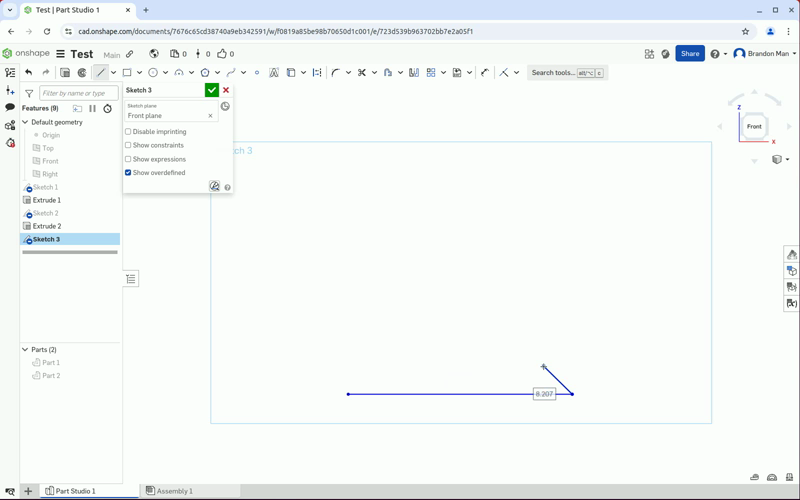
mouse_move(573, 366)
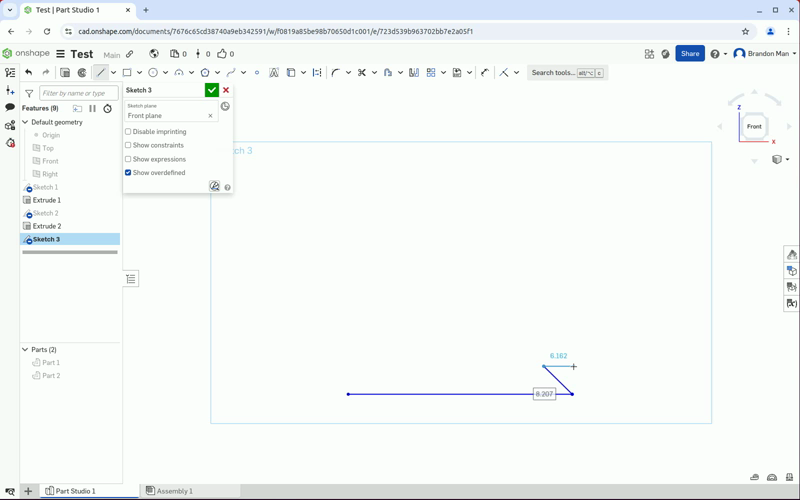
mouse_move(489, 366)
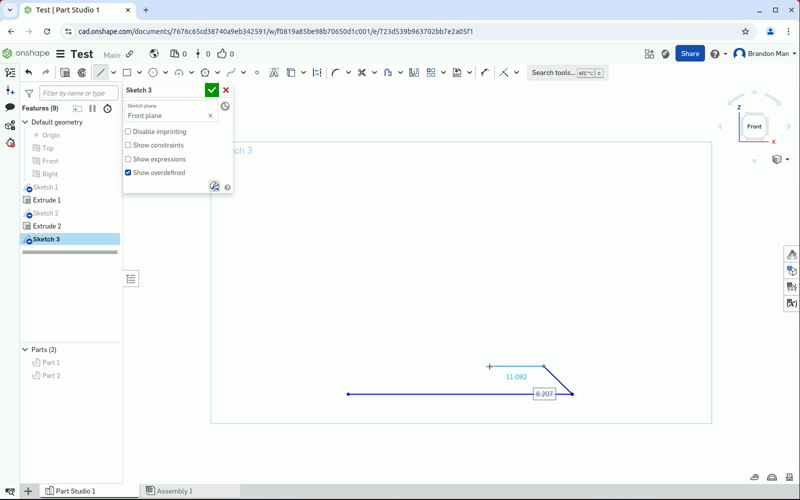
click(489, 366)
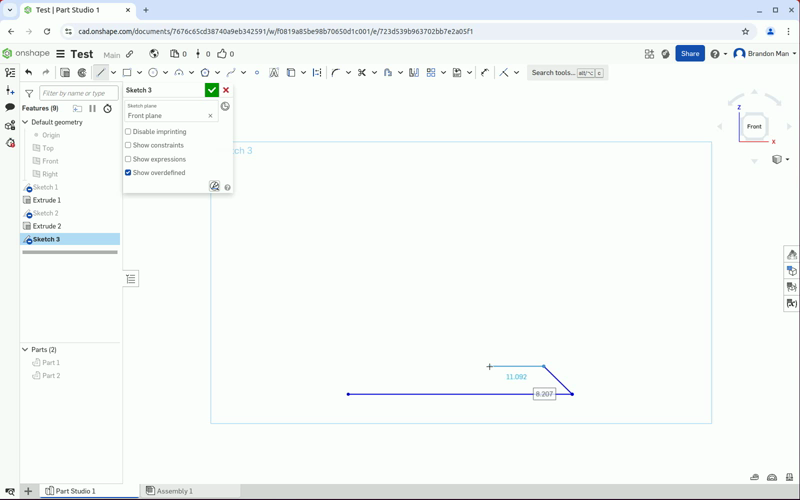
key_up(shift)
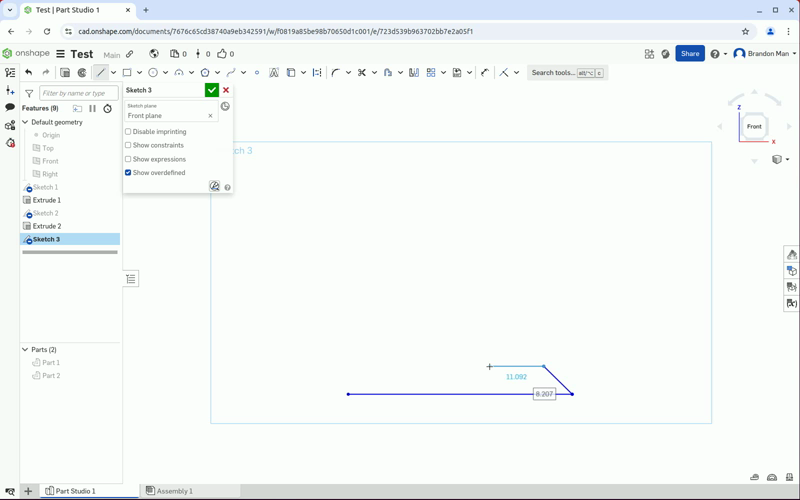
key_down(shift)
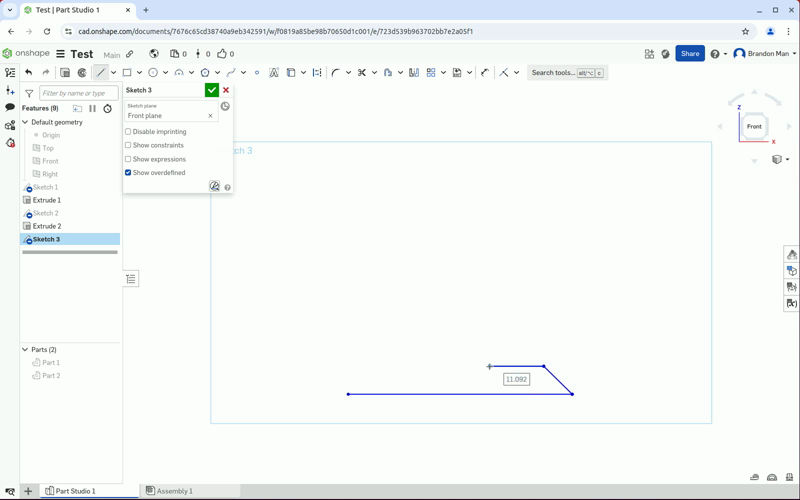
mouse_move(519, 366)
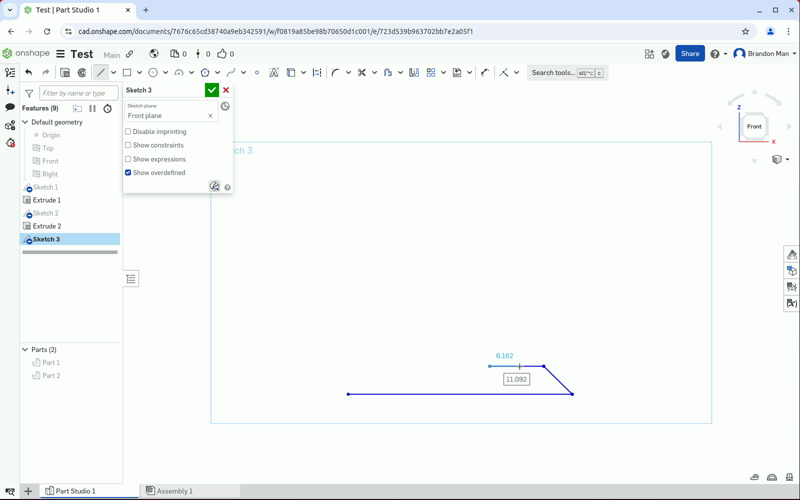
mouse_move(489, 311)
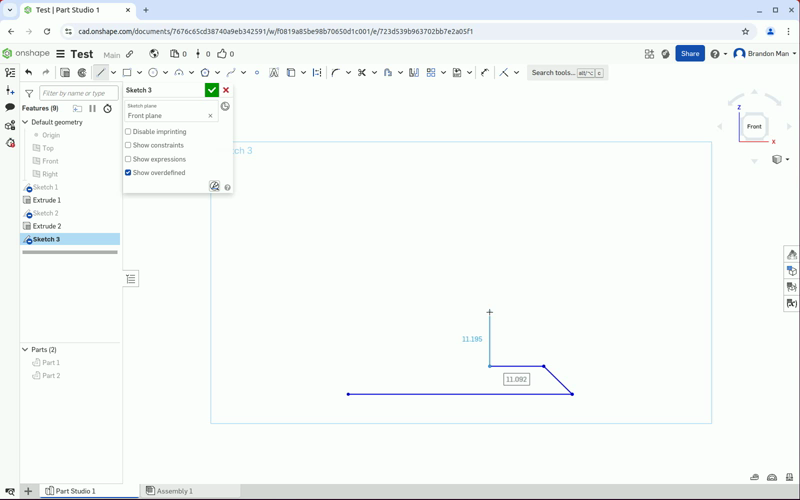
click(489, 311)
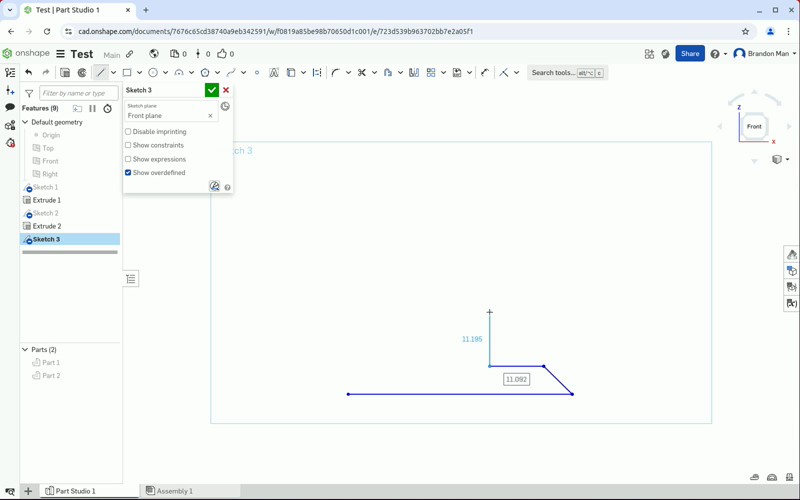
key_up(shift)
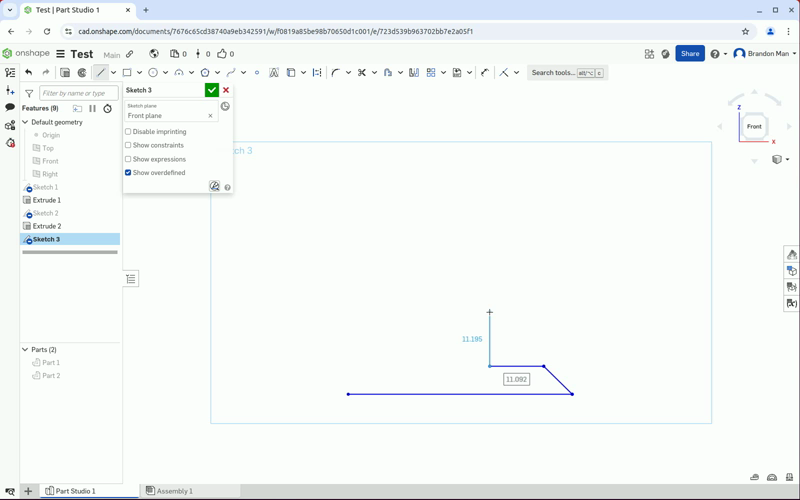
key_down(shift)
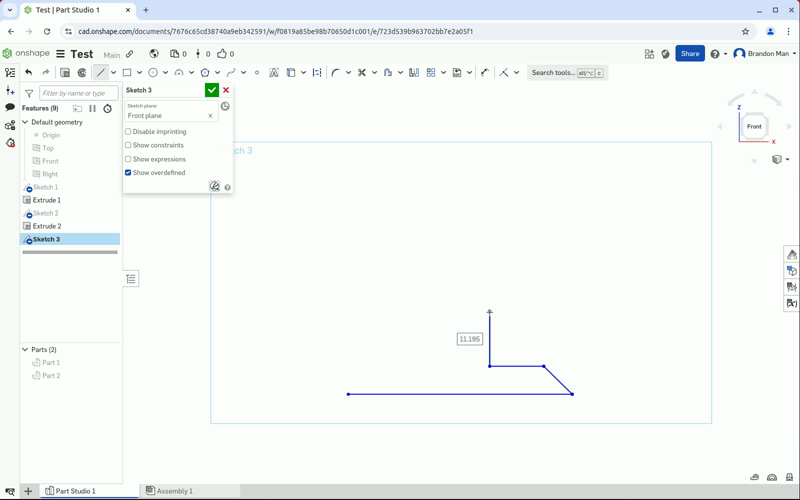
mouse_move(519, 311)
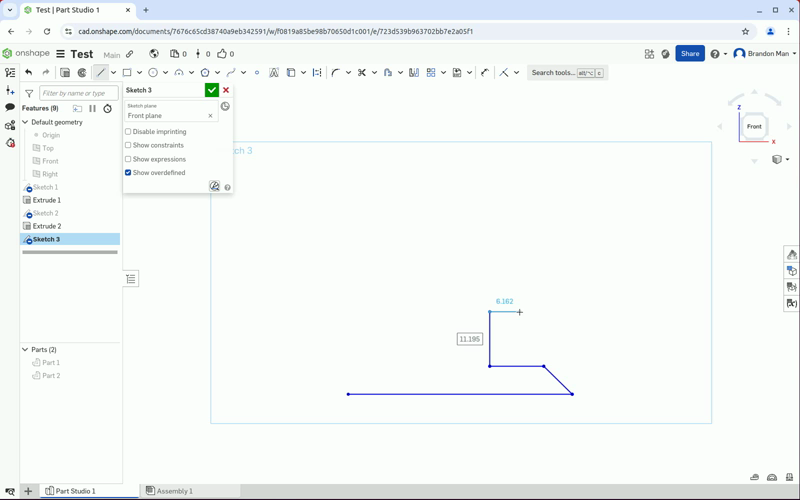
mouse_move(461, 283)
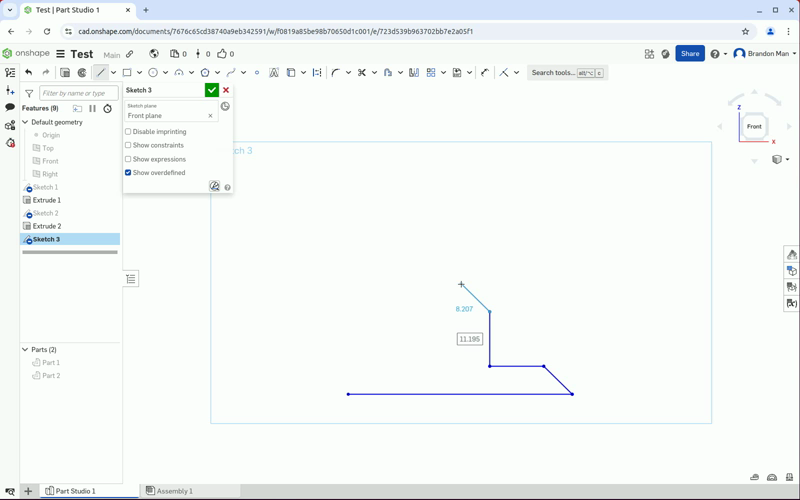
click(461, 283)
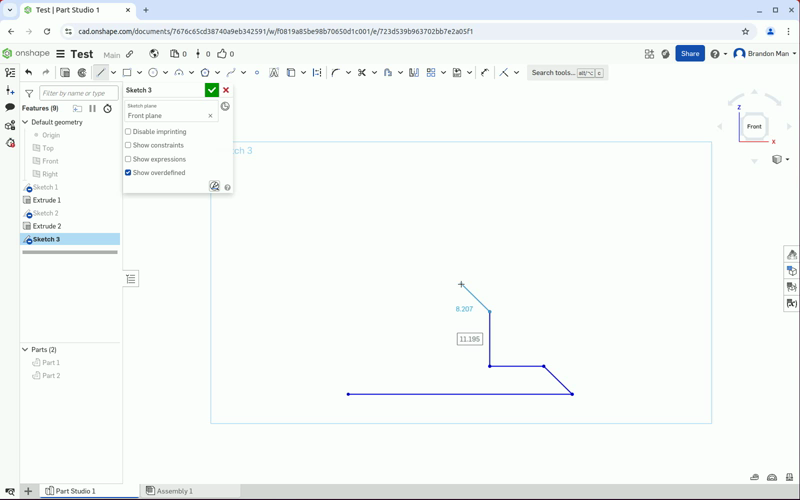
key_up(shift)
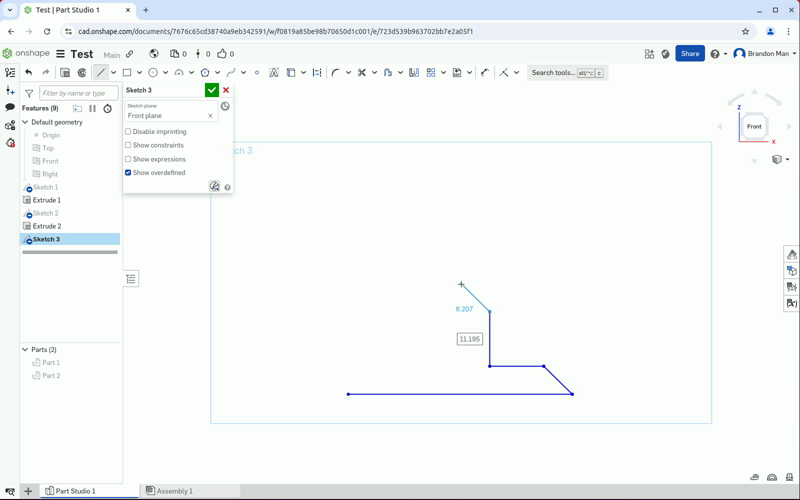
key_down(shift)
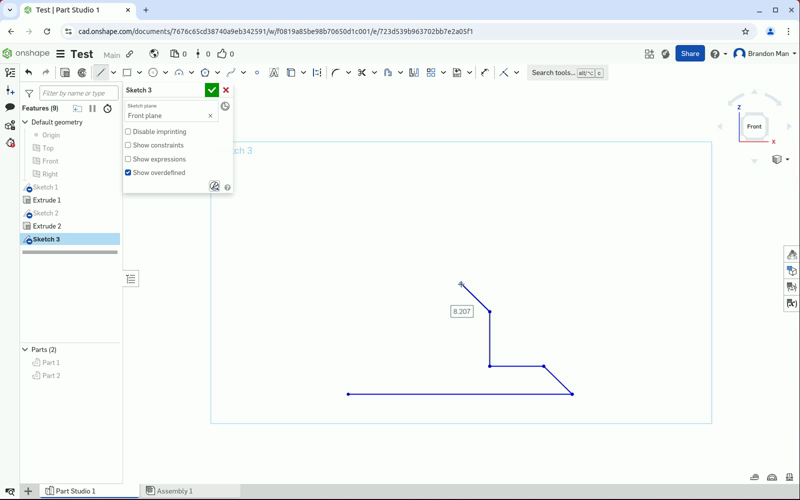
mouse_move(491, 283)
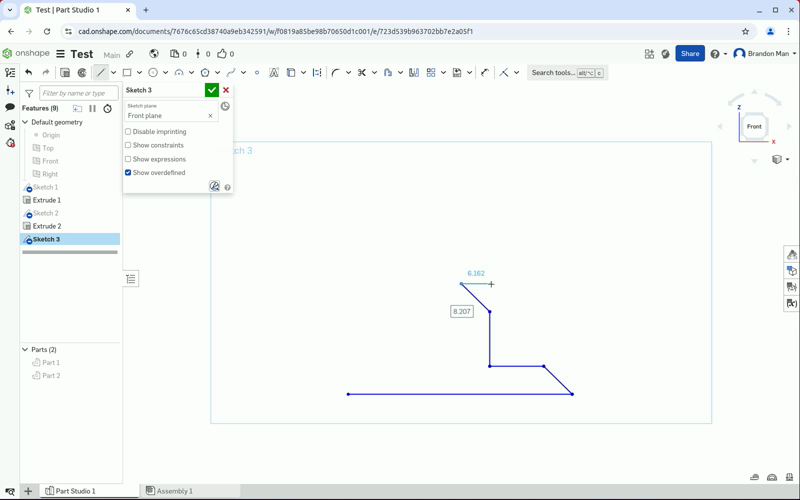
mouse_move(430, 311)
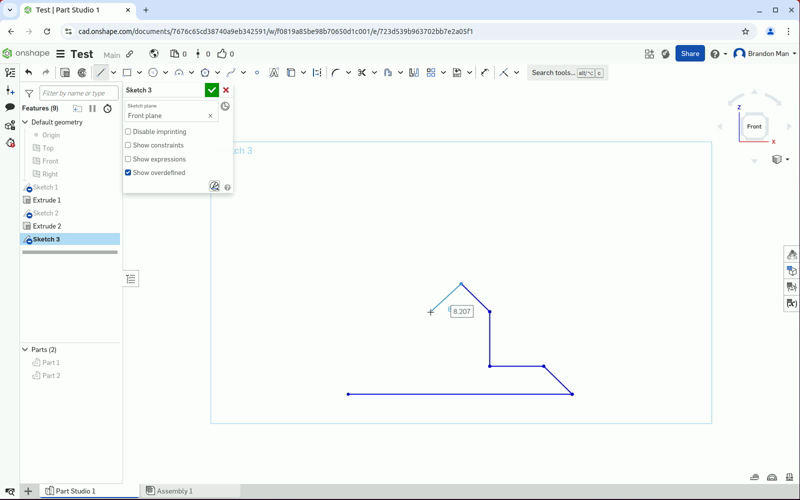
click(430, 311)
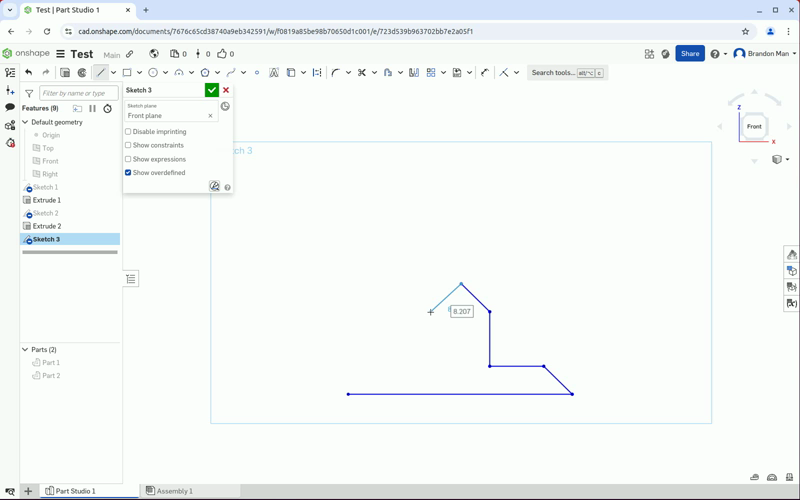
key_up(shift)
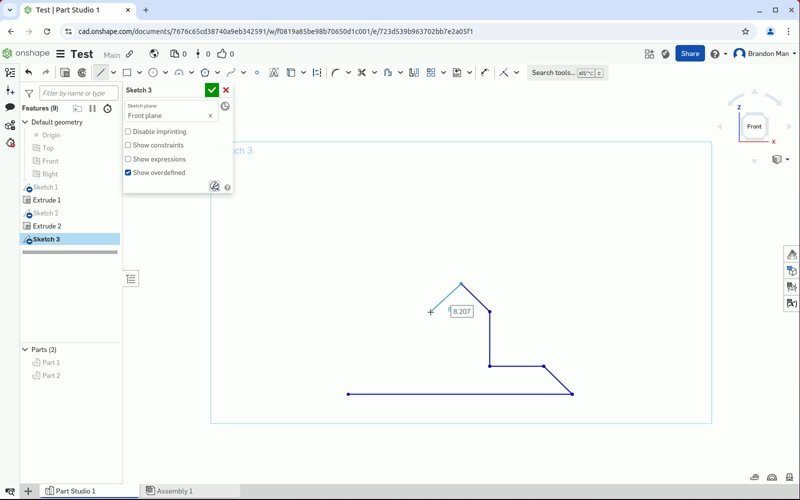
key_down(shift)
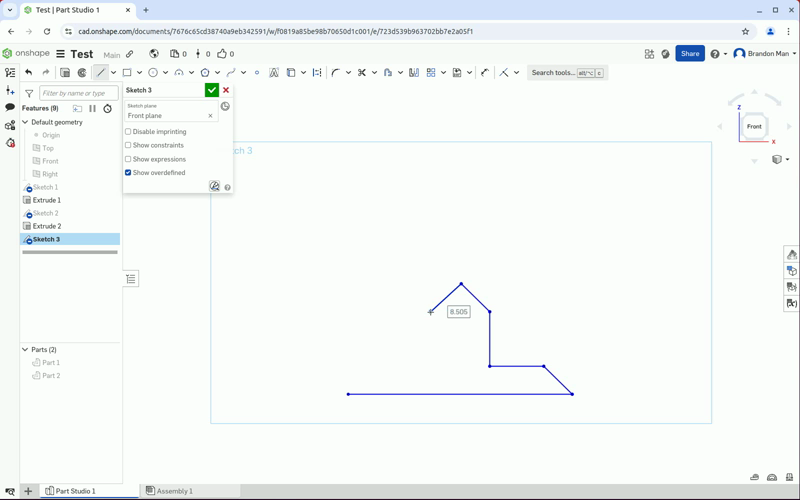
mouse_move(460, 311)
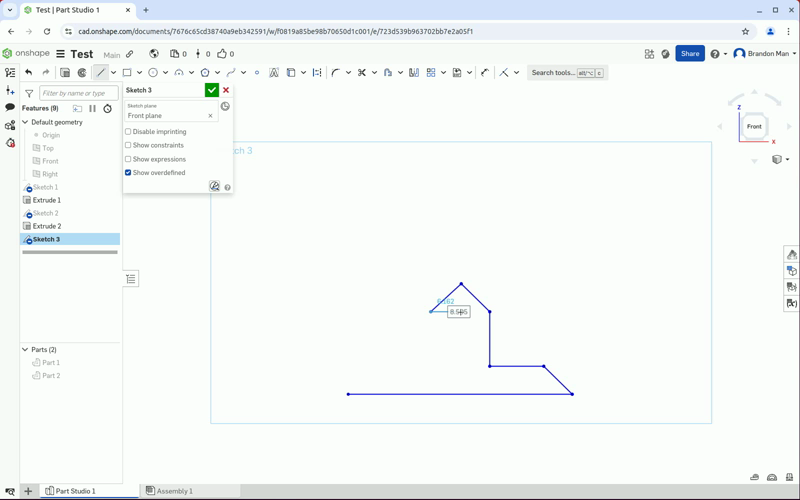
mouse_move(430, 366)
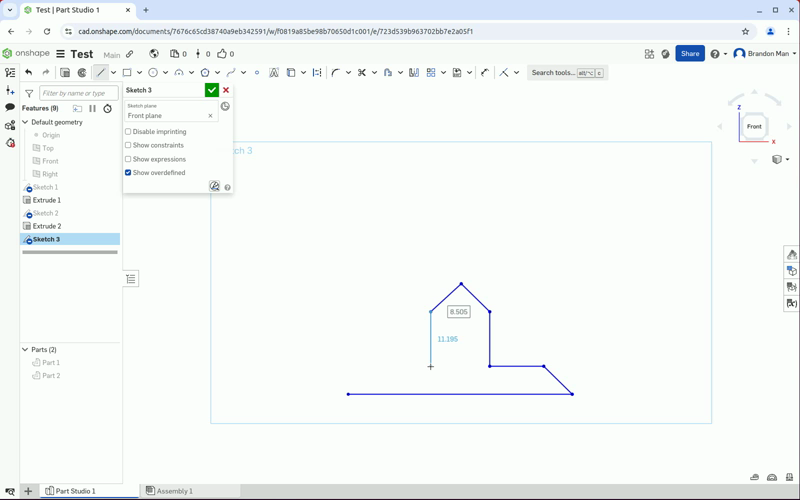
click(430, 366)
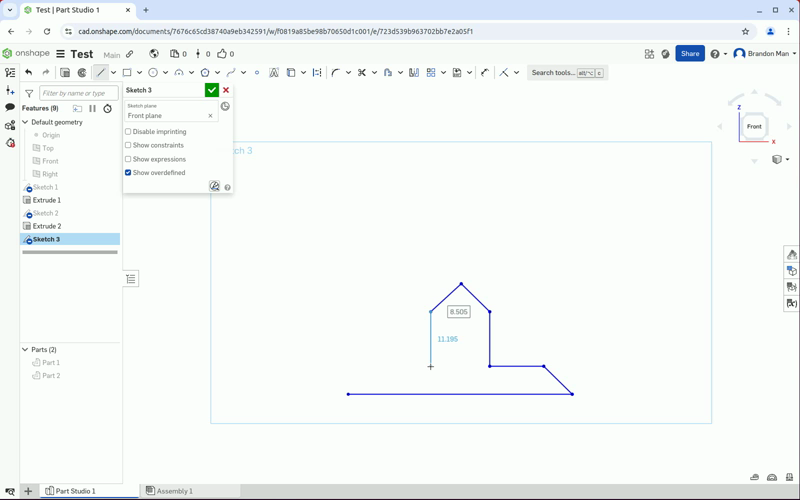
key_up(shift)
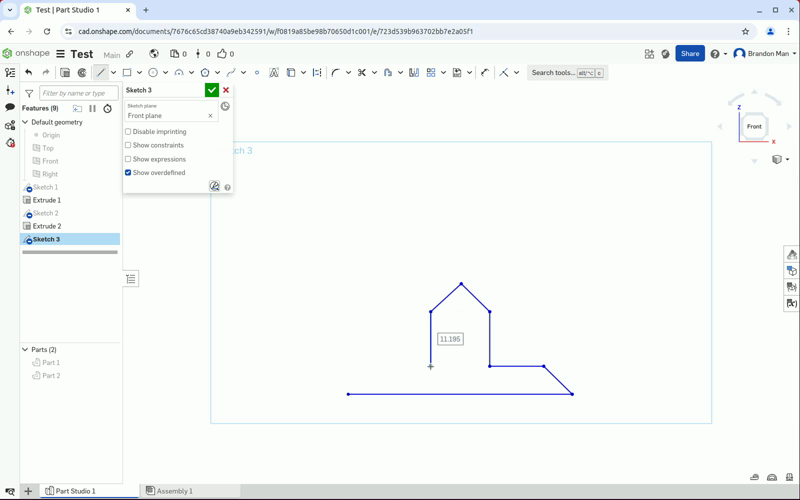
key_down(shift)
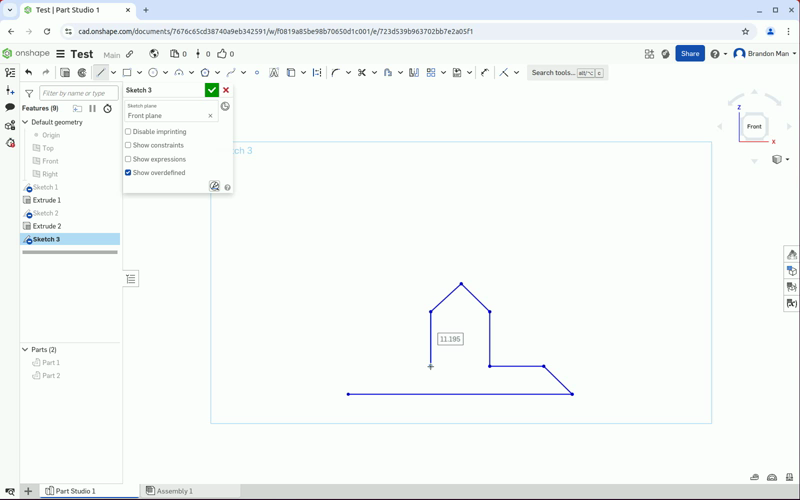
mouse_move(460, 366)
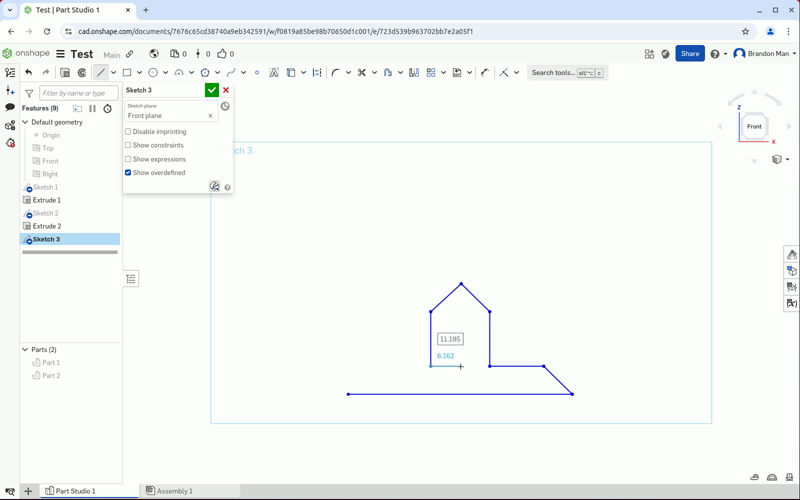
mouse_move(376, 366)
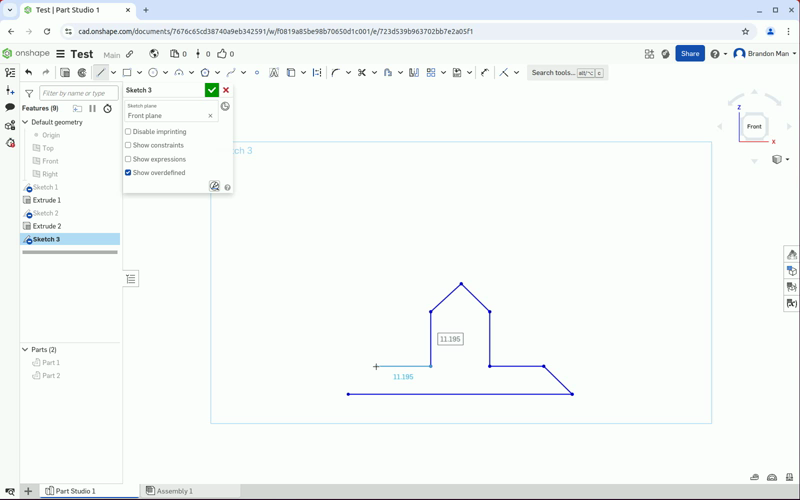
click(376, 366)
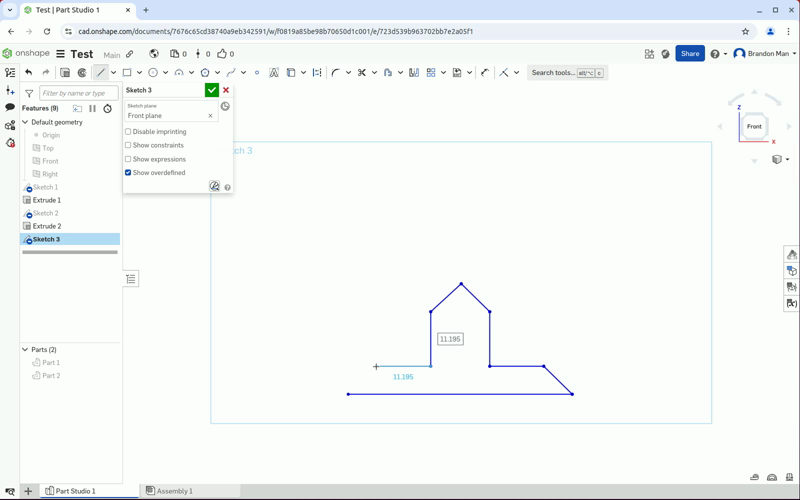
key_up(shift)
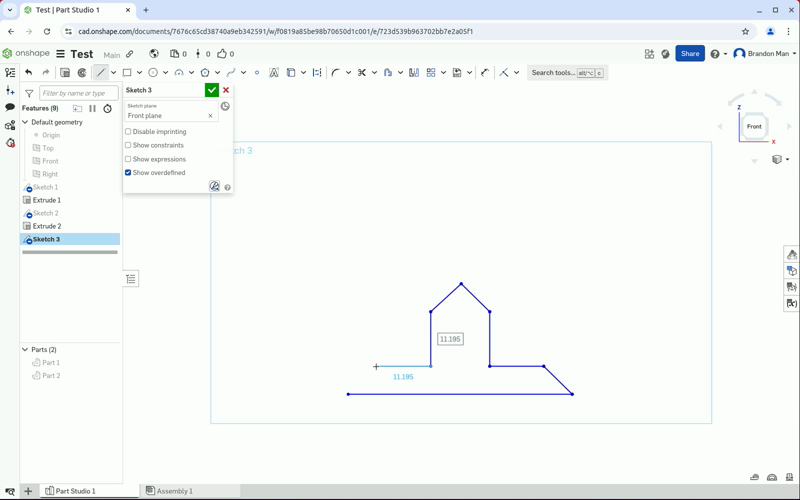
mouse_move(406, 366)
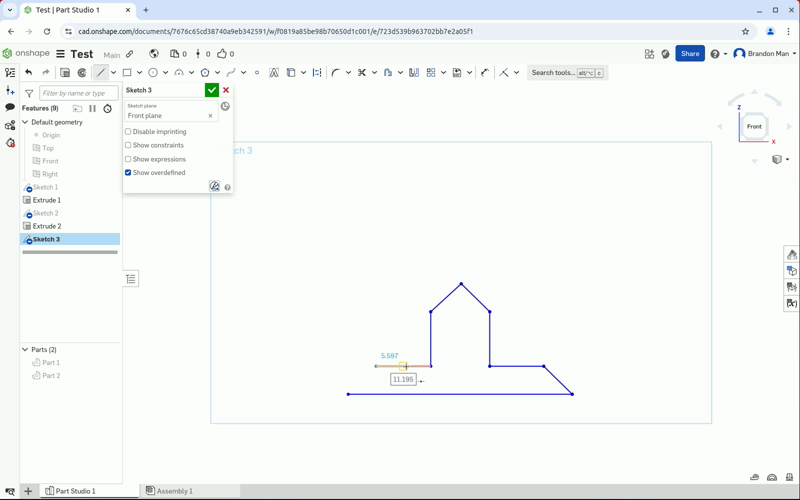
key_down(shift)
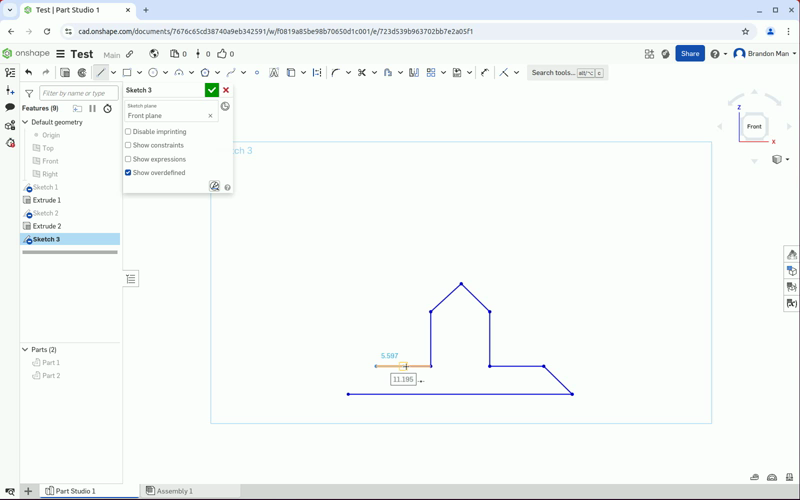
mouse_move(348, 394)
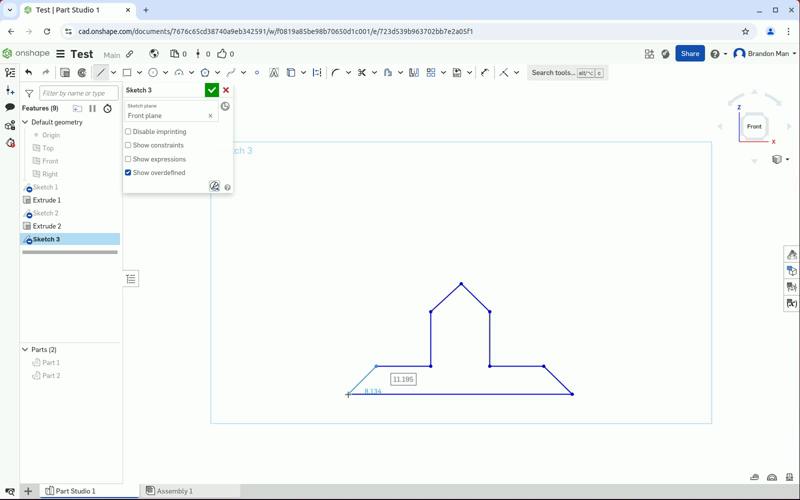
key_up(shift)
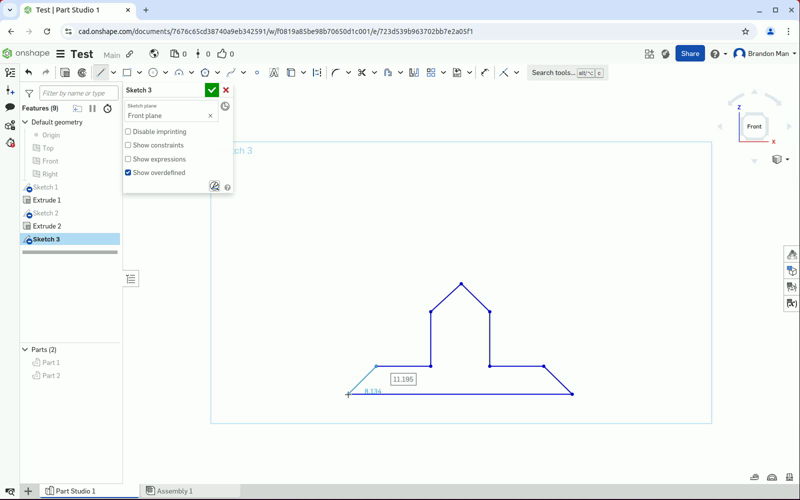
click(348, 394)
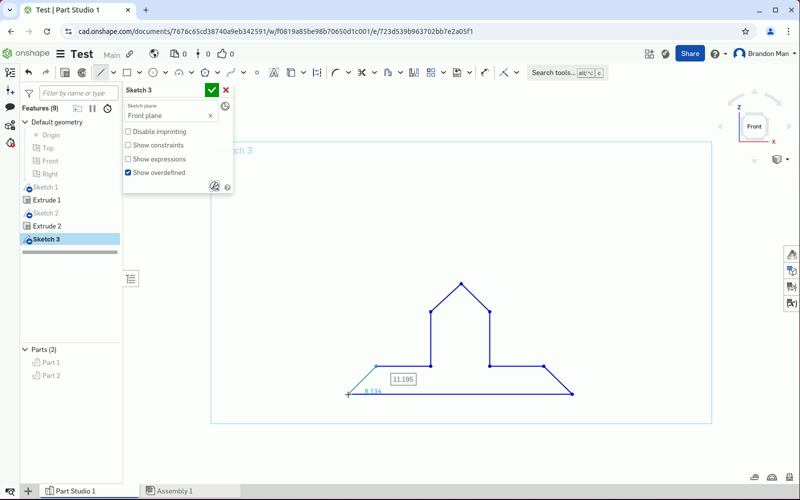
key(esc)
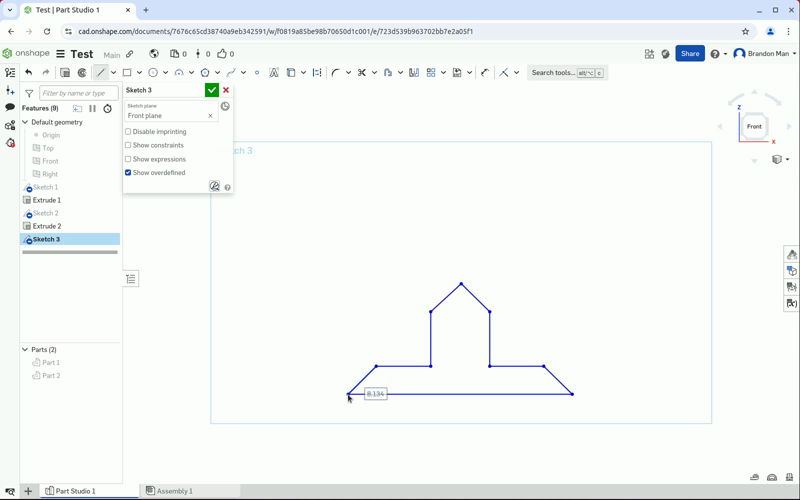
mouse_move(467, 351)
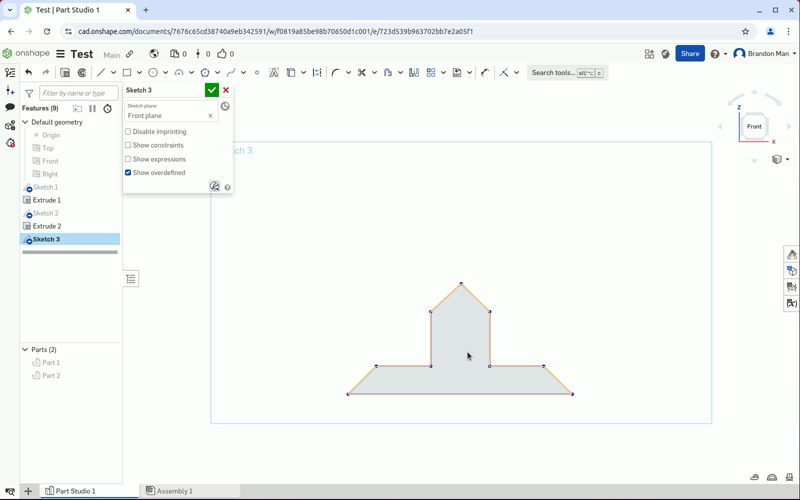
click(467, 351)
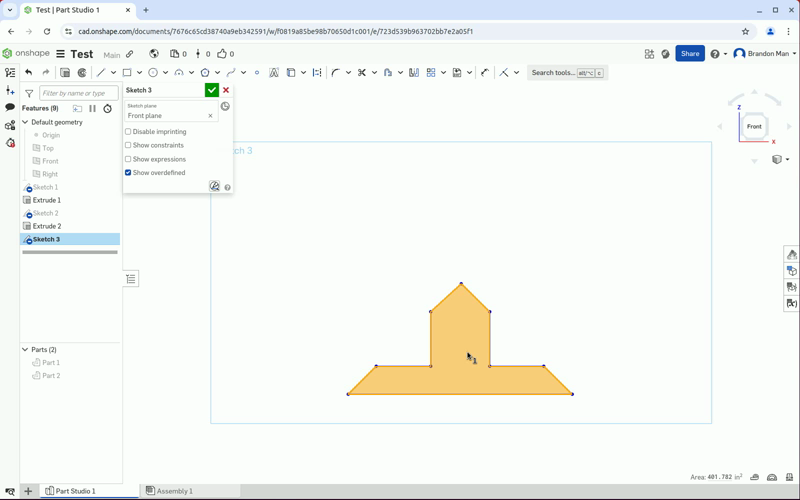
mouse_move(73, 352)
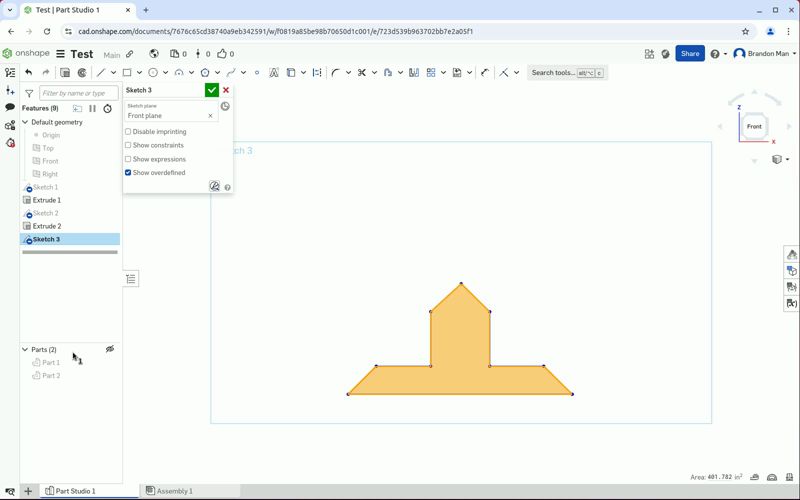
key(shift+y)
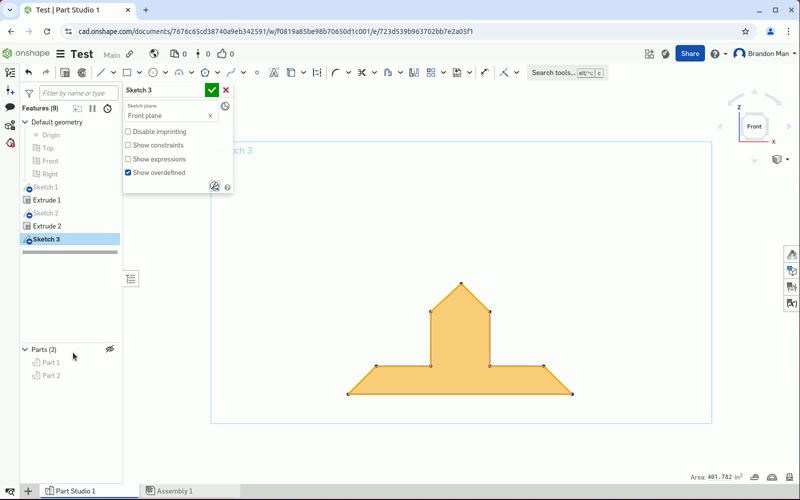
key(shift+e)
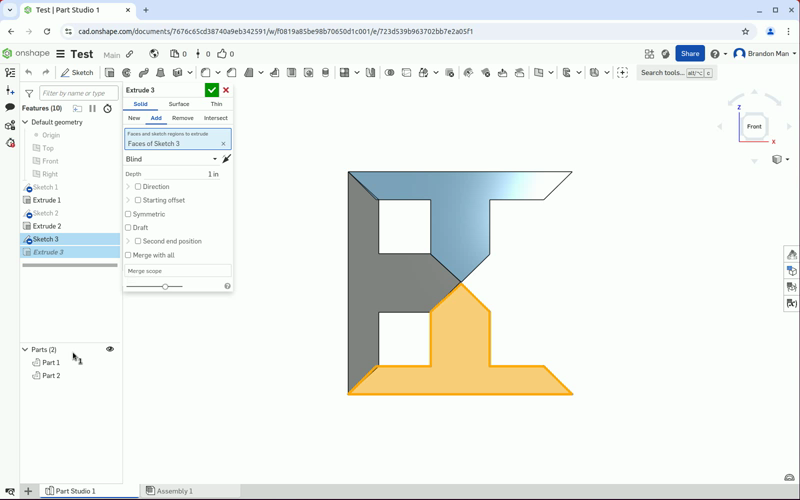
mouse_move(143, 106)
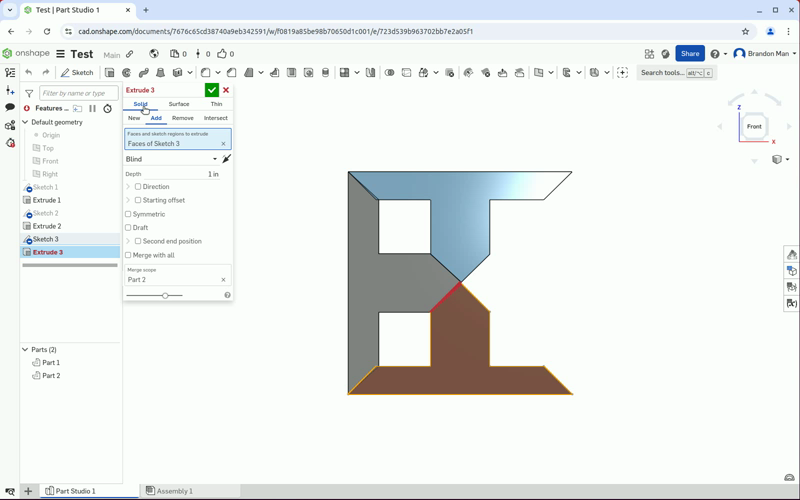
click(143, 106)
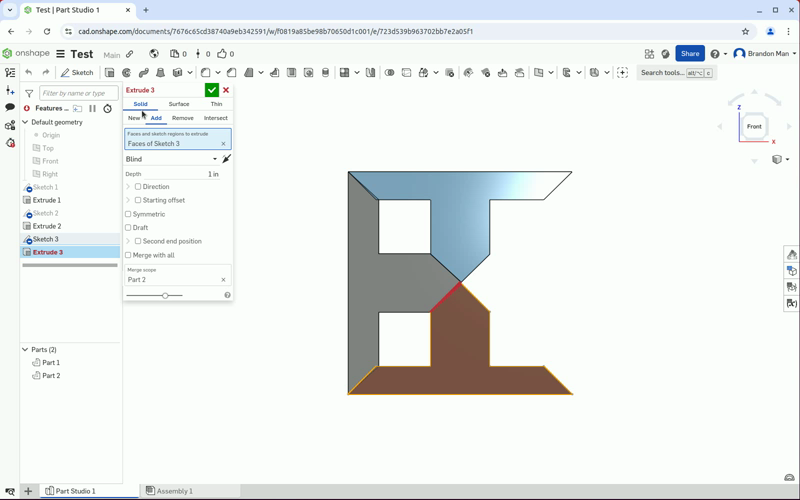
mouse_move(137, 120)
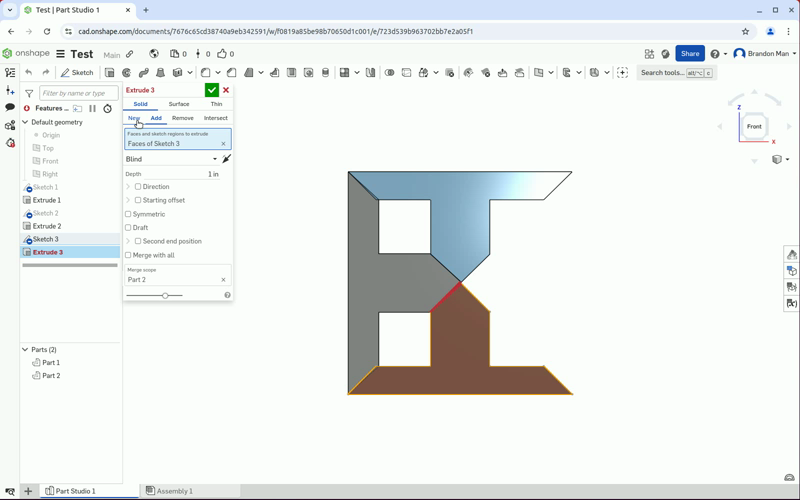
click(137, 120)
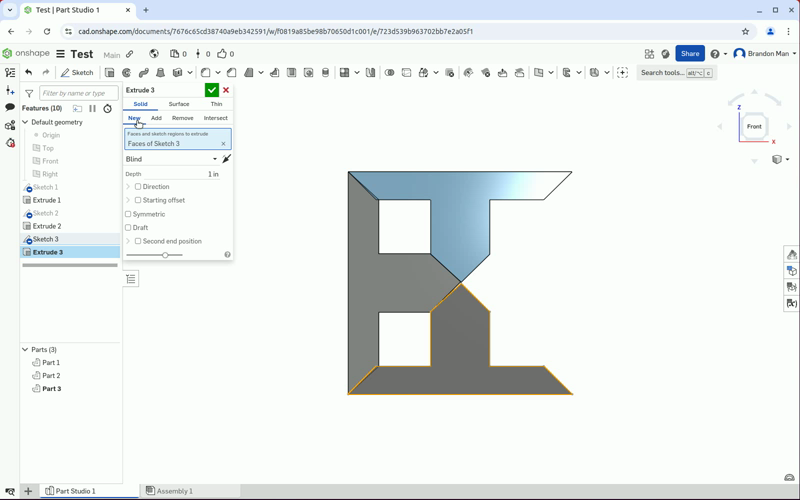
key(tab, 4)
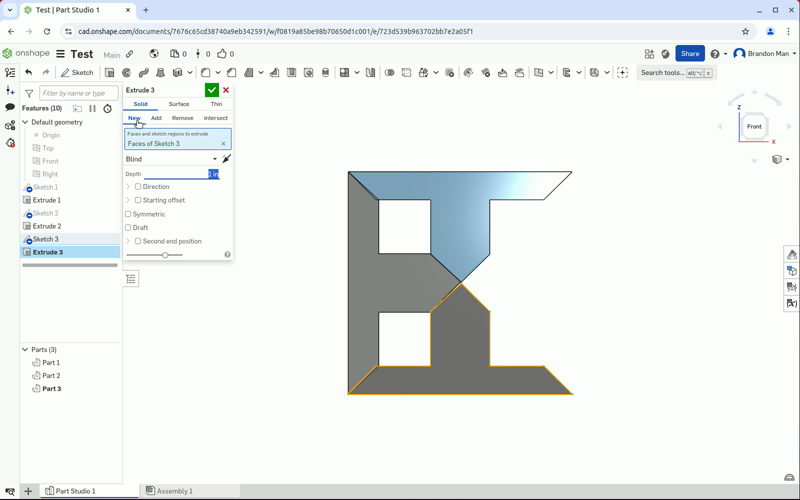
text(45.736)
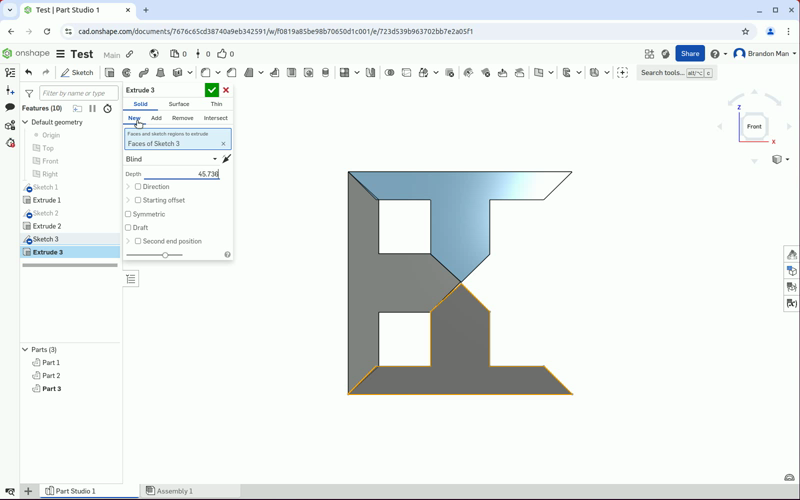
key(tab, 3)
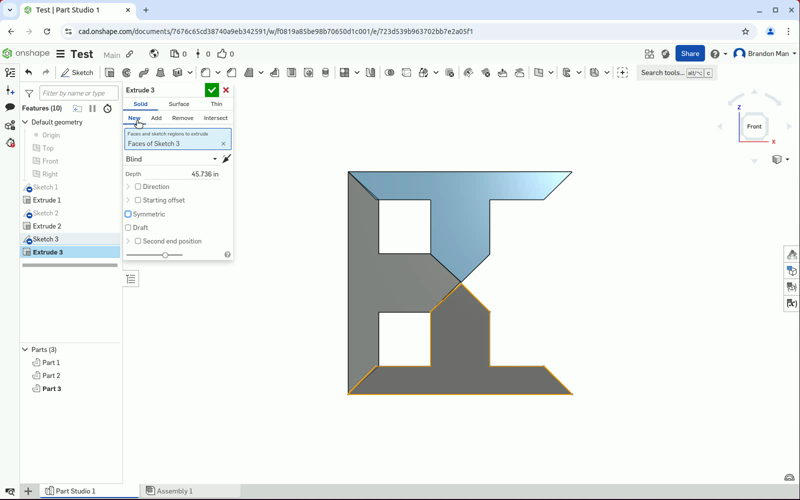
key(space)
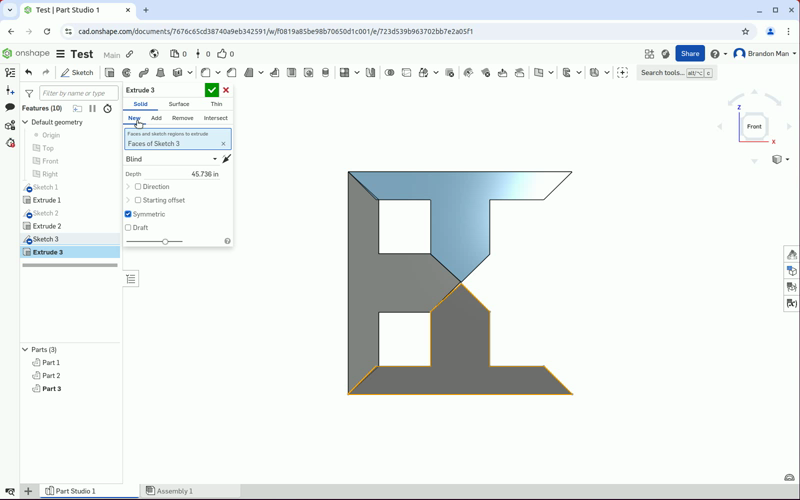
key(enter)
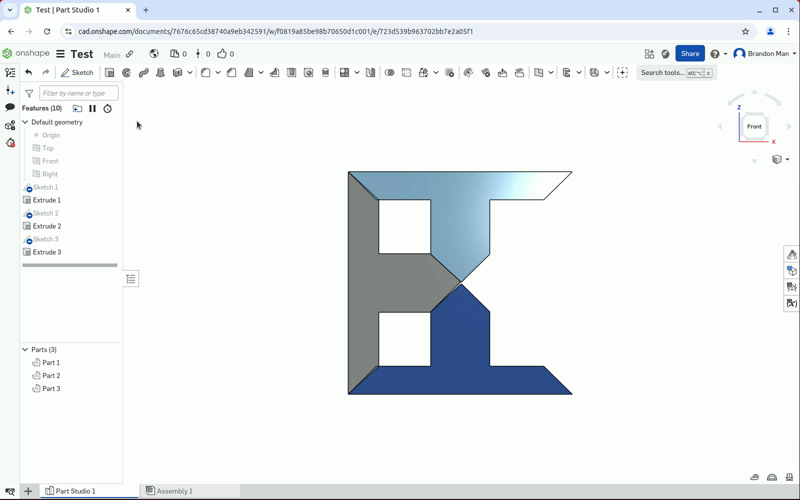
key(shift+h)
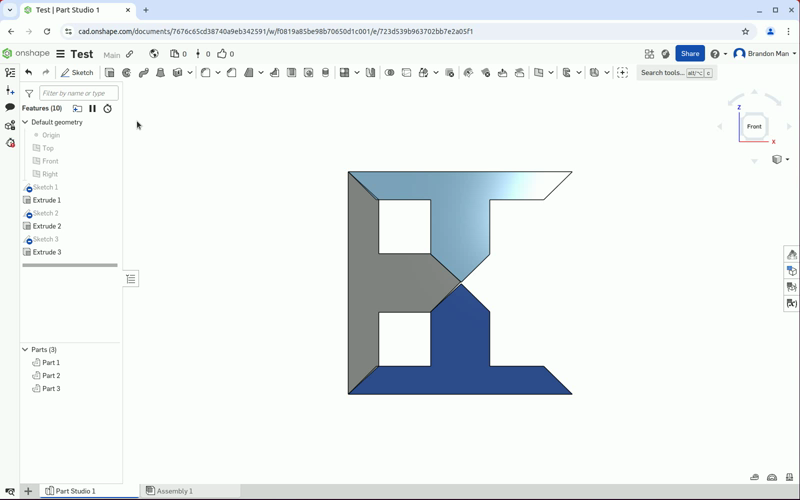
key(shift+h)
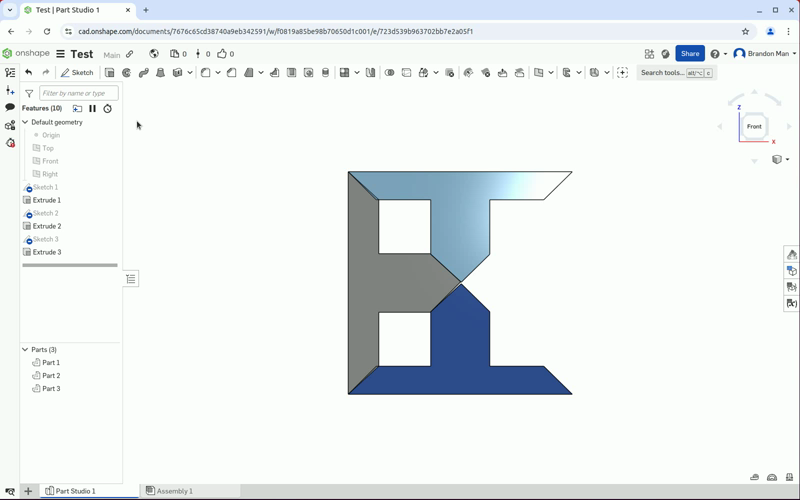
mouse_move(73, 189)
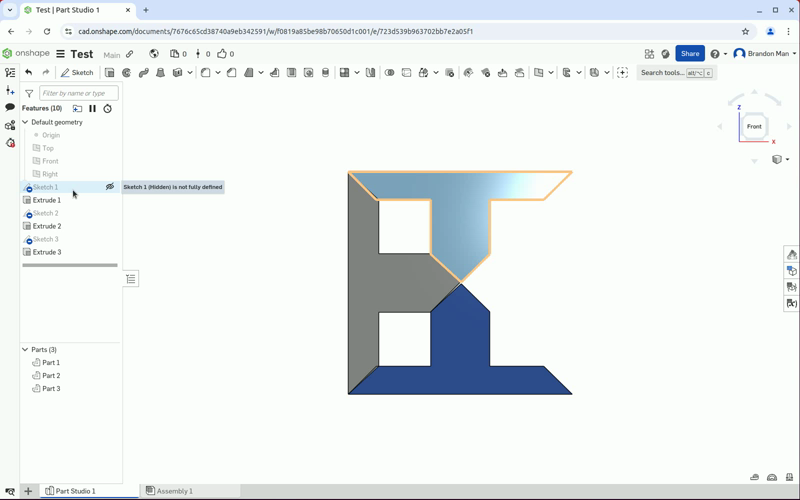
click(73, 189)
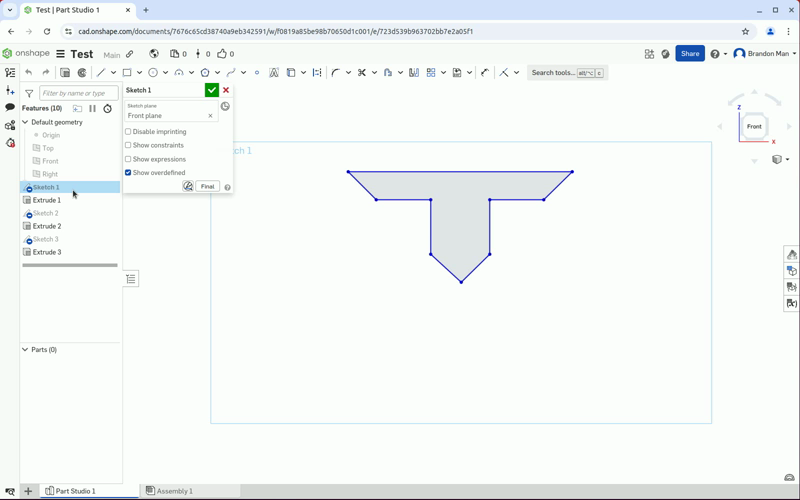
mouse_move(229, 92)
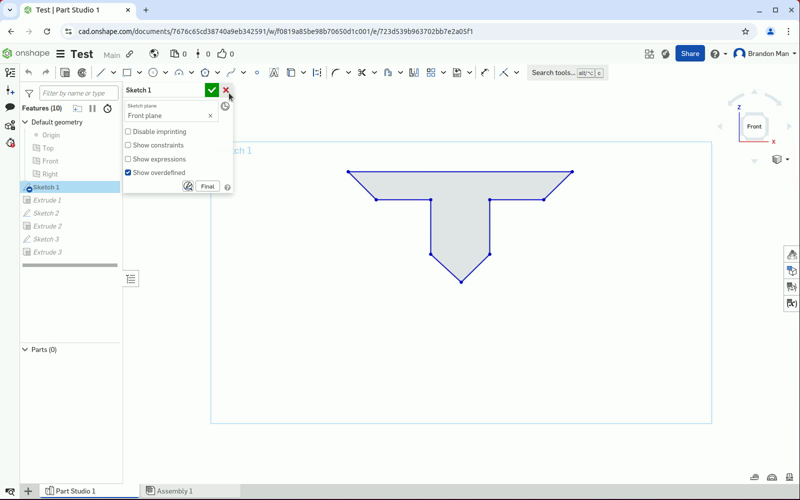
click(229, 92)
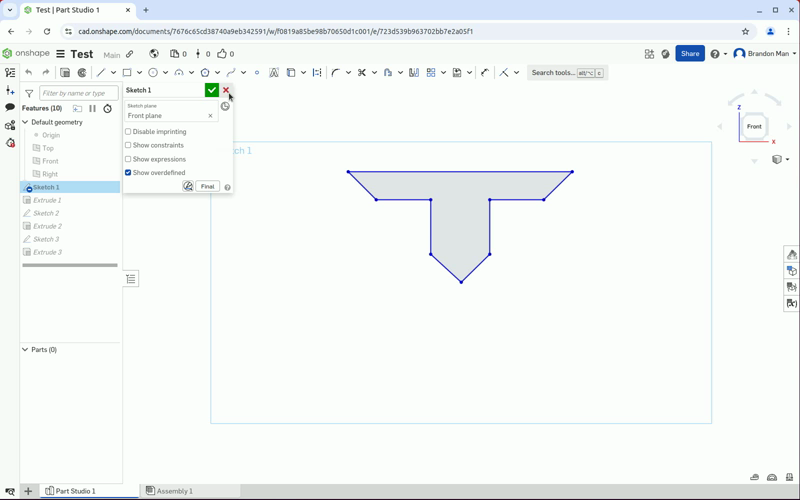
key(shift+s)
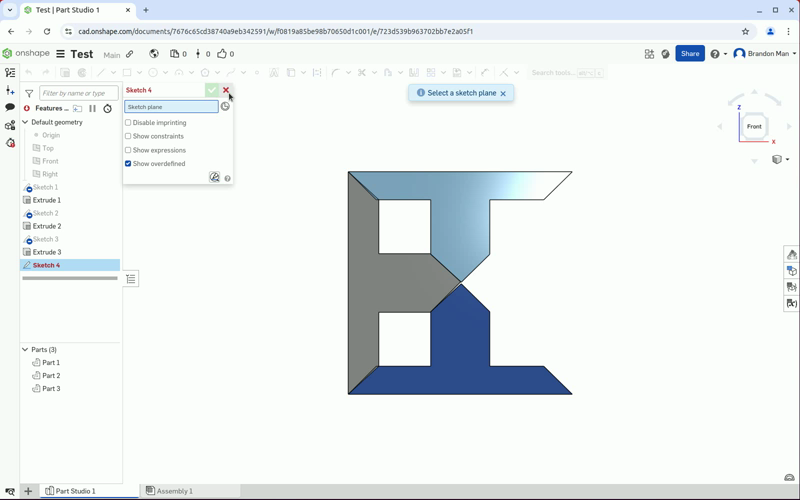
mouse_move(73, 163)
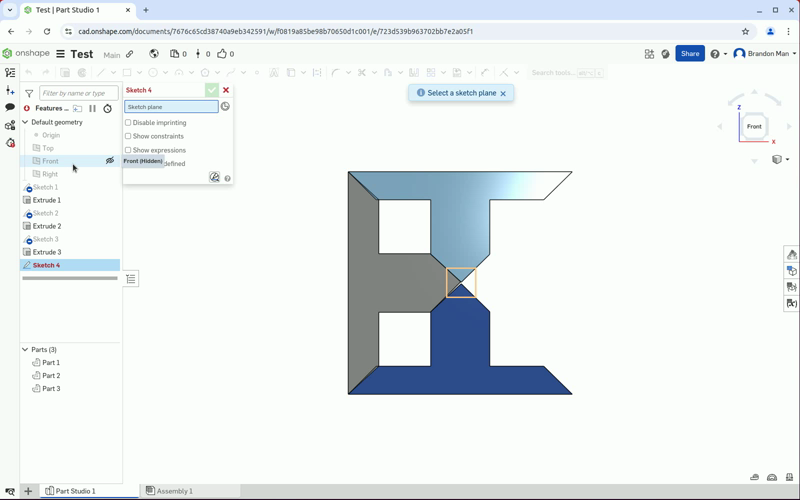
click(73, 163)
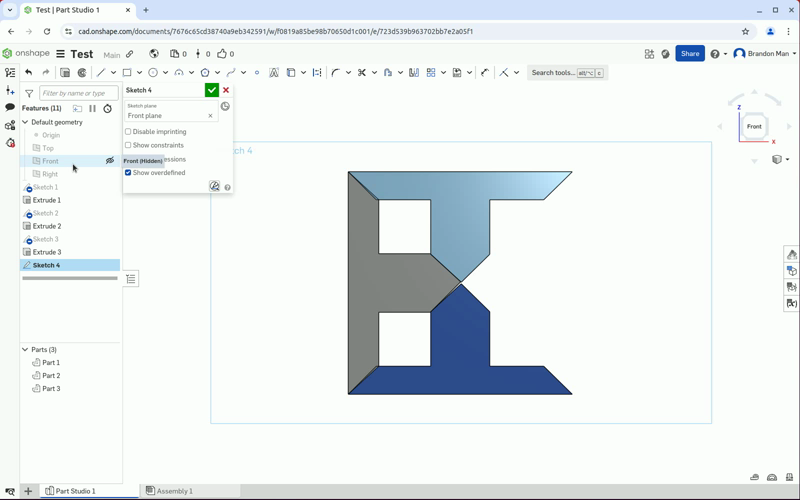
mouse_move(73, 352)
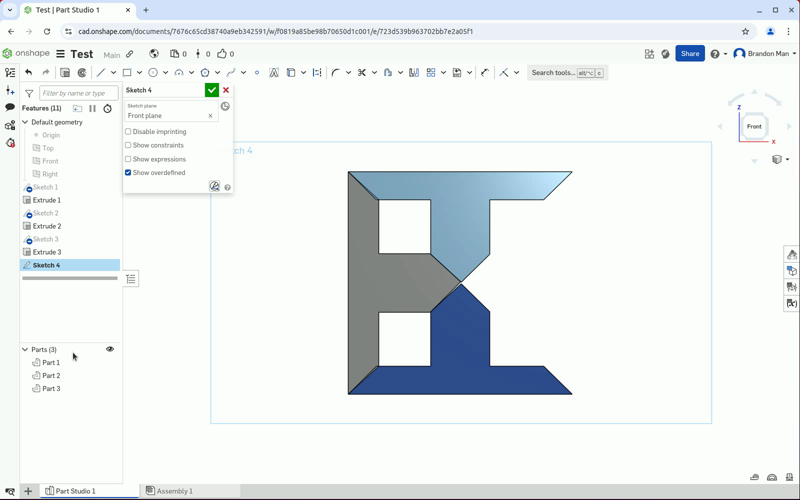
key(y)
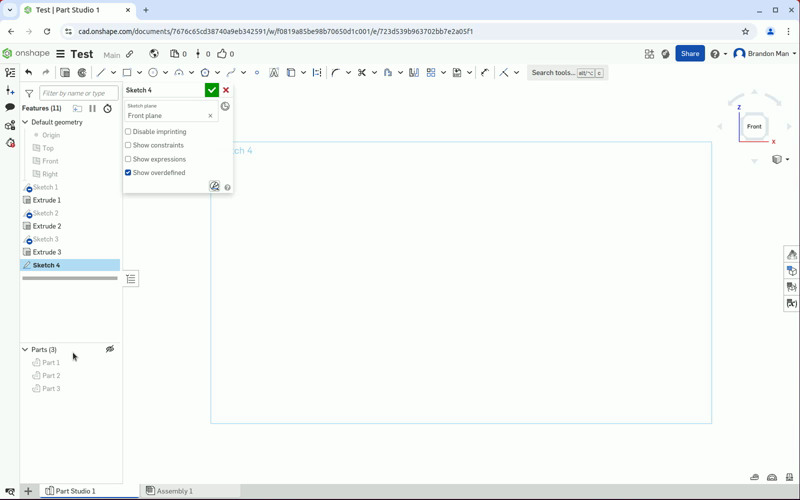
key(l)
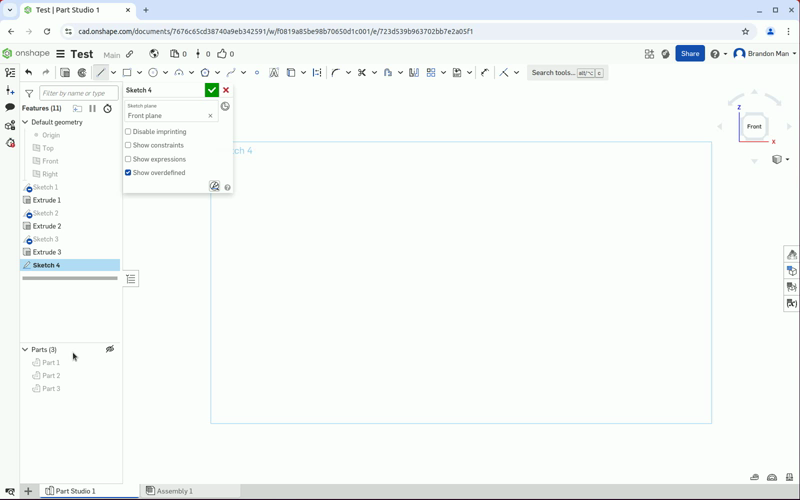
key_down(shift)
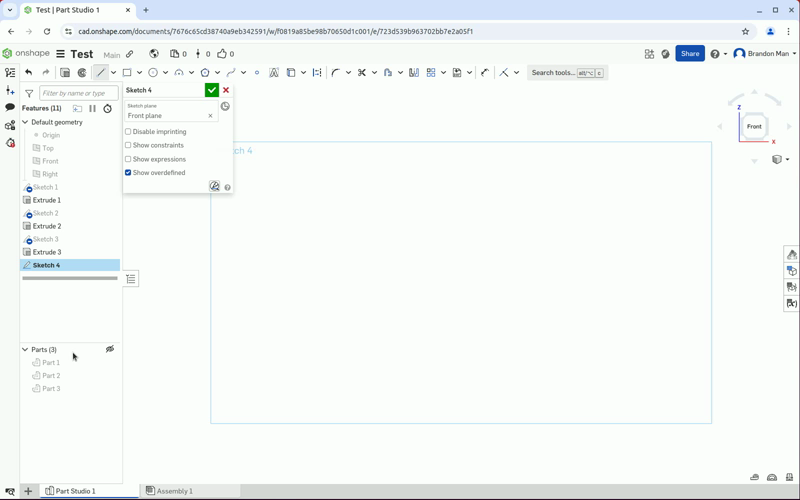
mouse_move(460, 282)
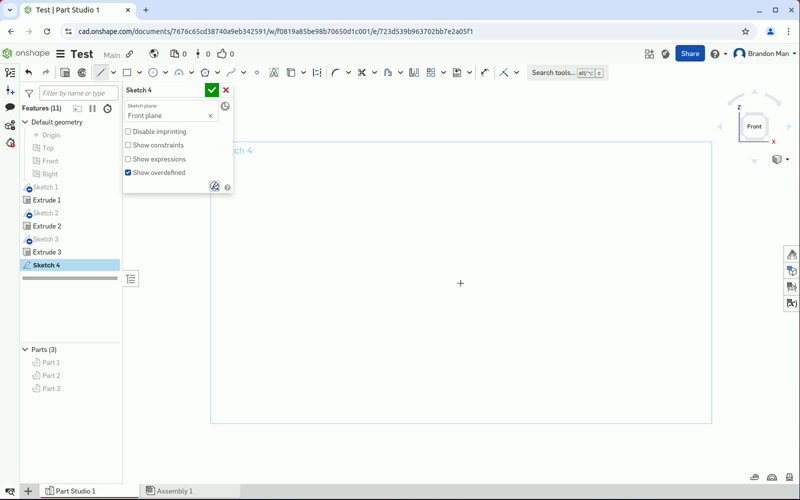
click(460, 282)
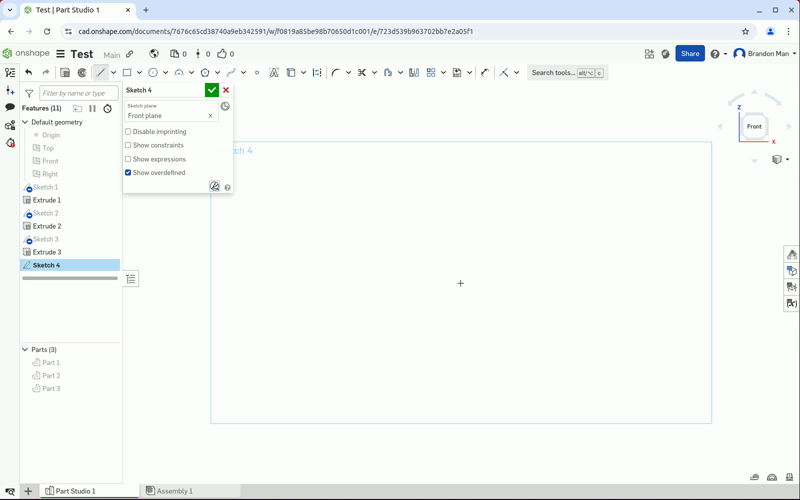
key_up(shift)
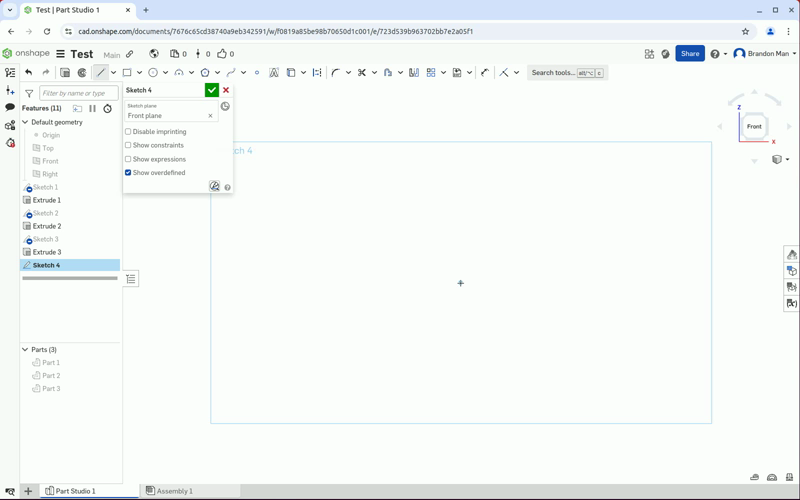
key_down(shift)
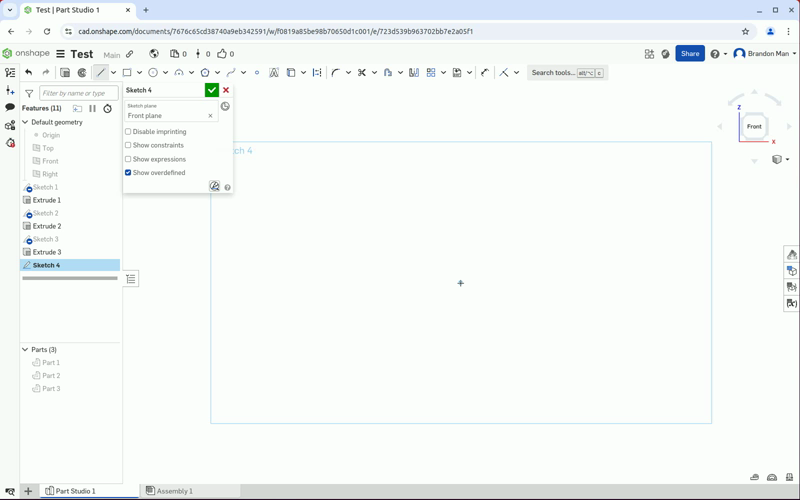
mouse_move(490, 282)
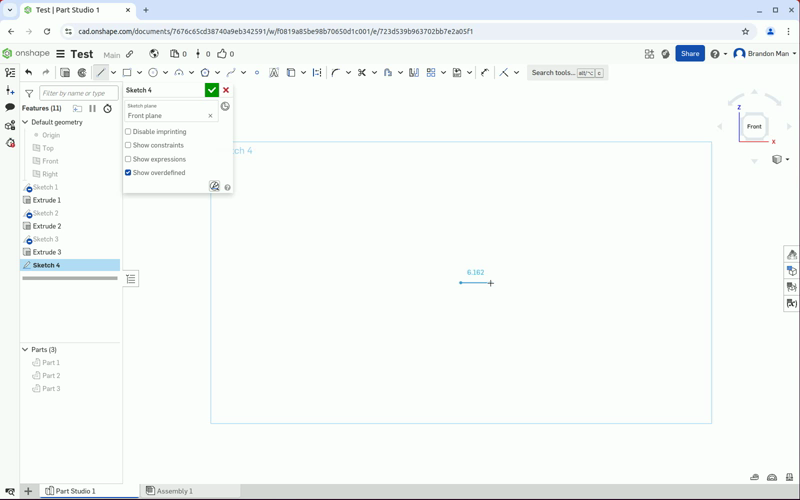
mouse_move(490, 311)
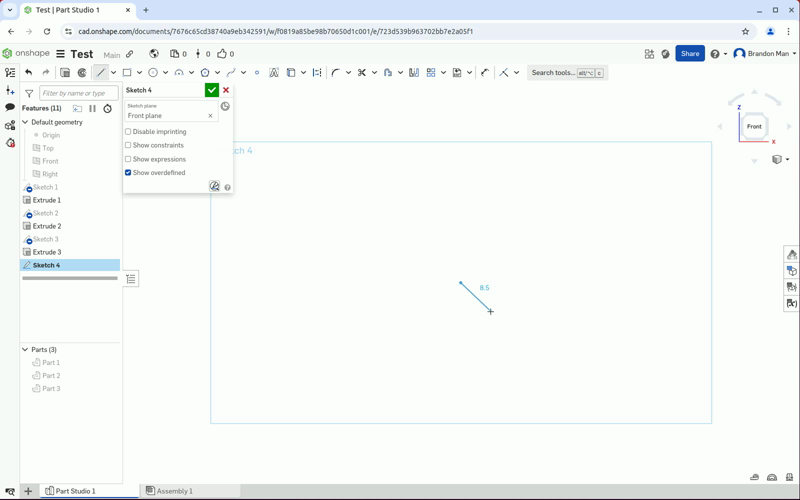
click(490, 311)
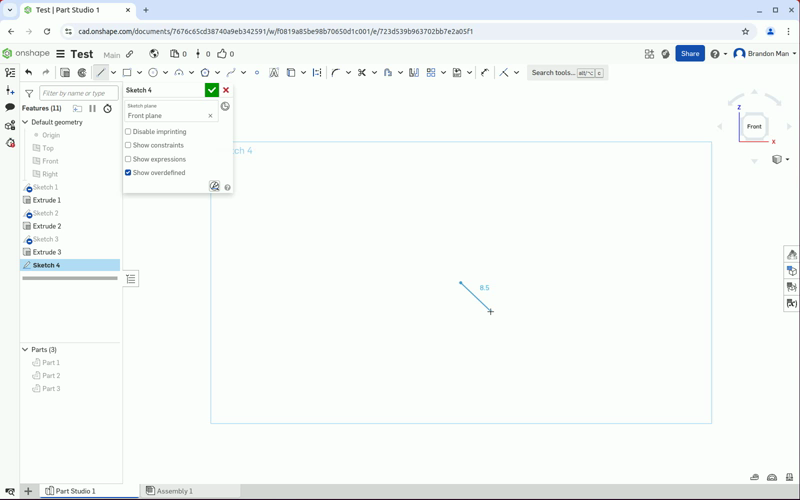
key_up(shift)
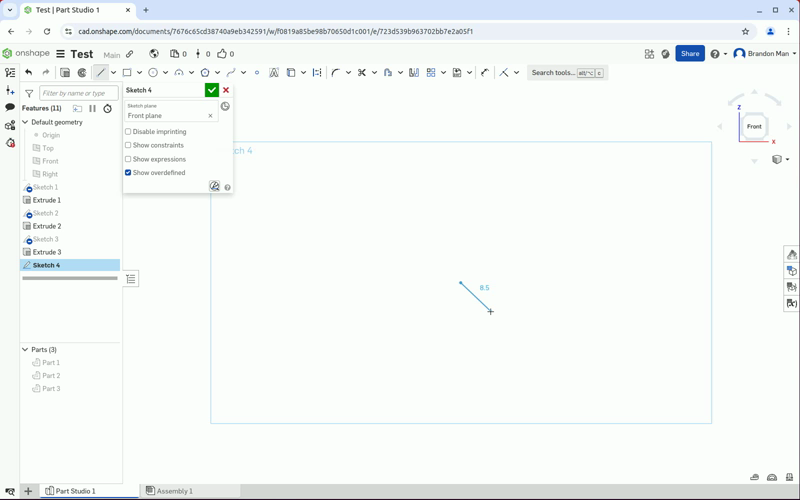
key_down(shift)
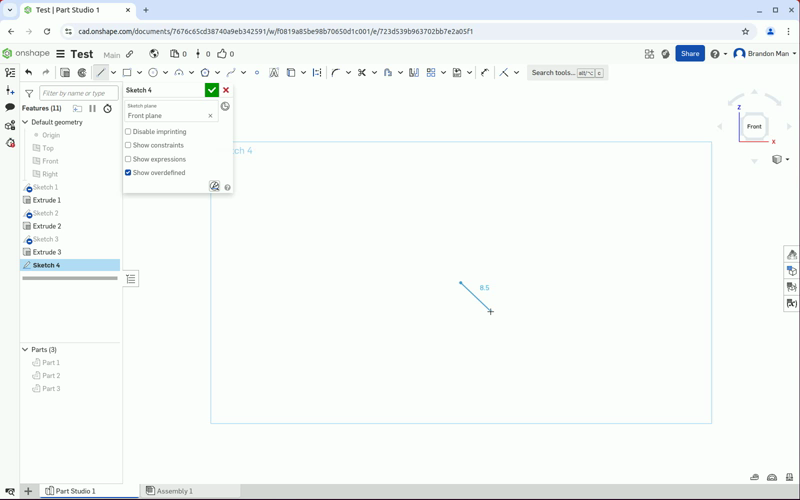
mouse_move(520, 311)
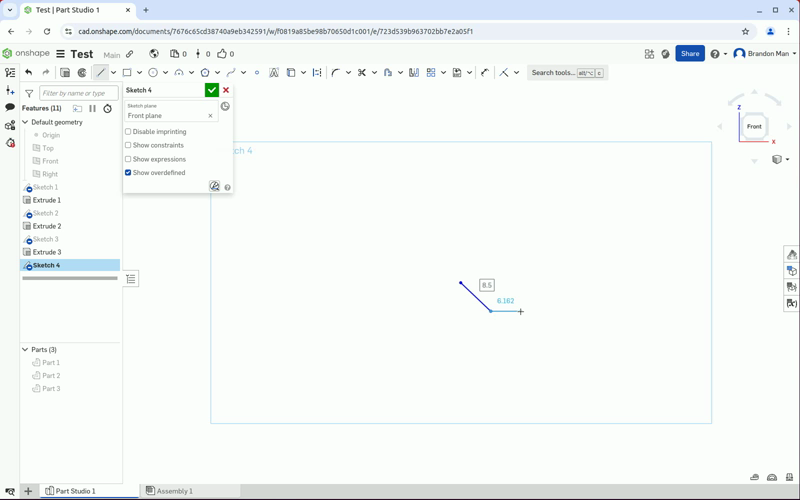
mouse_move(543, 311)
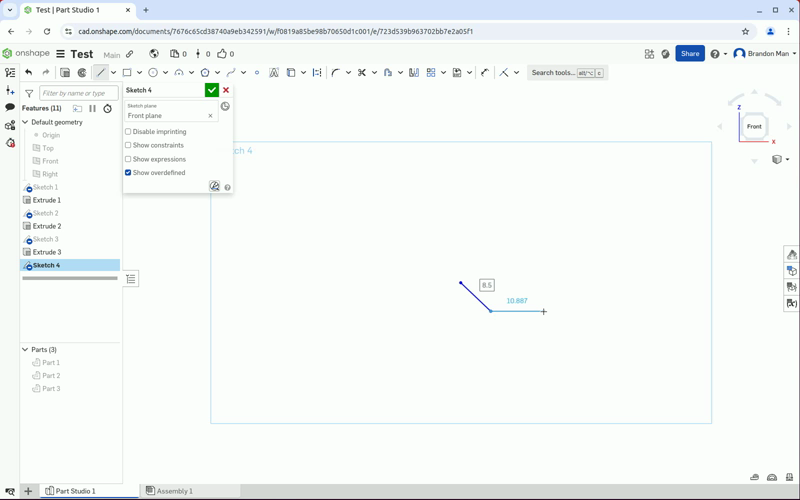
click(543, 311)
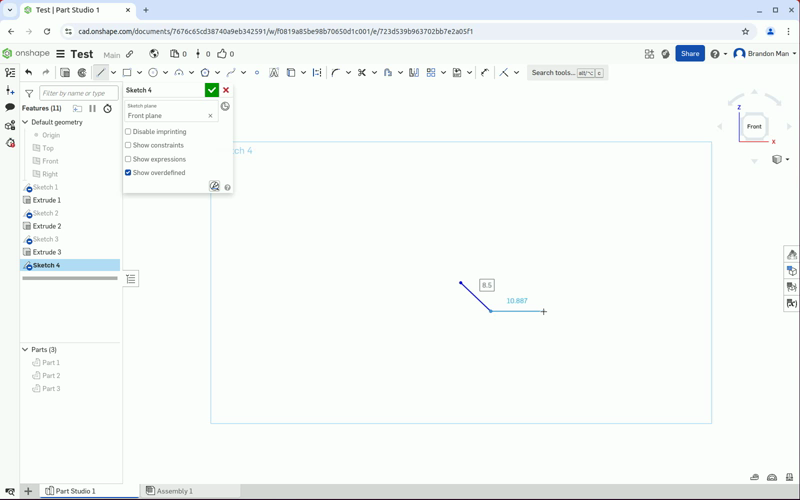
key_up(shift)
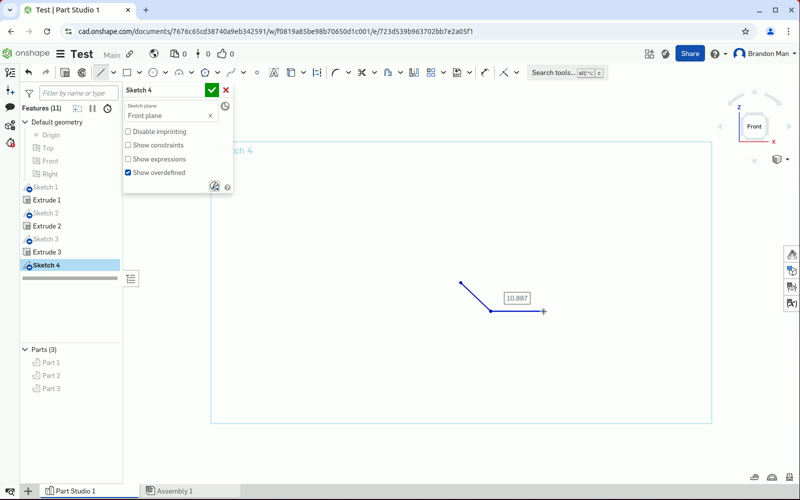
key_down(shift)
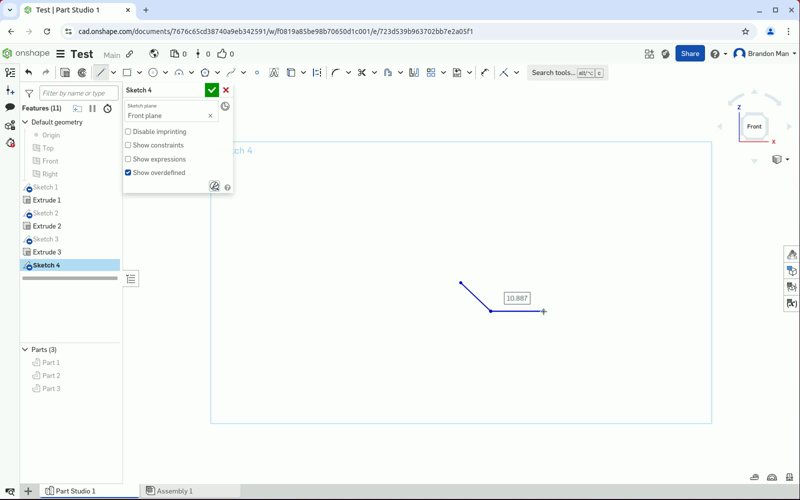
mouse_move(573, 311)
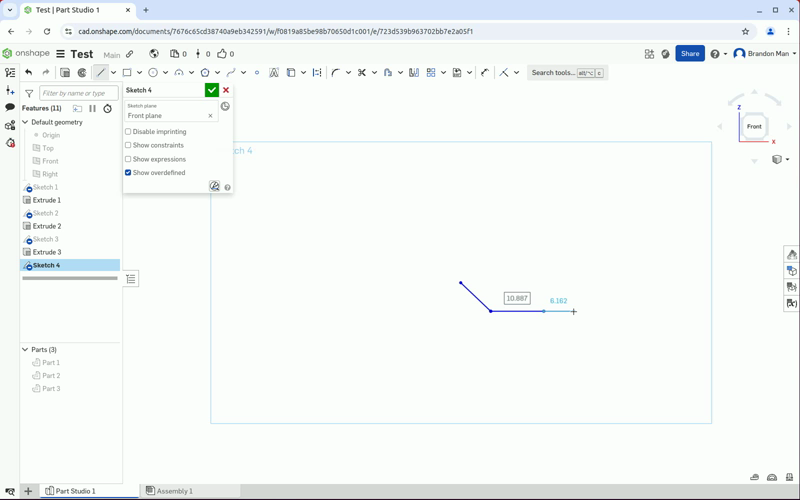
mouse_move(543, 365)
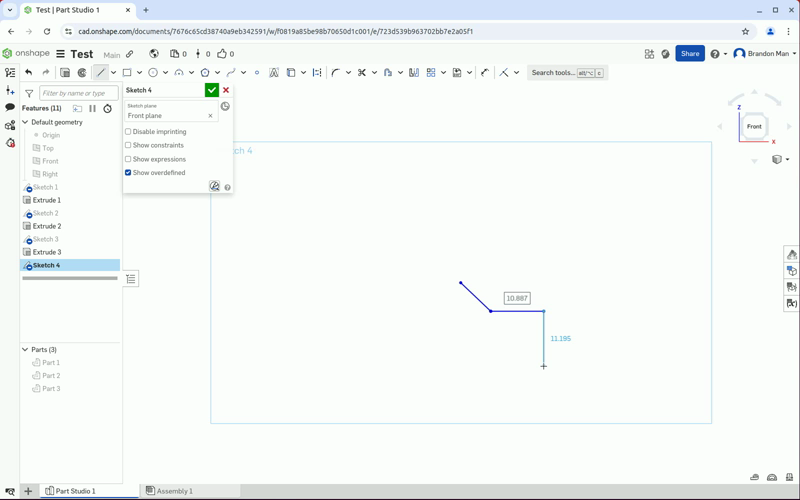
click(543, 365)
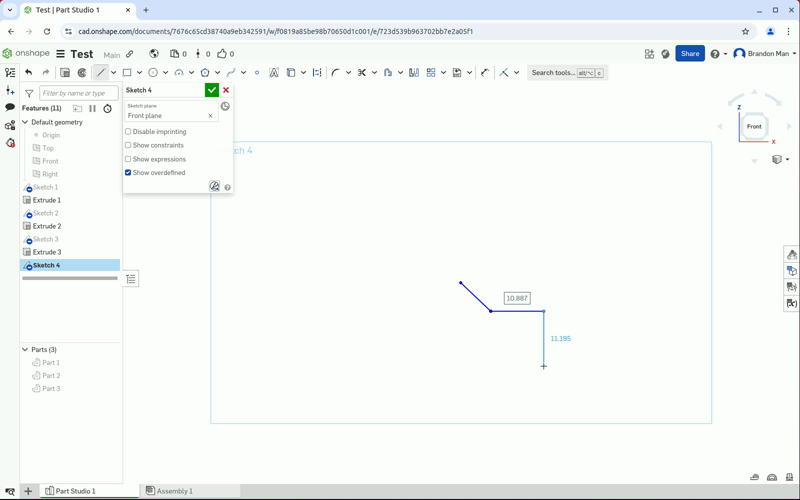
key_up(shift)
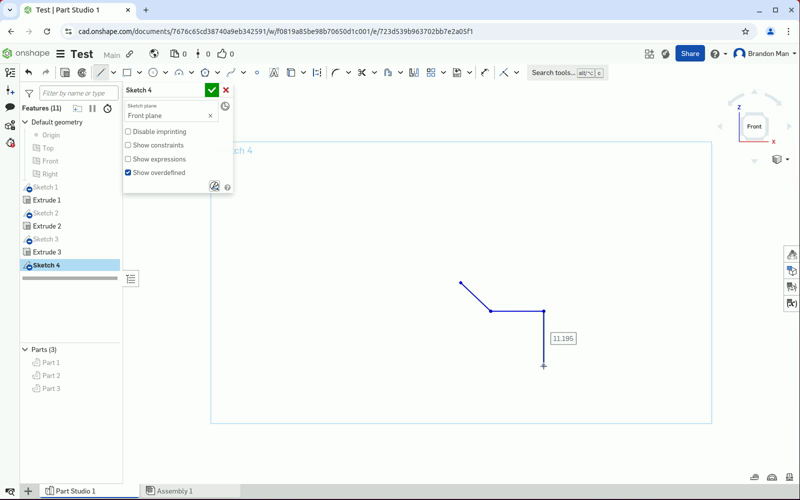
key_down(shift)
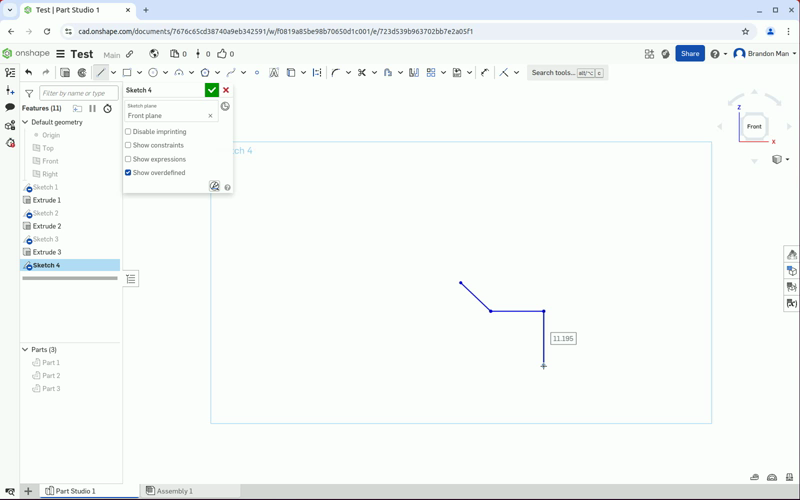
mouse_move(573, 365)
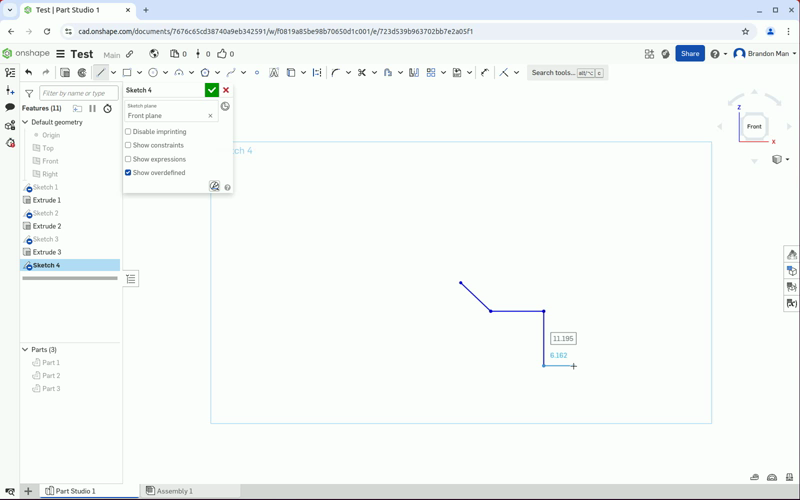
mouse_move(573, 394)
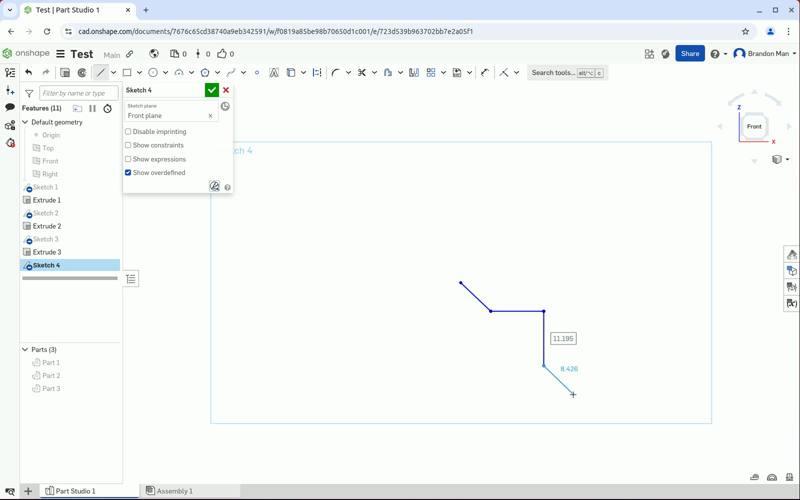
click(573, 394)
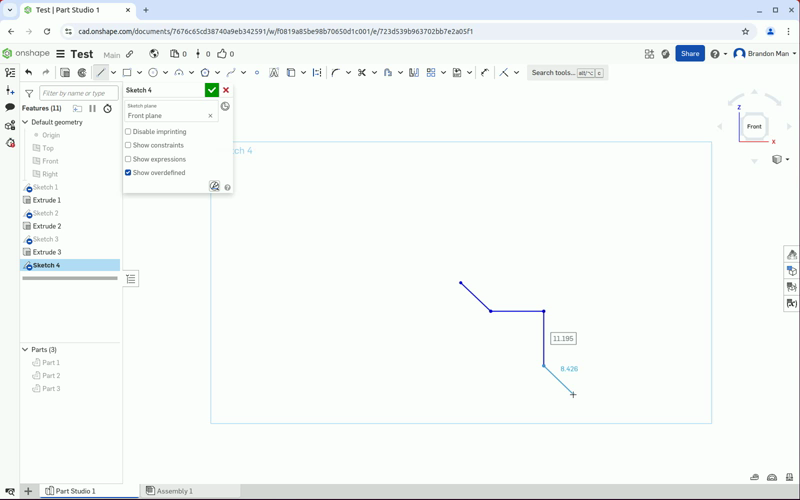
key_up(shift)
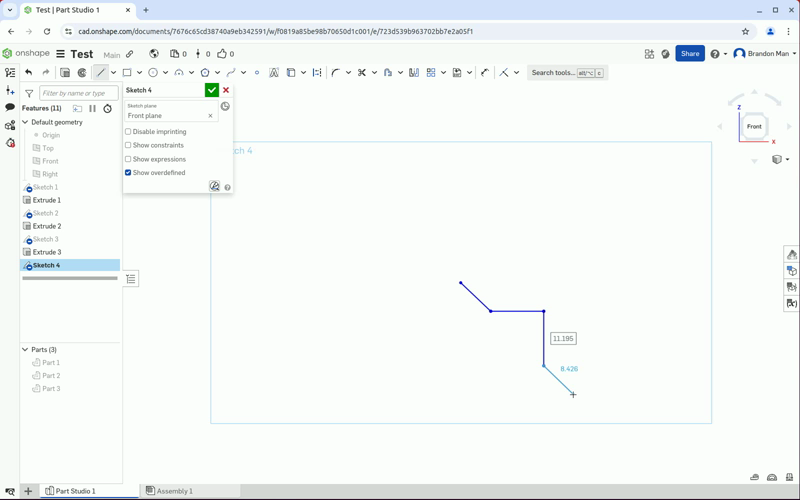
key_down(shift)
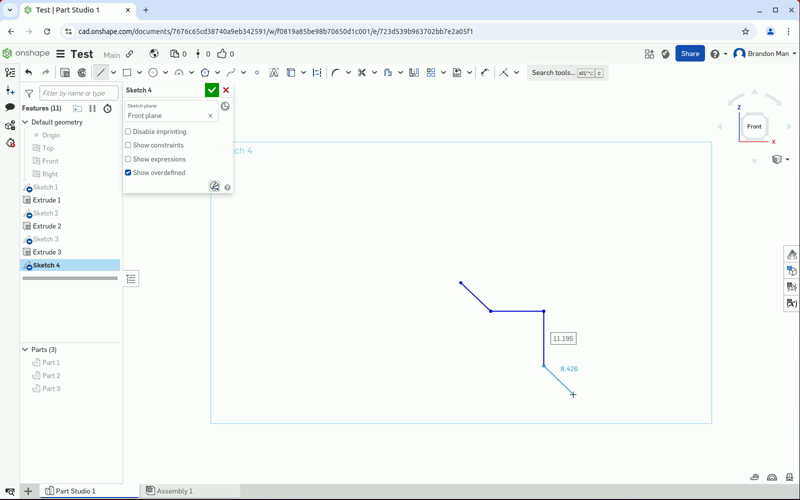
mouse_move(573, 171)
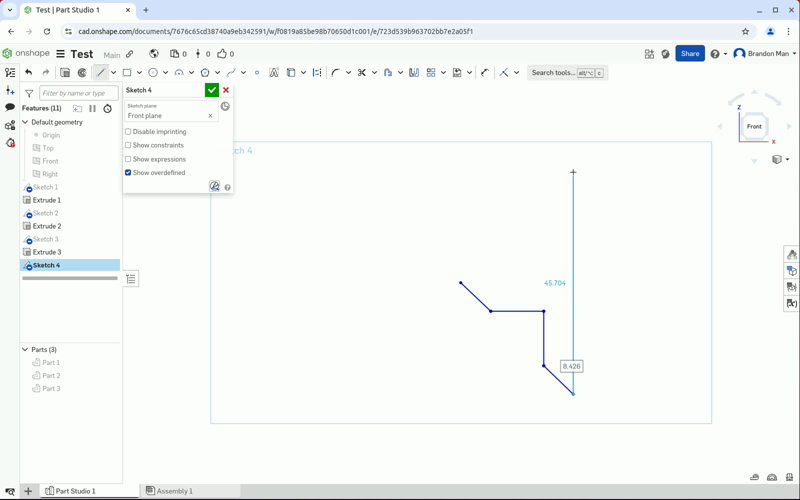
click(573, 171)
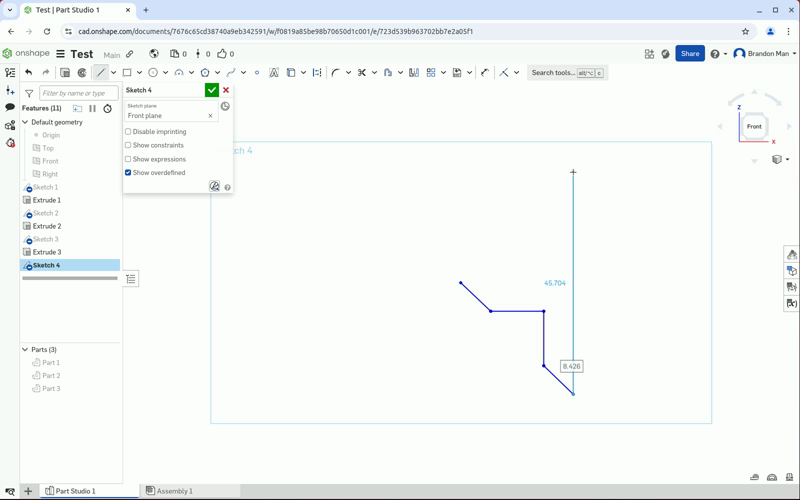
key_up(shift)
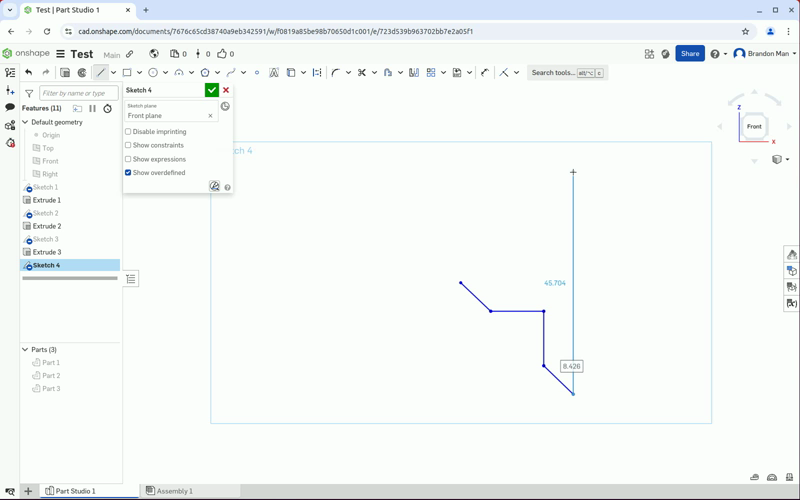
key_down(shift)
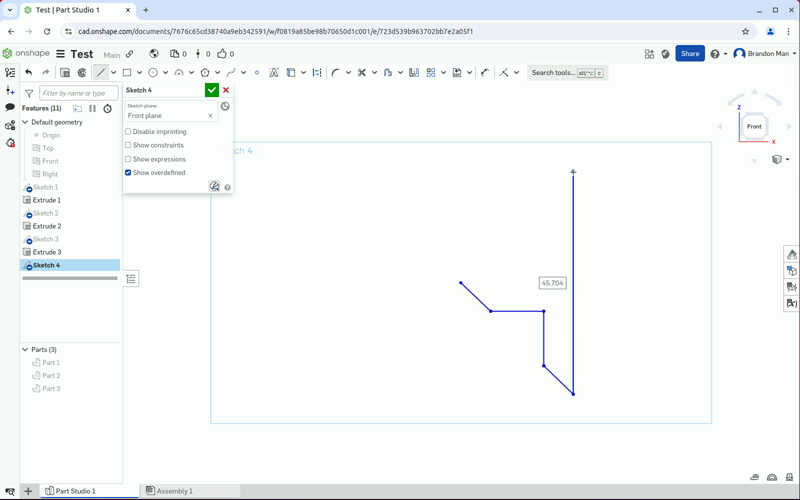
mouse_move(589, 171)
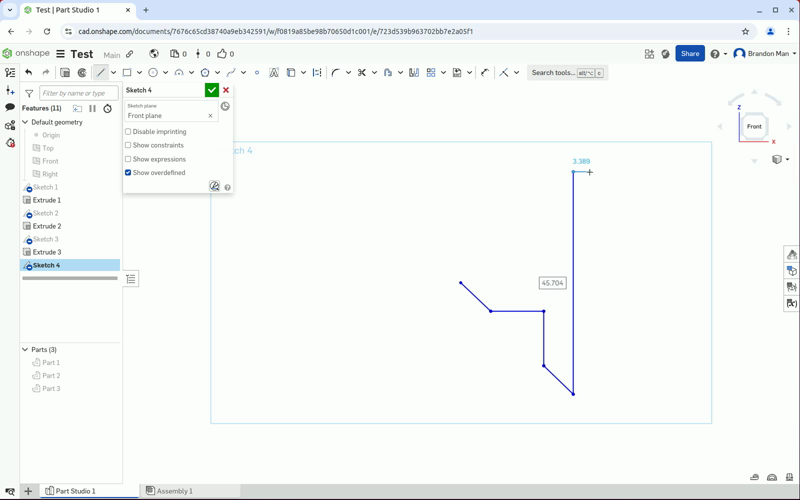
mouse_move(543, 200)
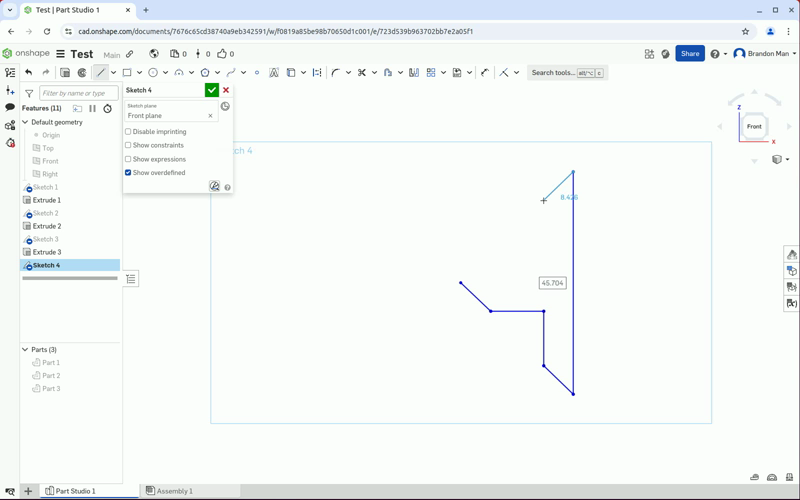
click(543, 200)
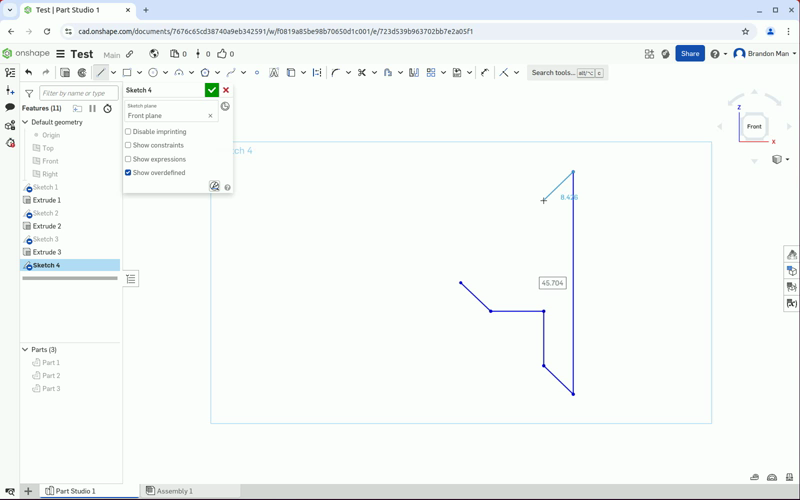
key_up(shift)
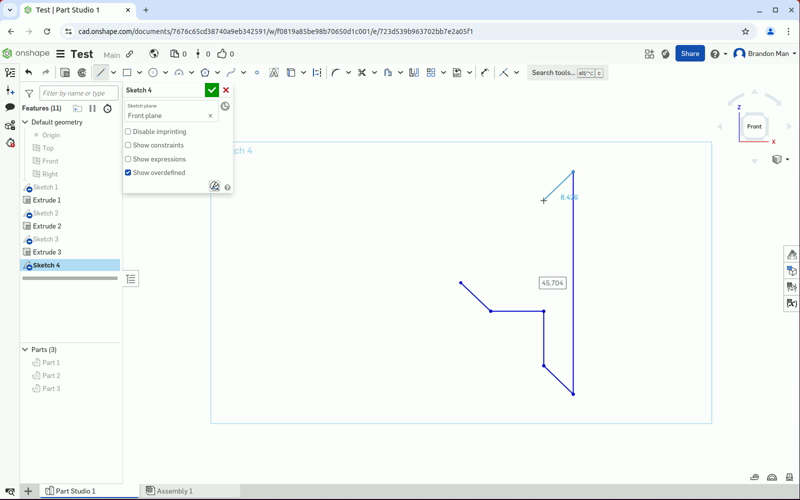
key_down(shift)
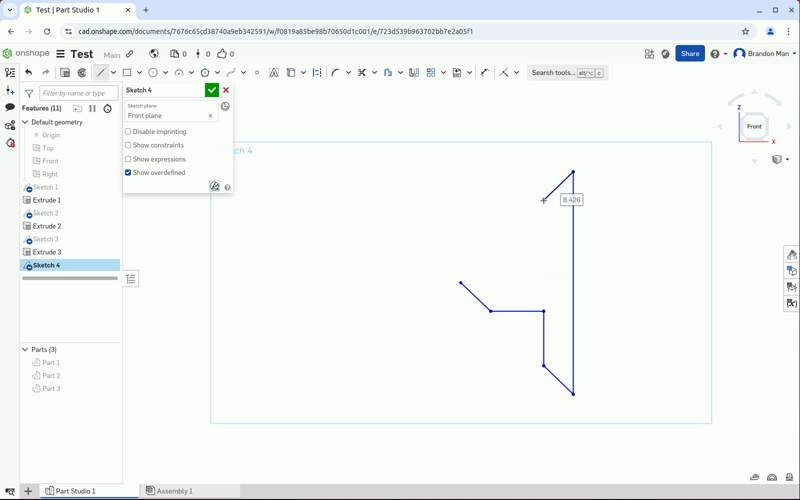
mouse_move(573, 200)
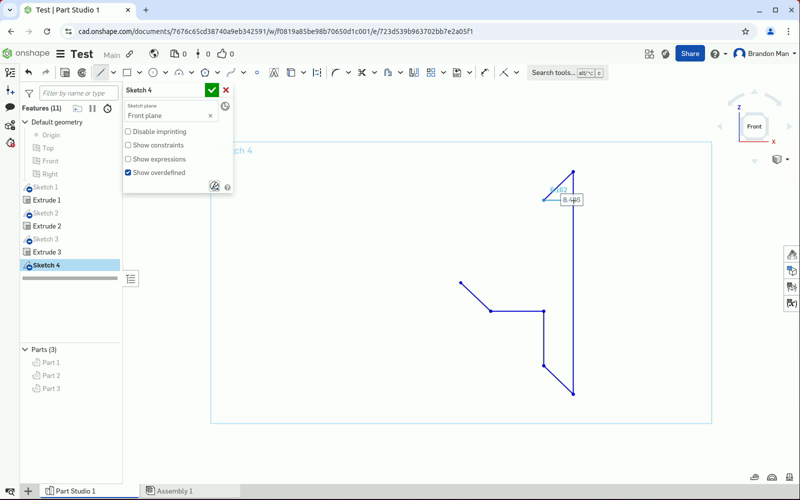
mouse_move(543, 254)
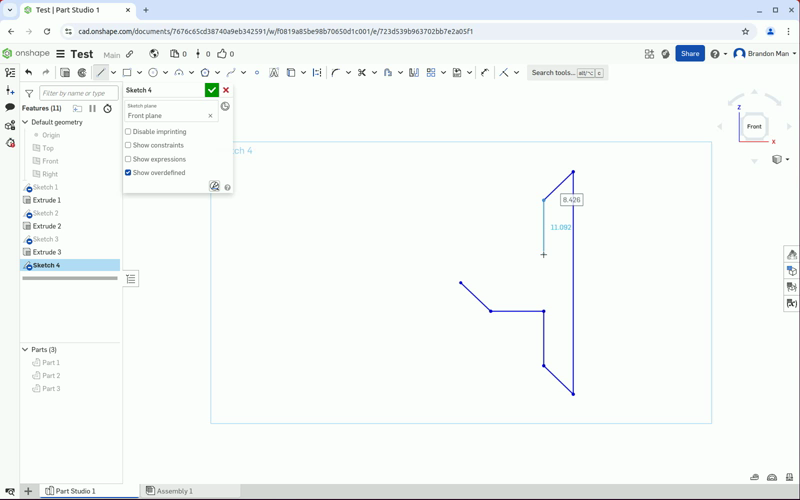
click(543, 254)
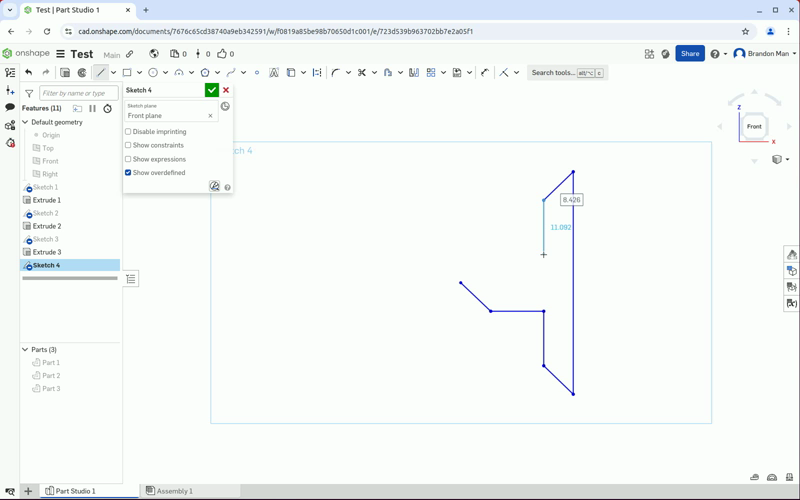
key_up(shift)
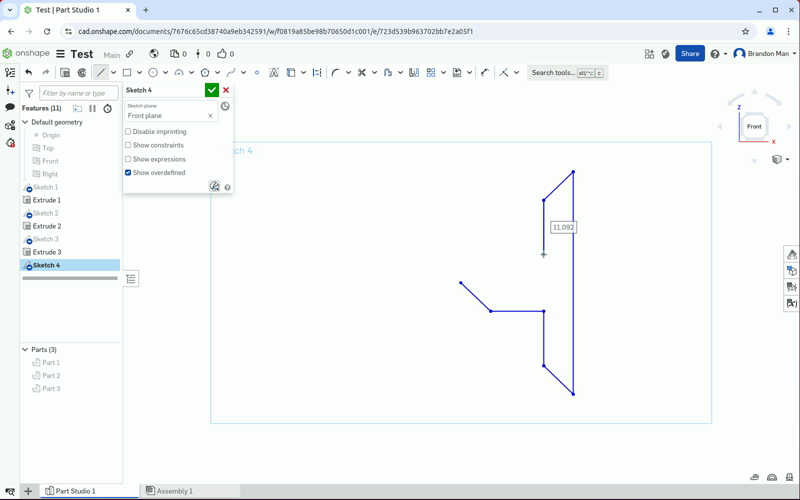
key_down(shift)
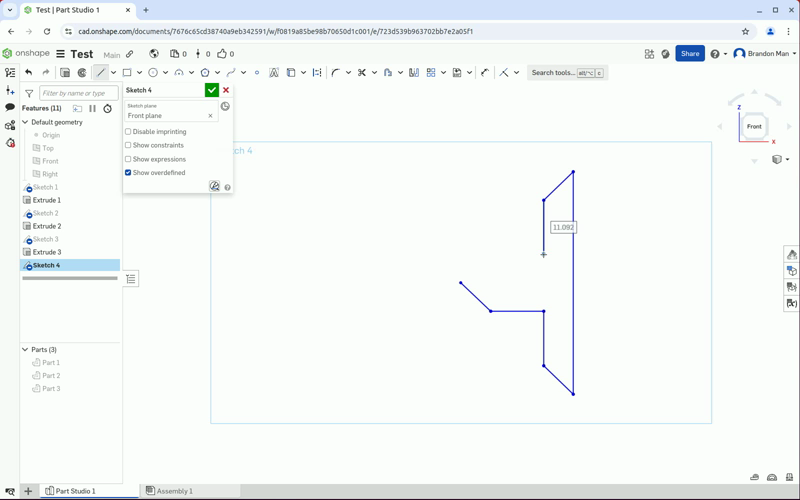
mouse_move(573, 254)
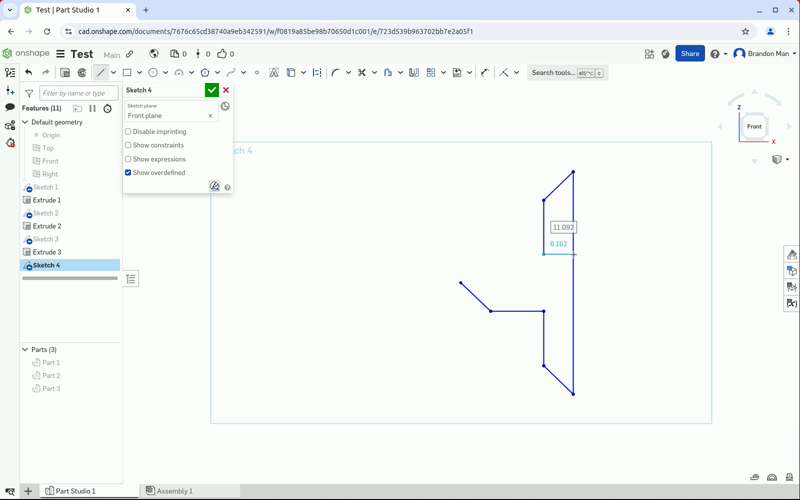
mouse_move(490, 254)
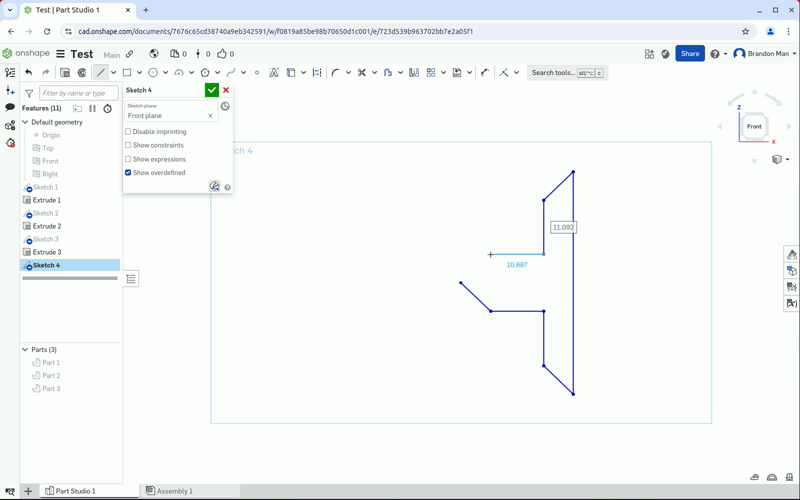
click(490, 254)
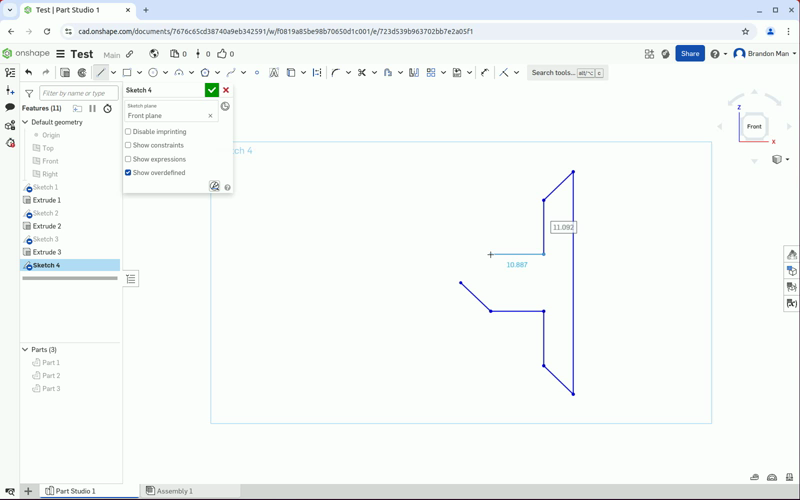
key_up(shift)
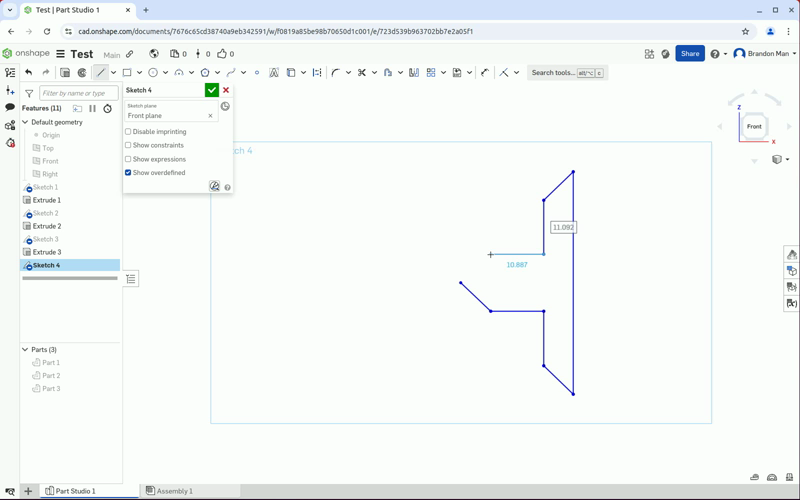
mouse_move(520, 254)
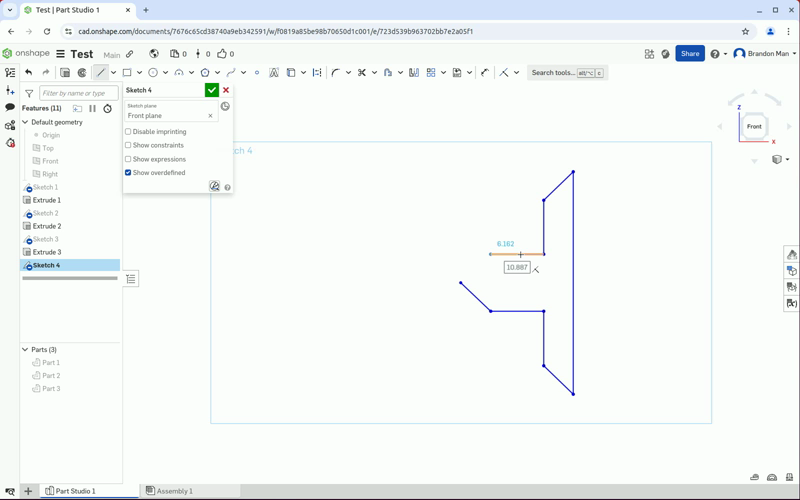
key_down(shift)
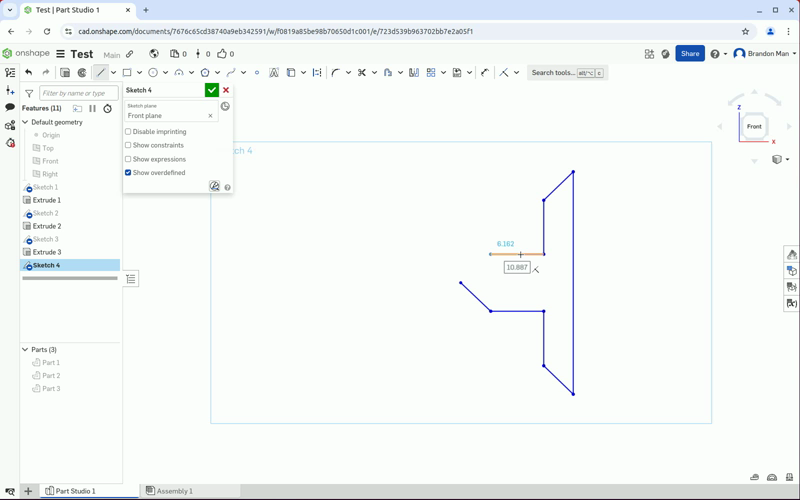
mouse_move(460, 282)
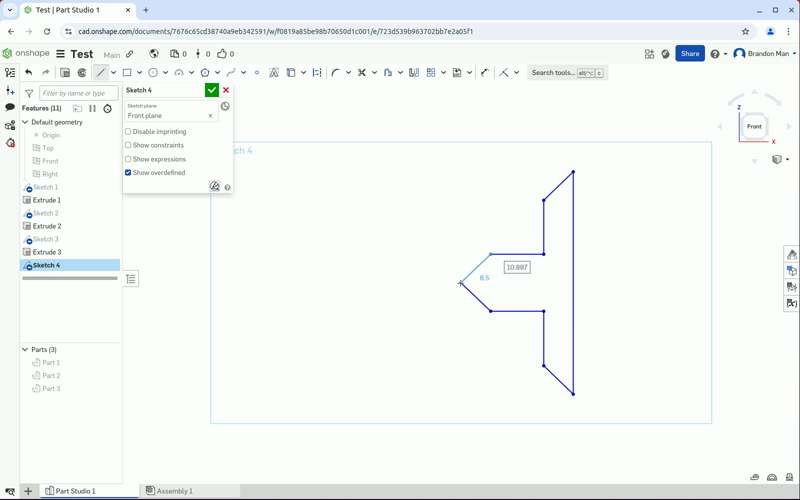
key_up(shift)
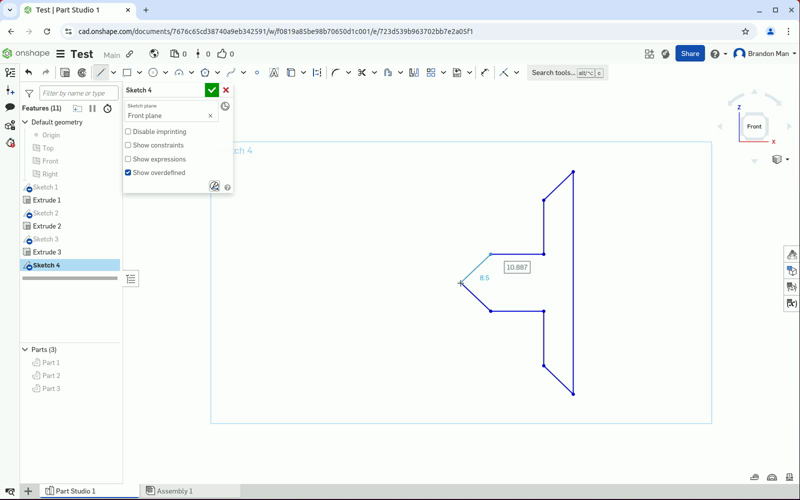
click(460, 282)
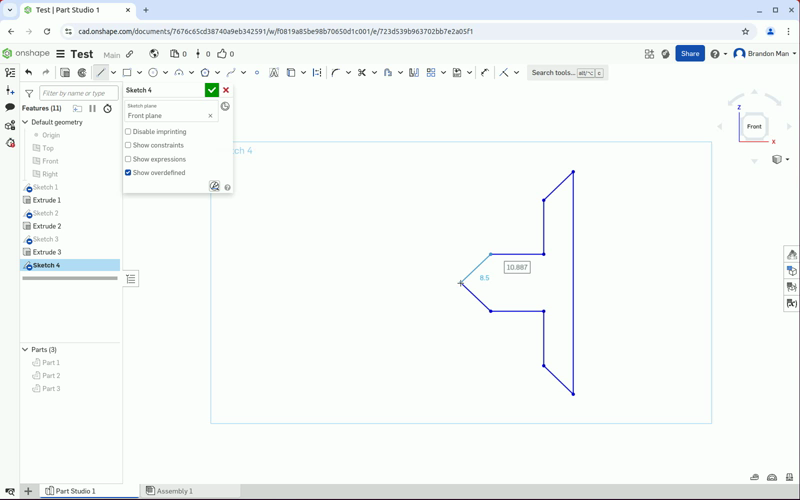
key(esc)
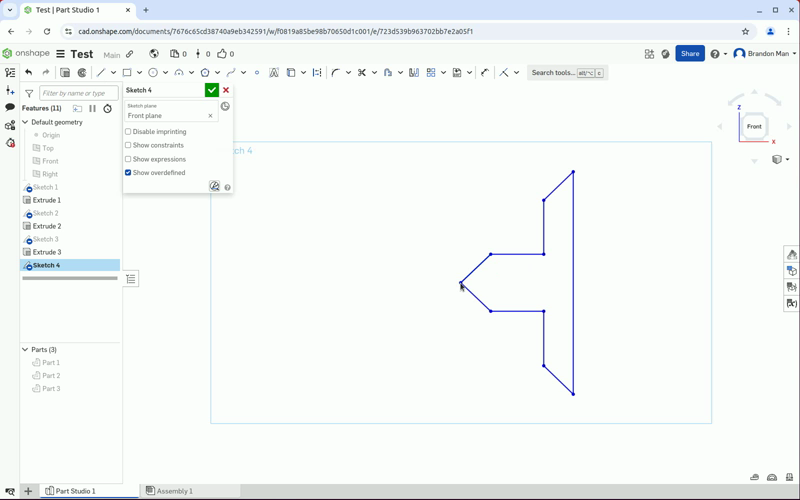
mouse_move(551, 315)
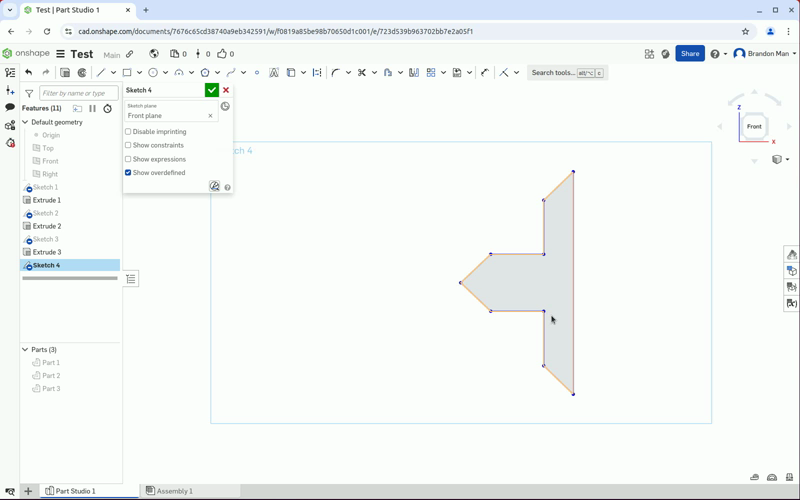
click(551, 315)
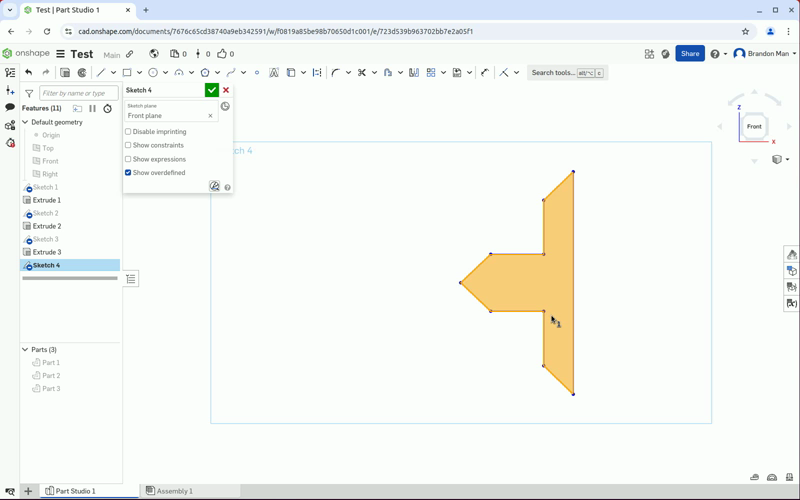
mouse_move(73, 352)
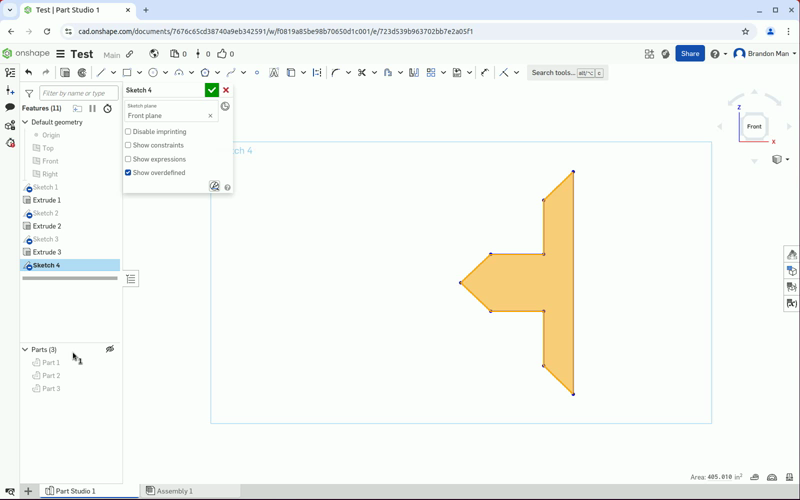
key(shift+y)
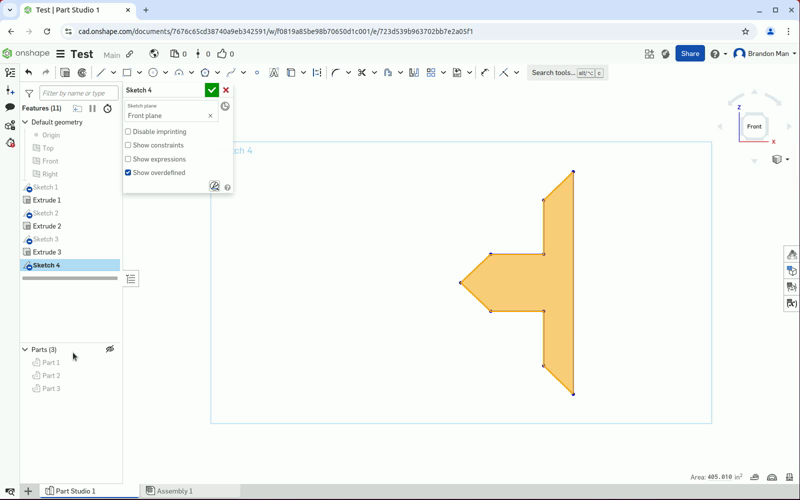
key(shift+e)
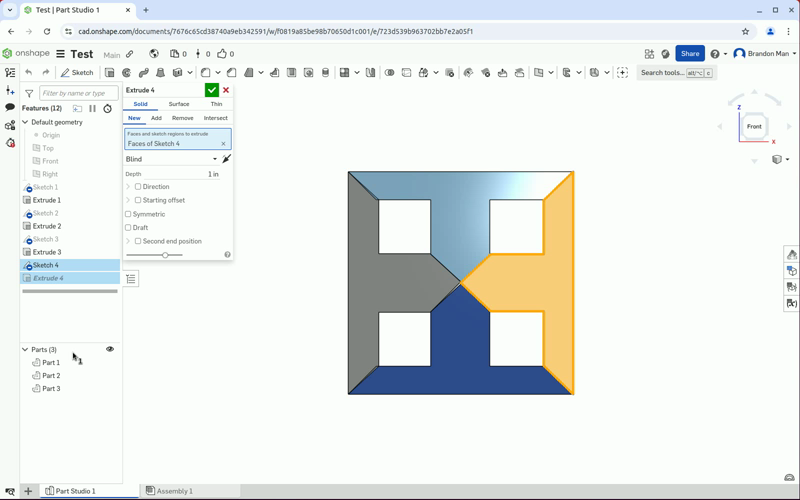
mouse_move(143, 106)
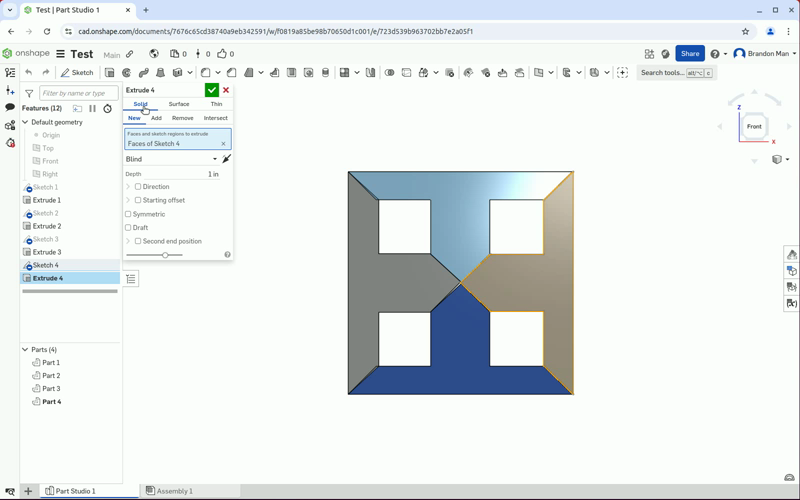
click(143, 106)
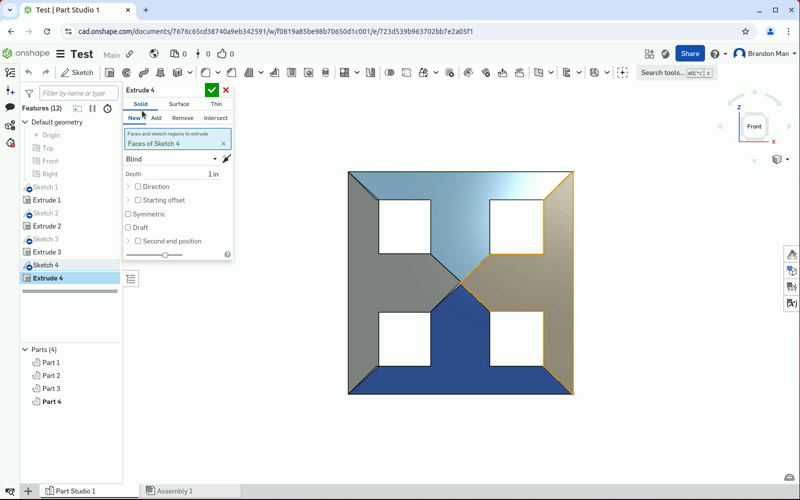
mouse_move(137, 120)
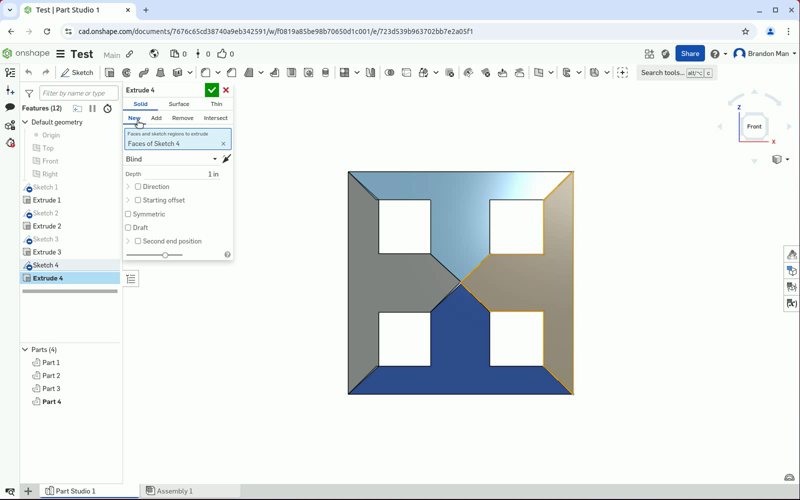
click(137, 120)
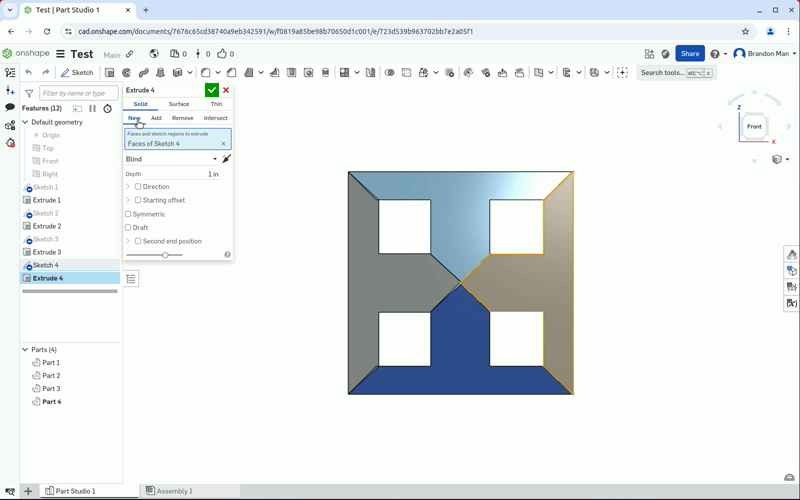
key(tab, 4)
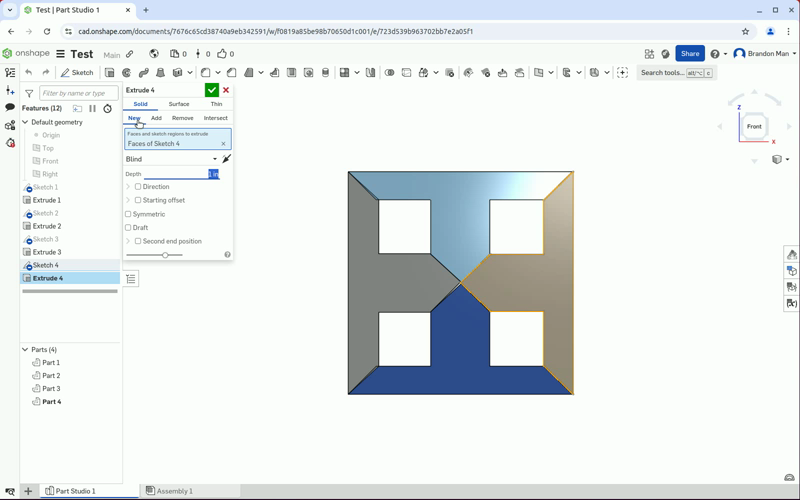
text(45.736)
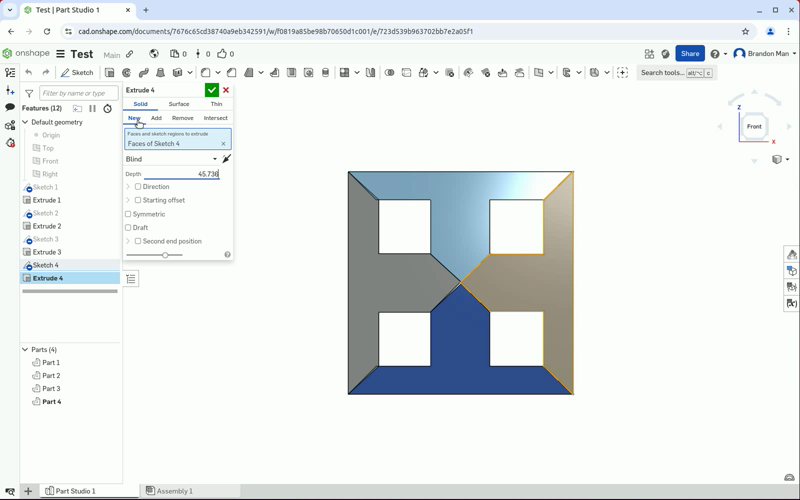
key(tab, 3)
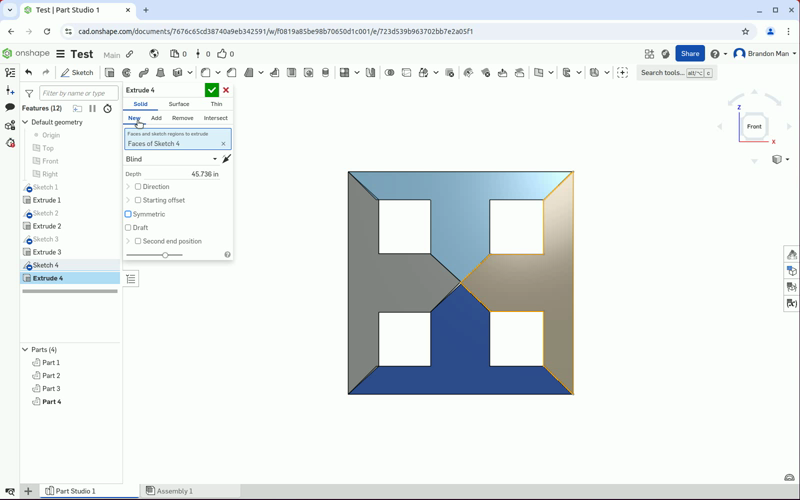
key(space)
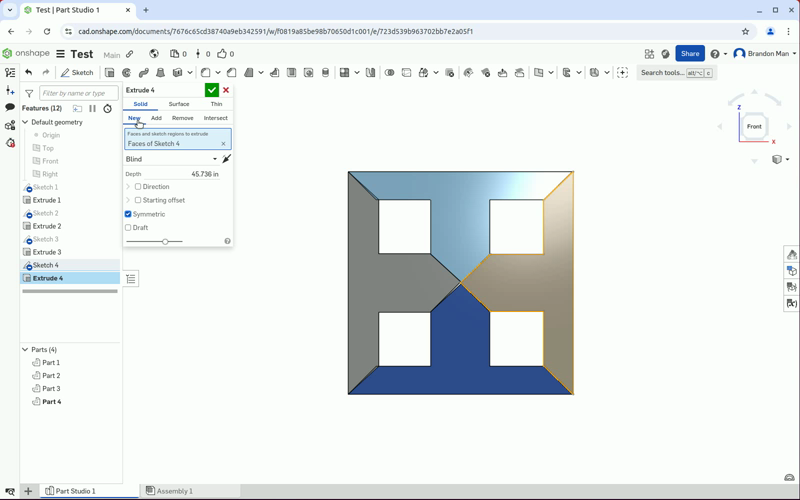
key(enter)
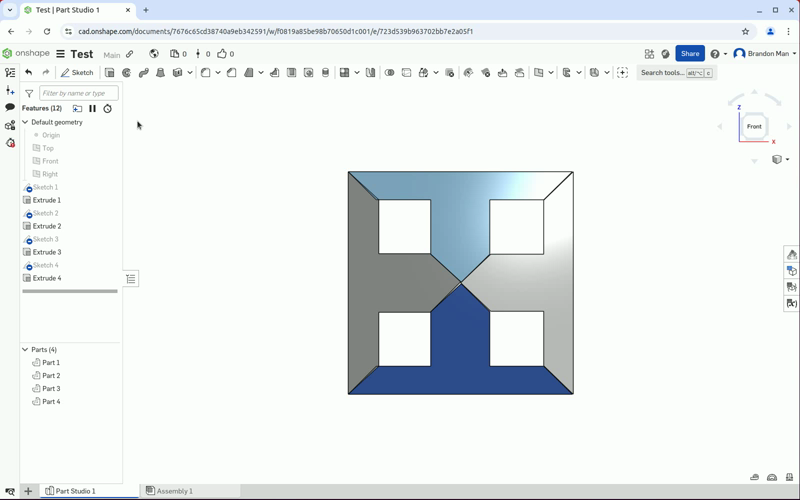
key(shift+h)
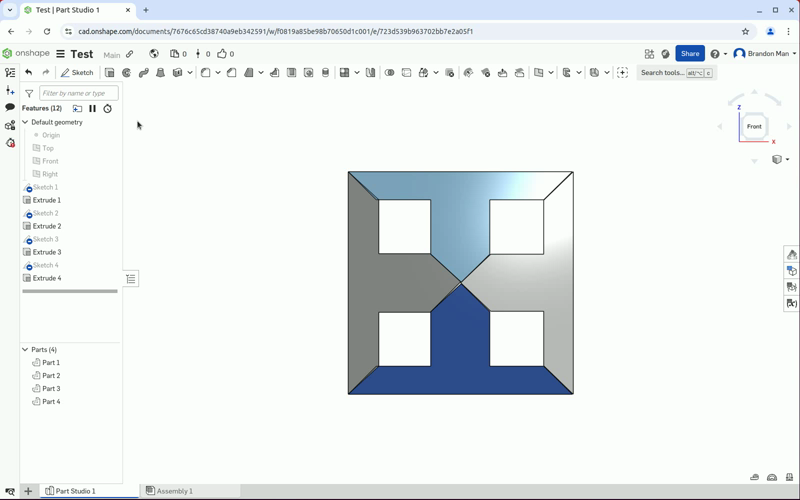
key(shift+h)
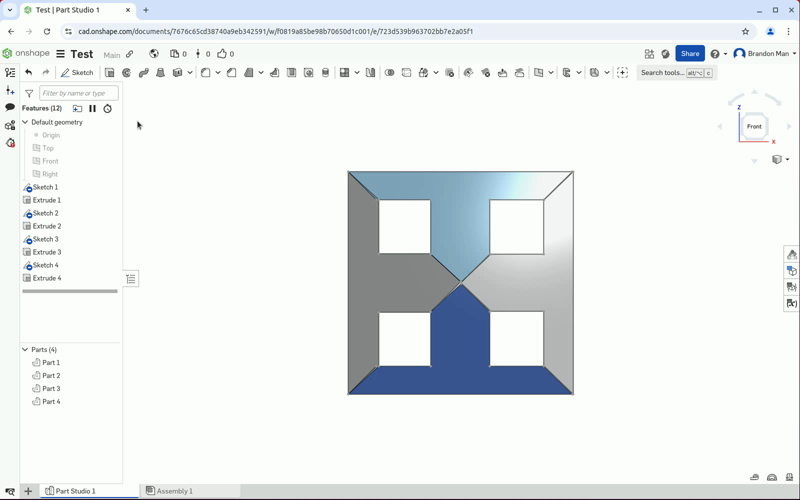
key(shift+7)
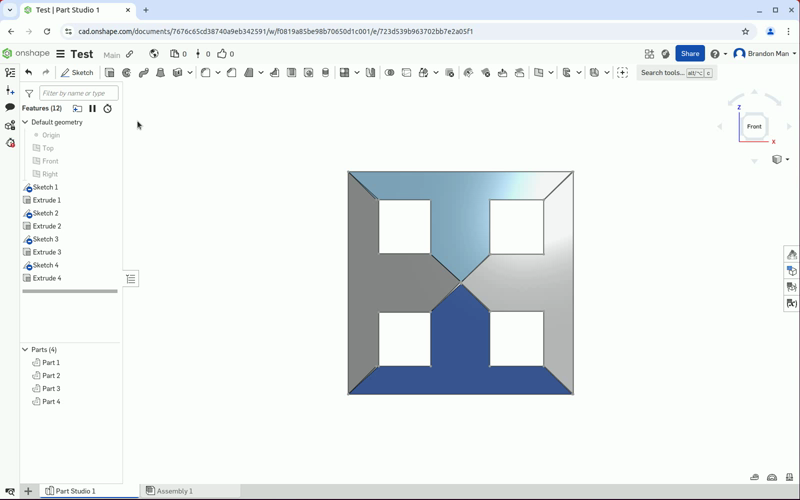
key(left, 2)
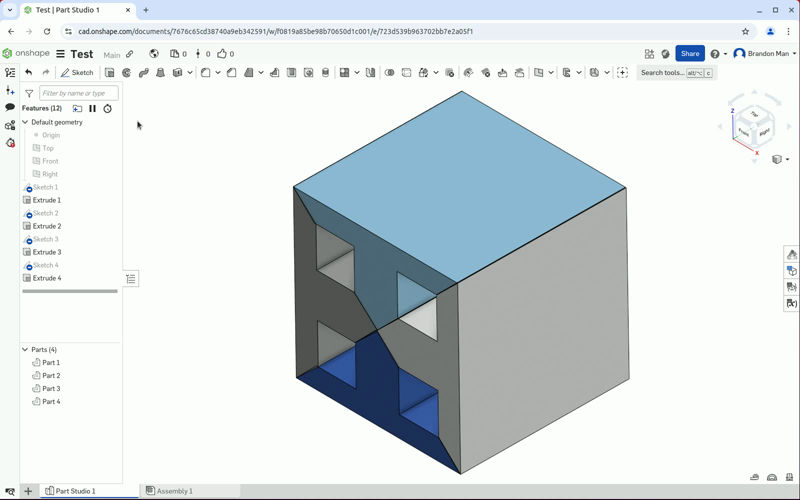
key(down, 2)
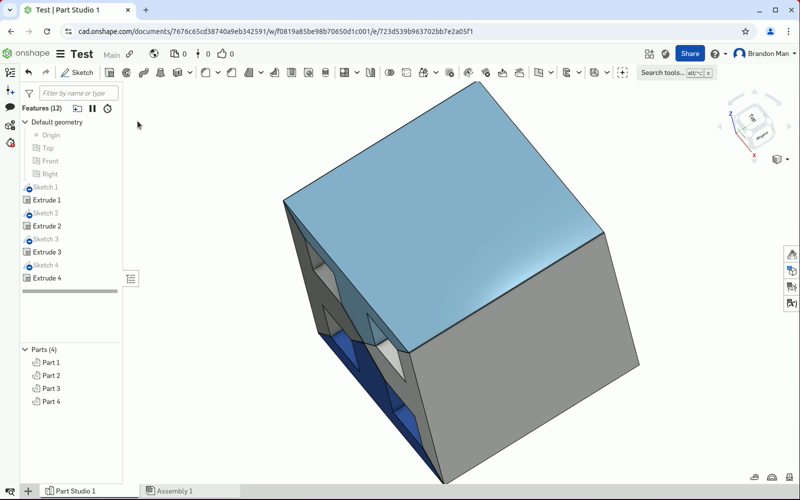
key(up, 2)
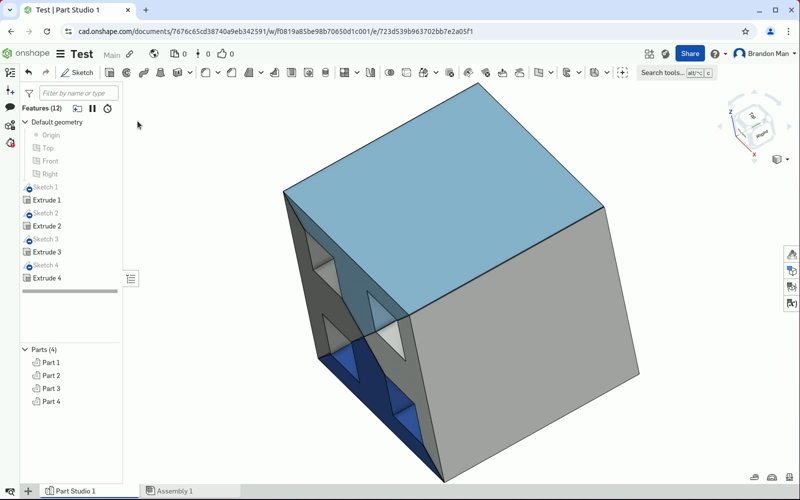
key(right, 2)
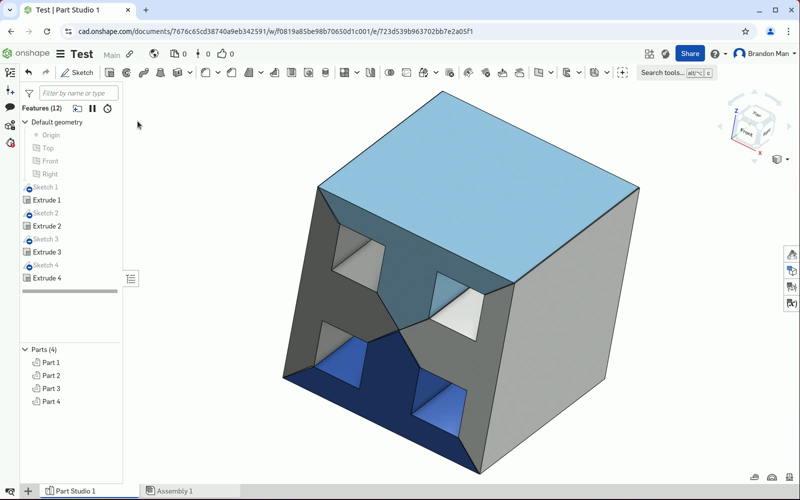
mouse_move(73, 189)
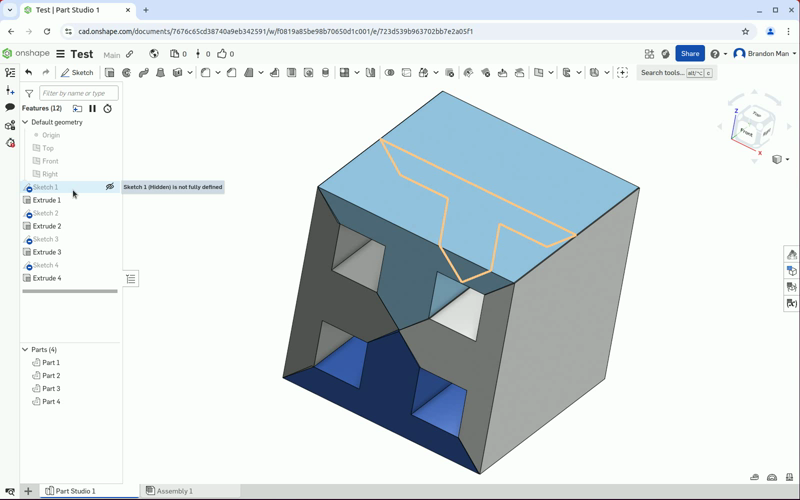
click(73, 189)